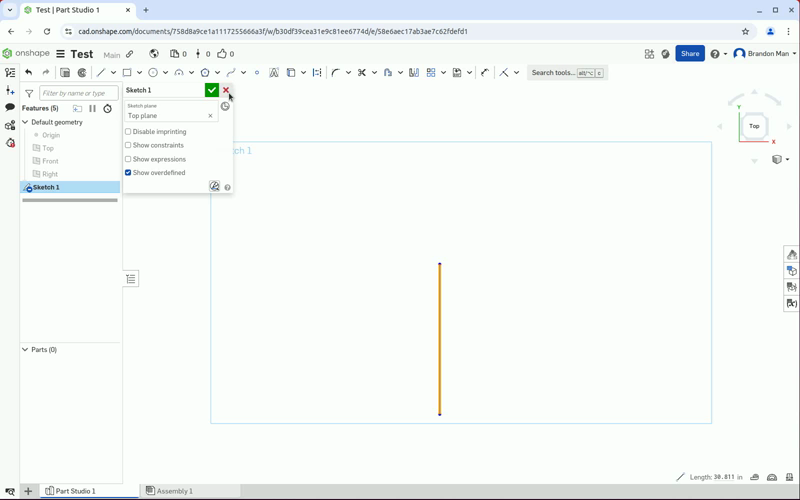
key(shift+h)
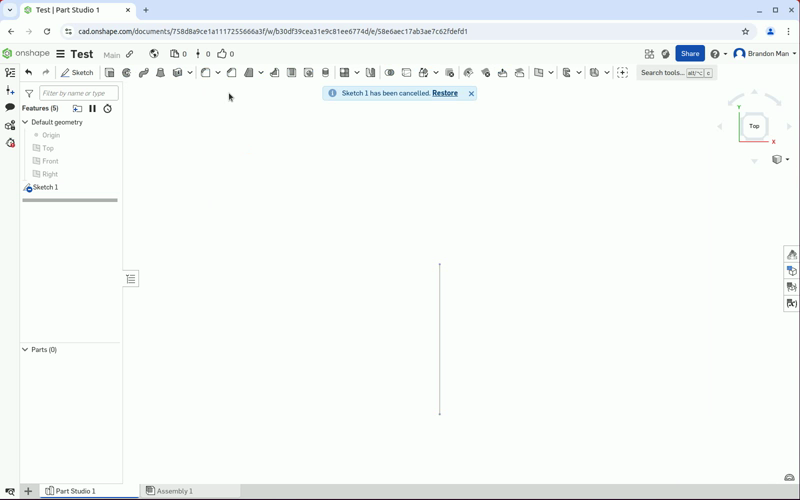
mouse_move(73, 352)
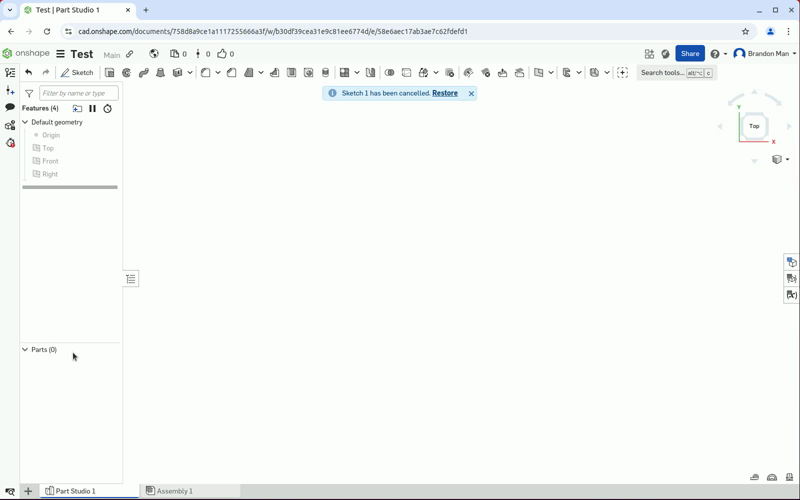
key(y)
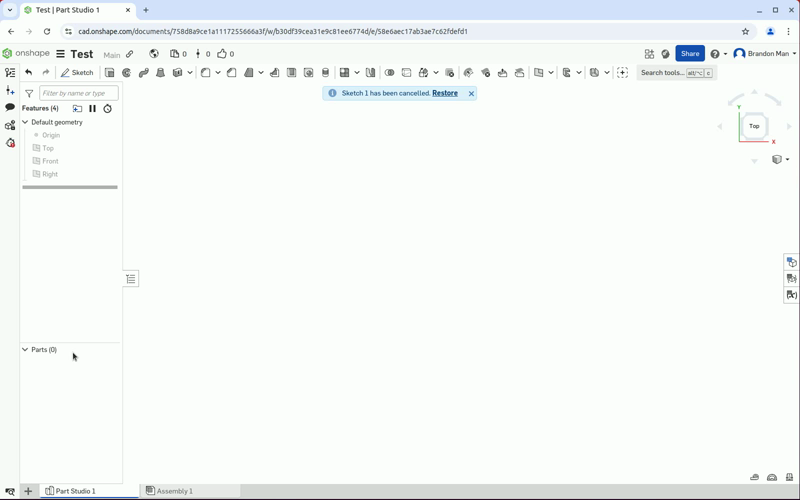
key(shift+p)
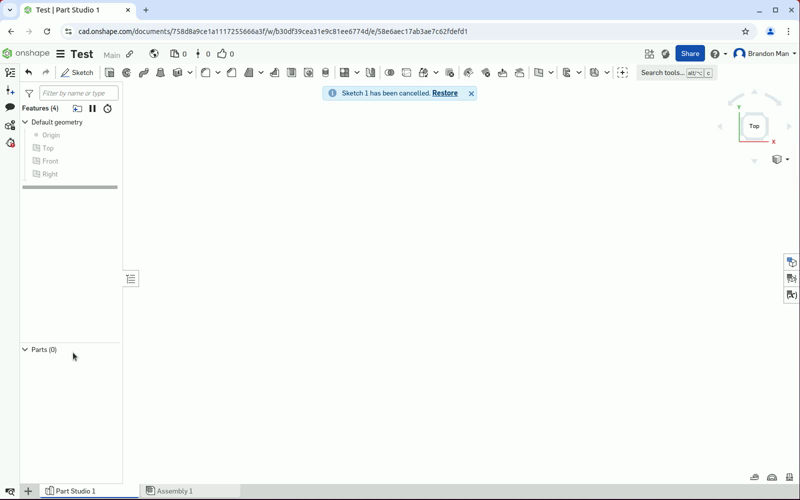
key(space)
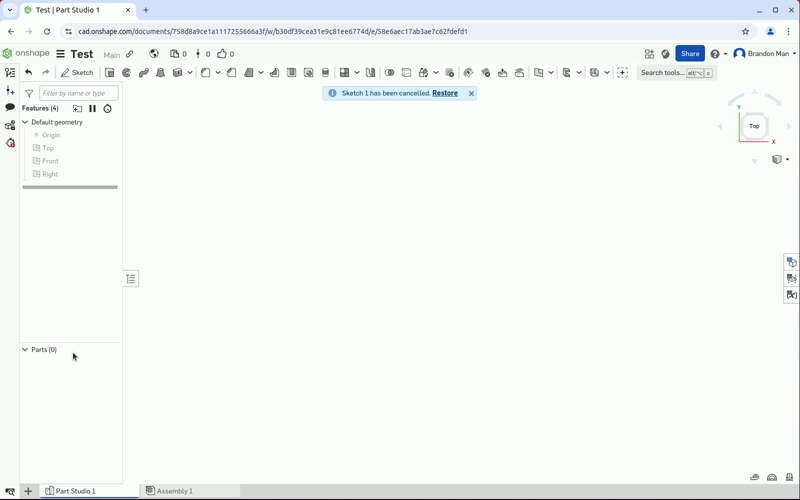
key_down(shift)
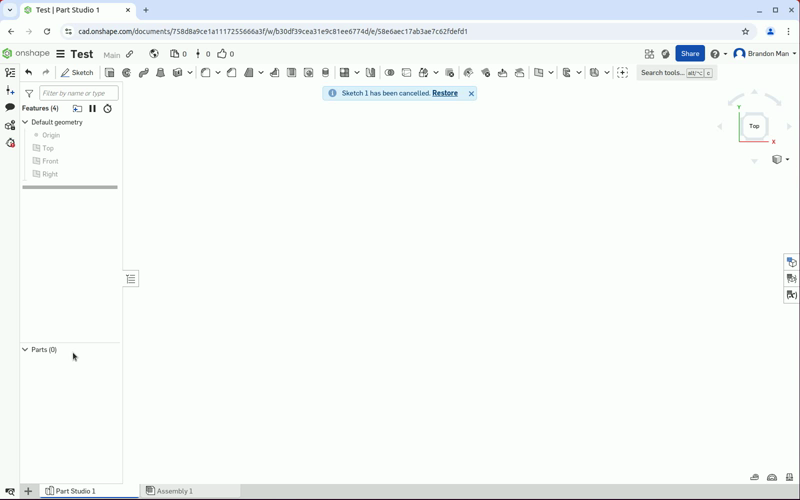
key(up)
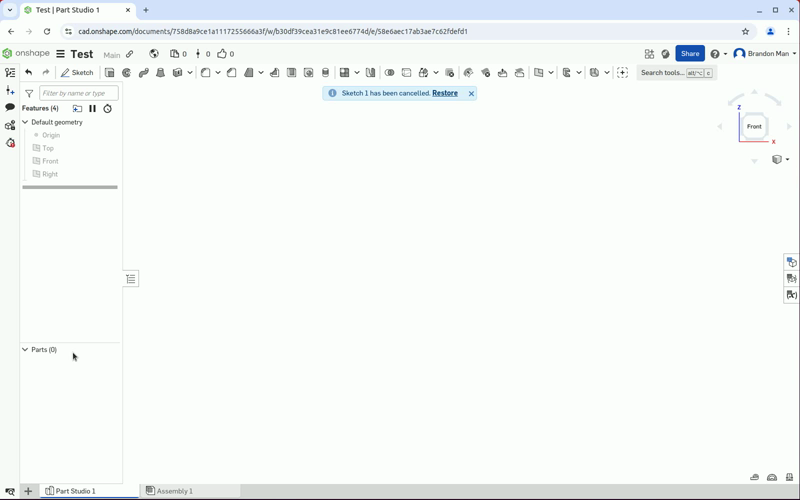
key_up(shift)
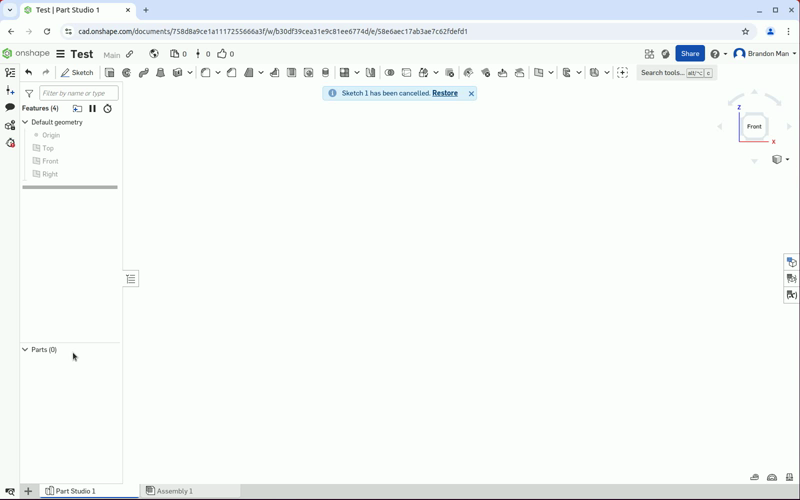
mouse_move(73, 352)
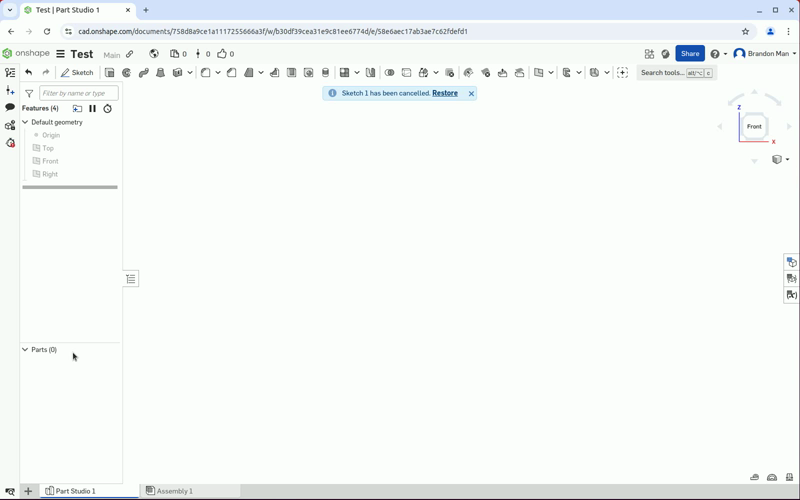
key(shift+y)
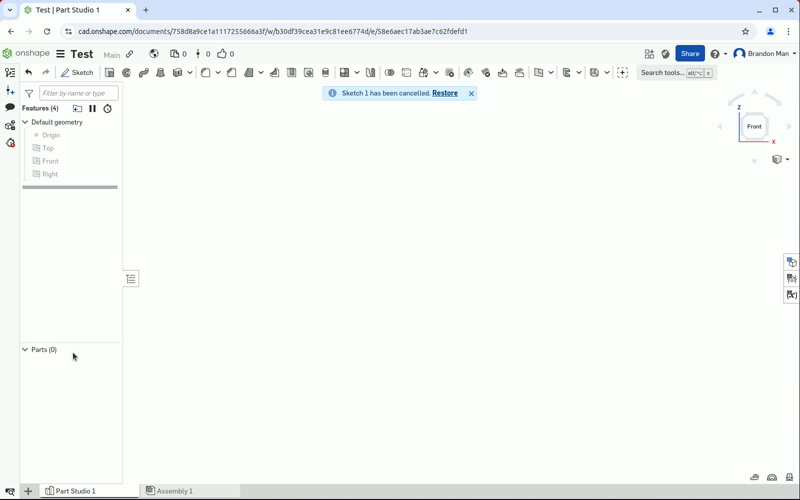
key(shift+s)
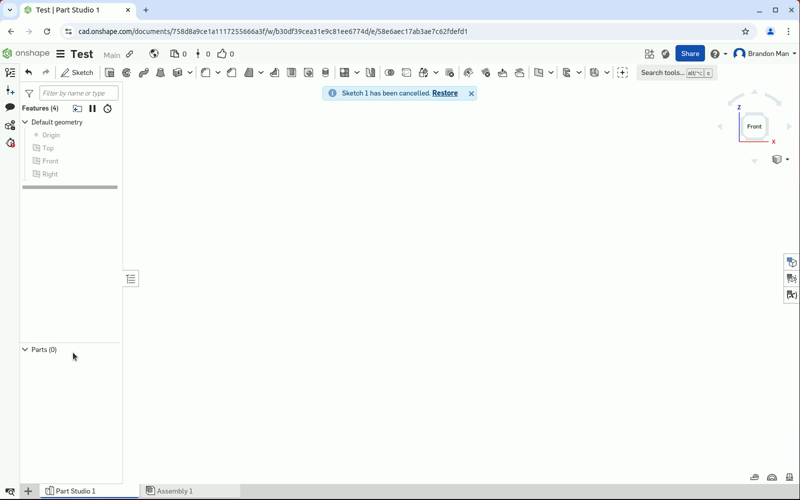
mouse_move(73, 163)
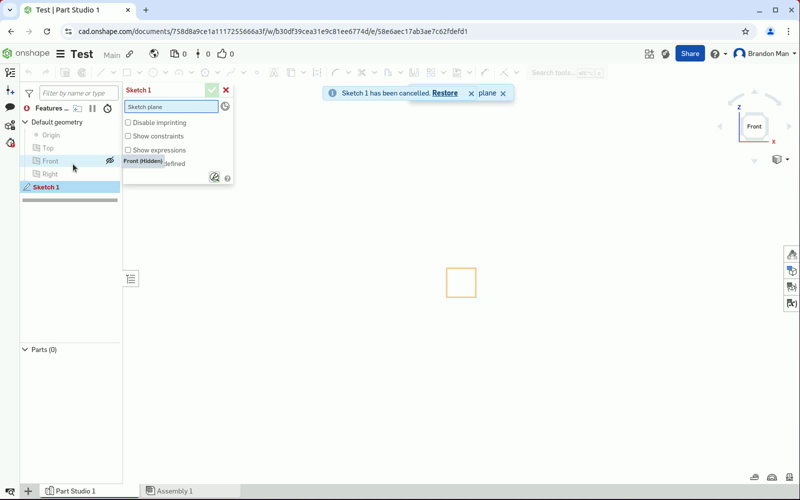
click(73, 163)
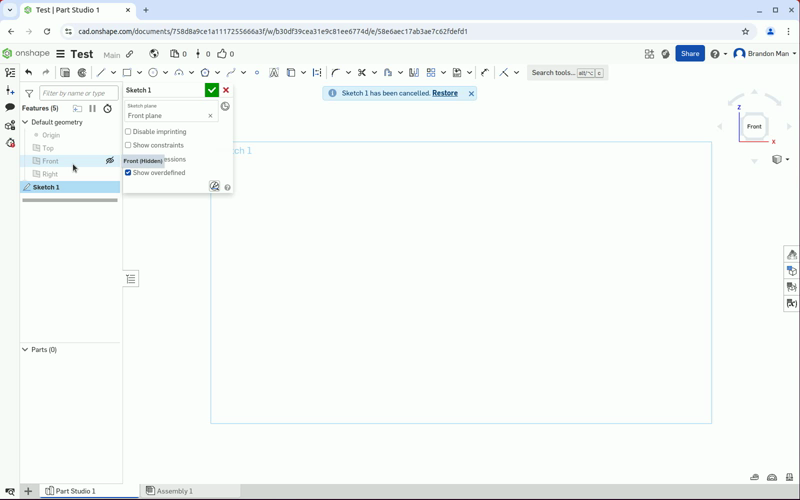
mouse_move(73, 352)
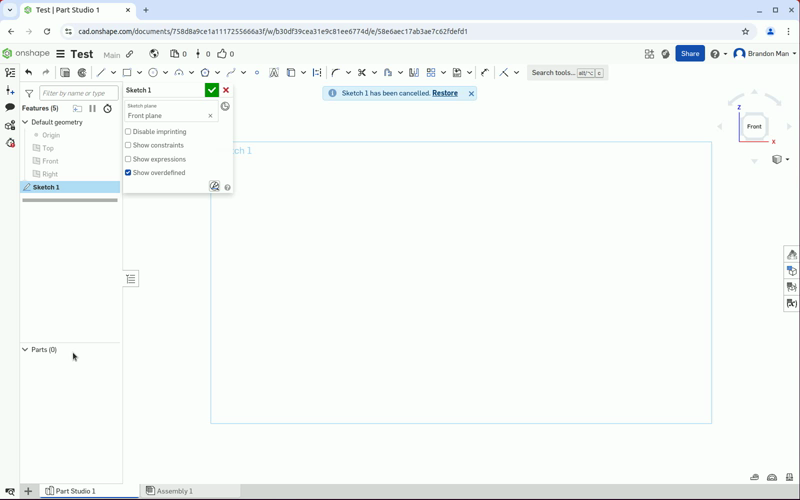
key(y)
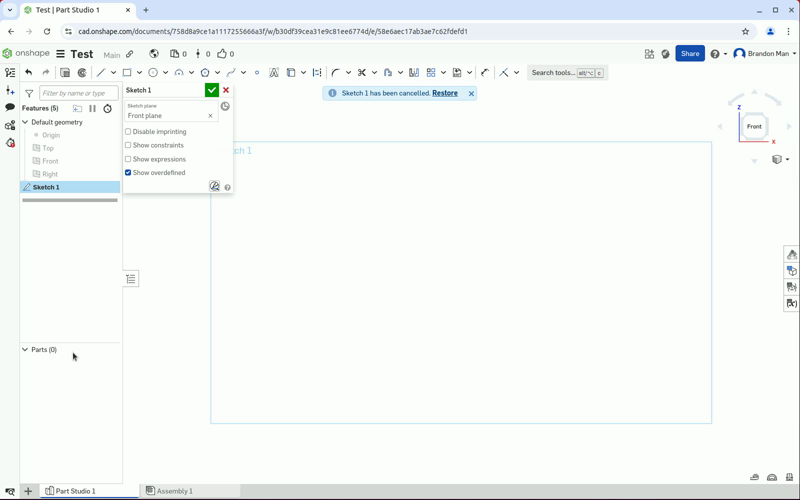
key(l)
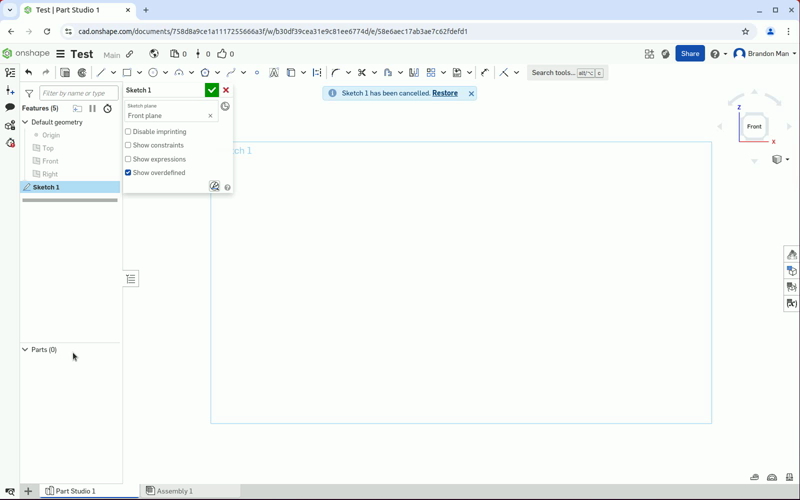
key_down(shift)
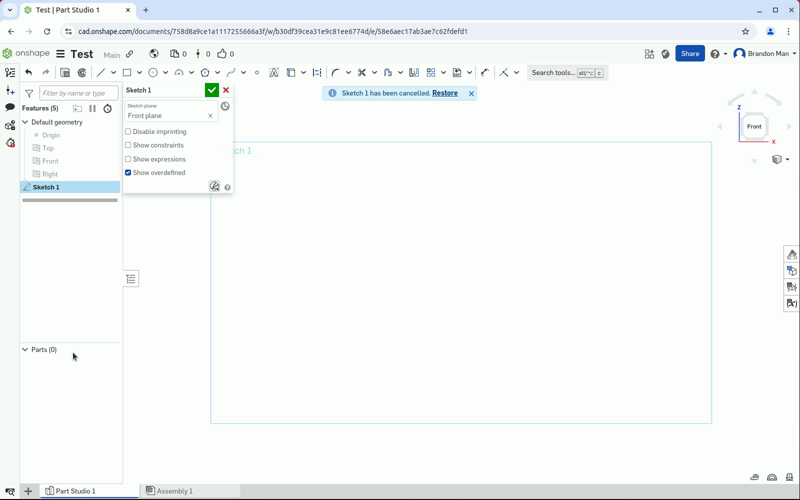
mouse_move(392, 335)
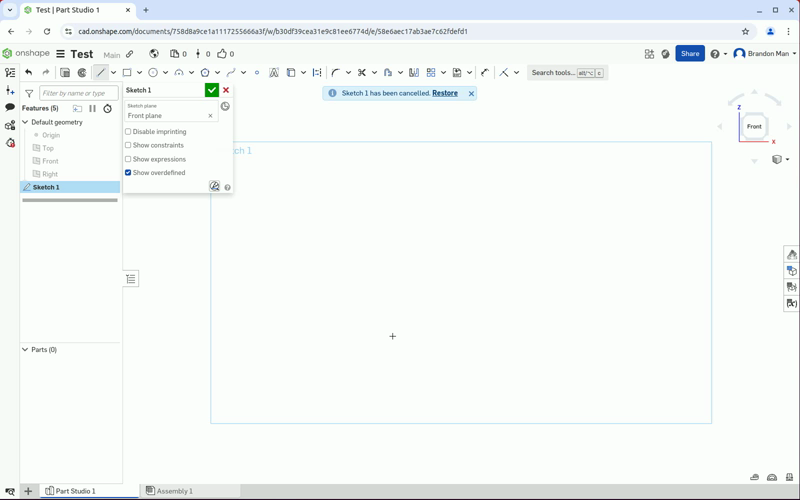
click(392, 335)
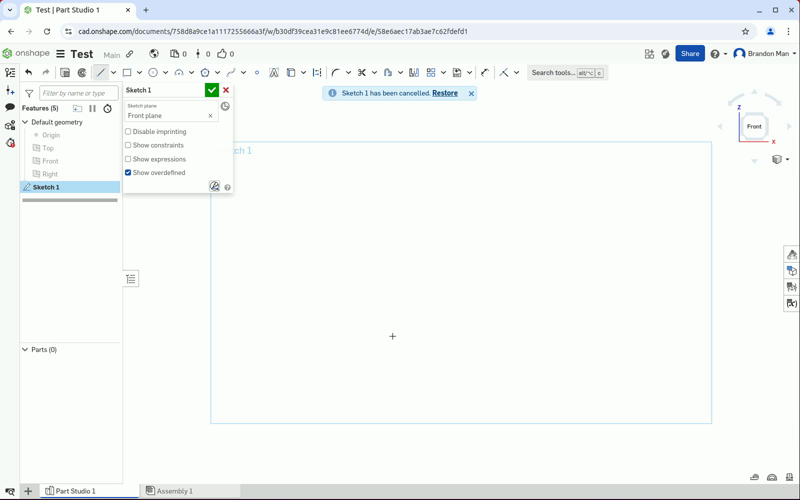
key_up(shift)
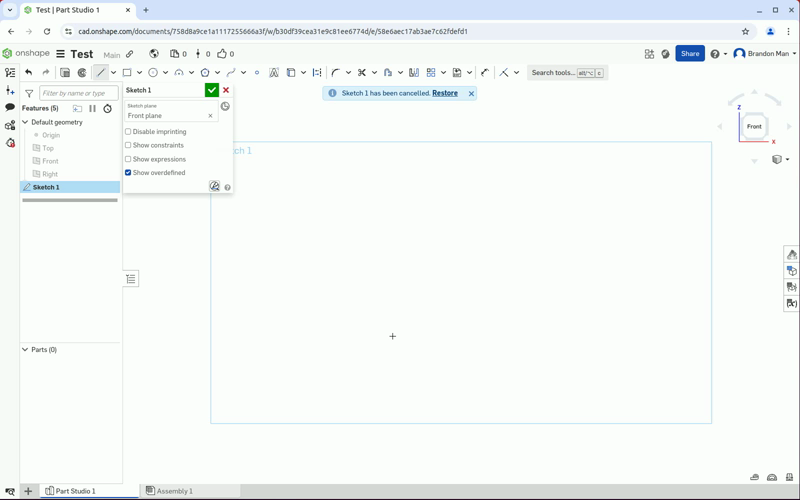
key_down(shift)
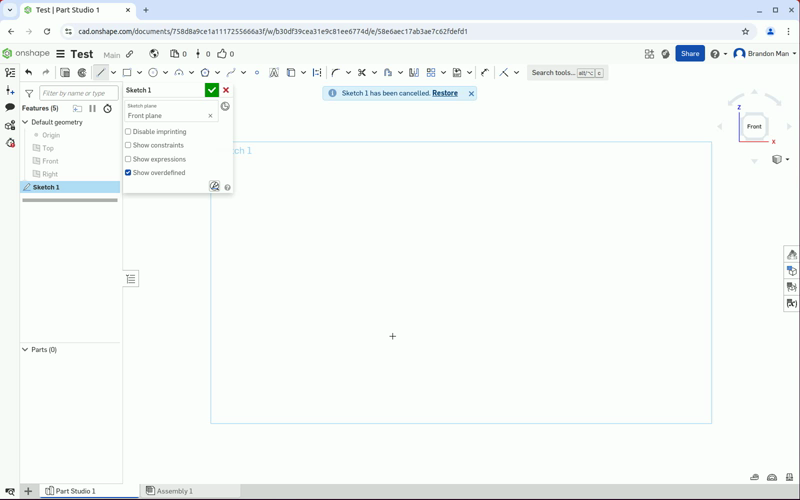
mouse_move(531, 335)
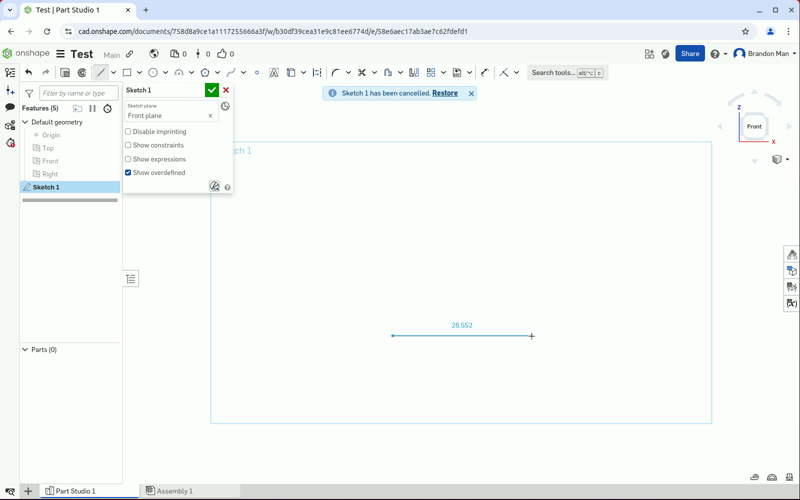
click(531, 335)
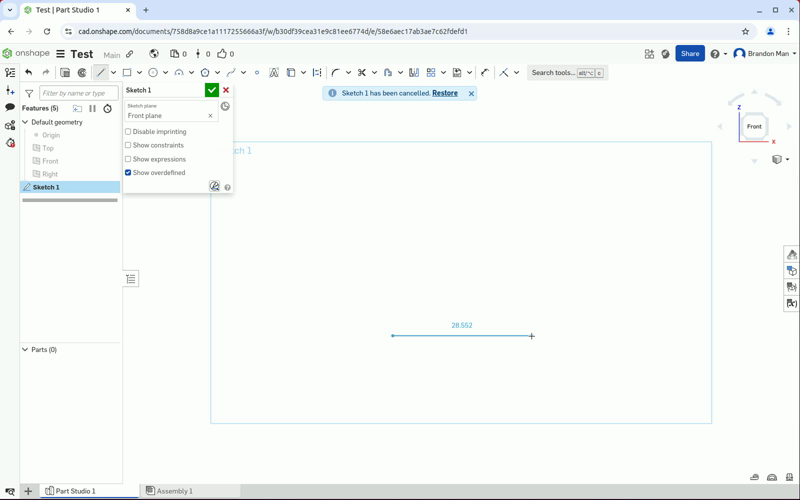
key_up(shift)
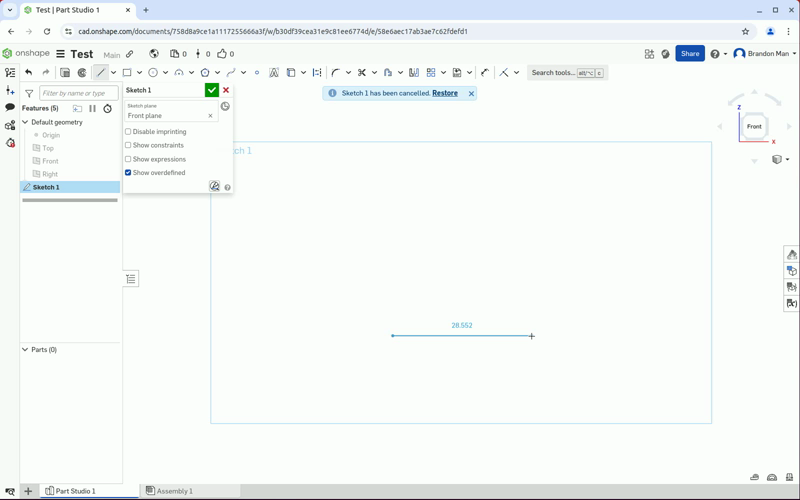
key_down(shift)
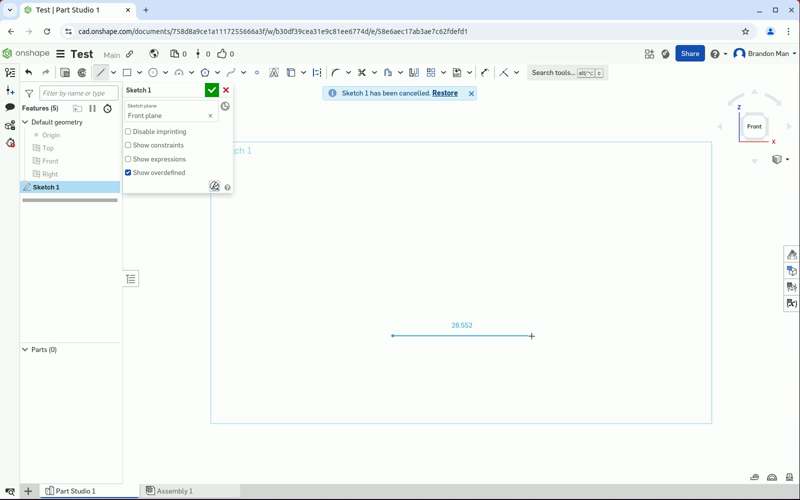
mouse_move(531, 253)
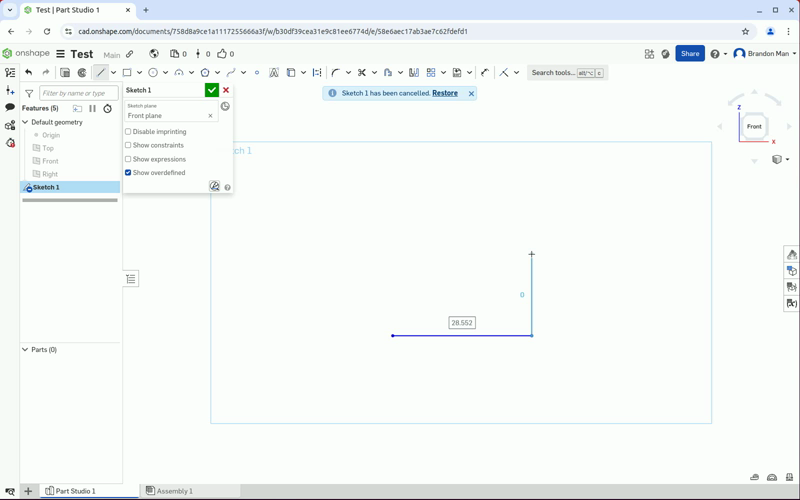
click(531, 253)
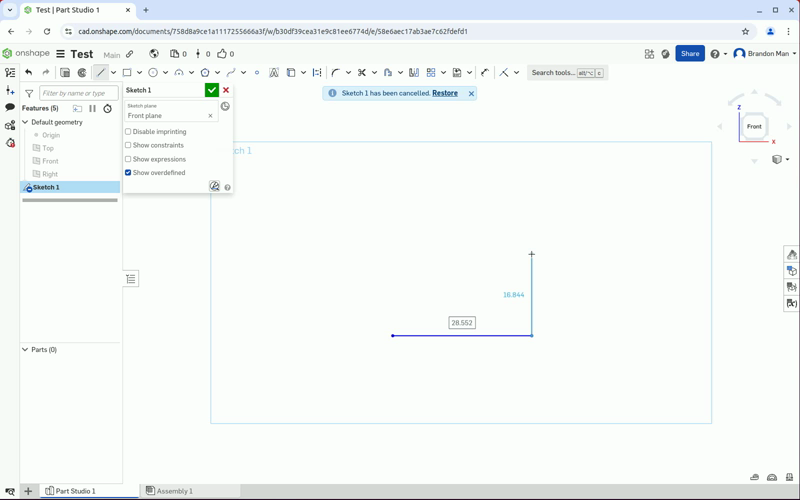
key_up(shift)
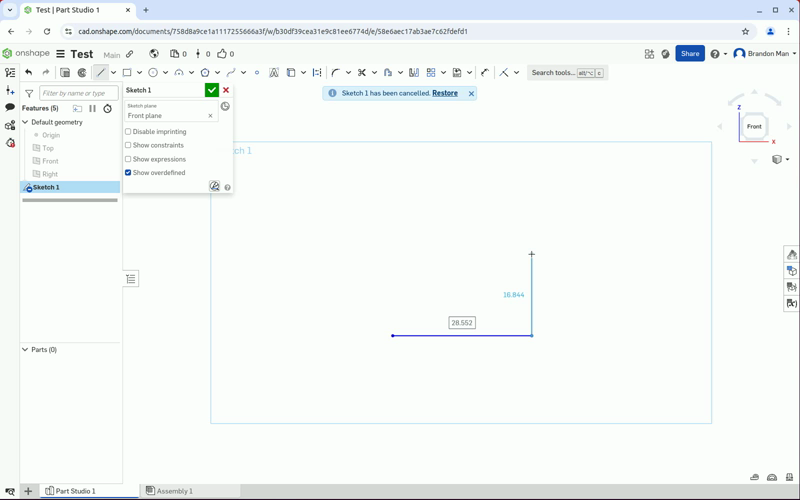
key_down(shift)
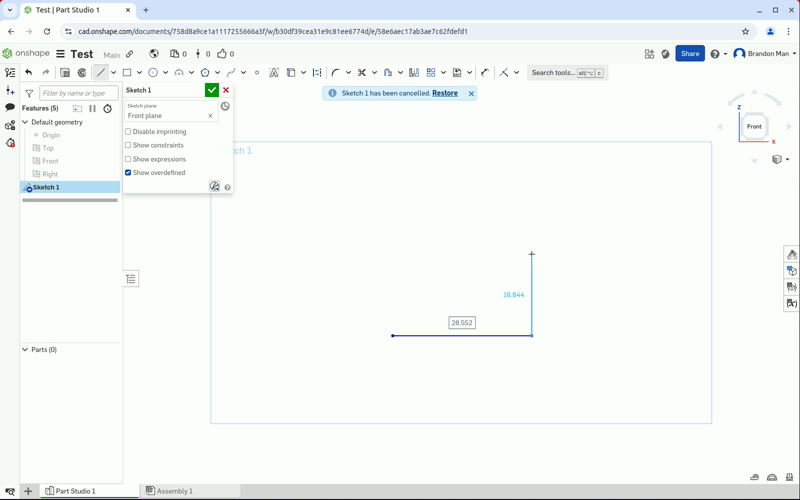
mouse_move(561, 253)
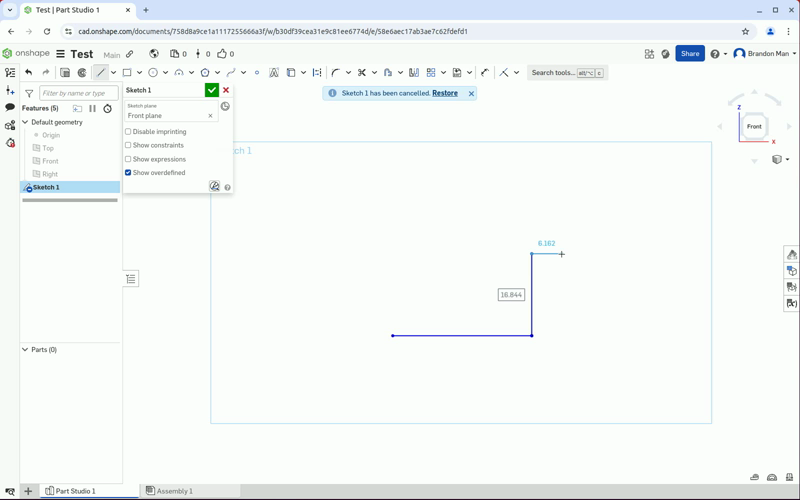
mouse_move(527, 253)
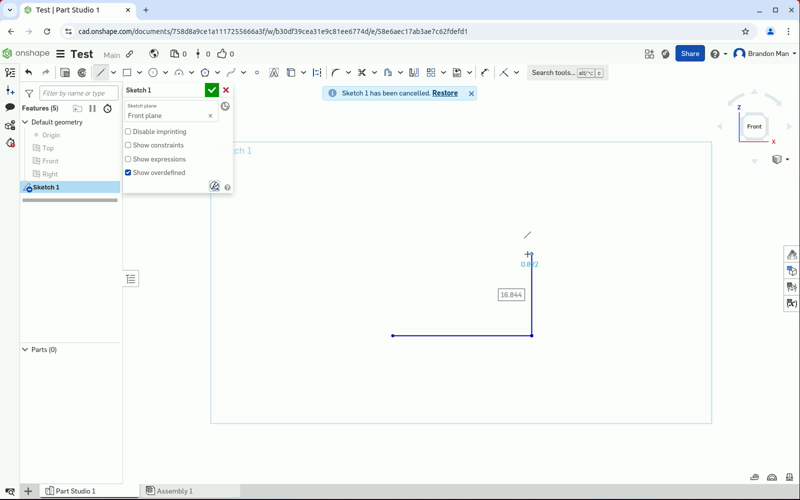
scroll(6)
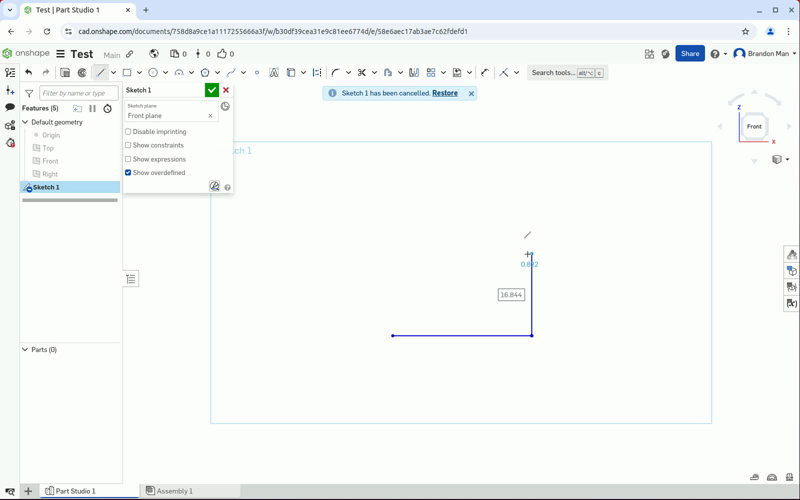
scroll(6)
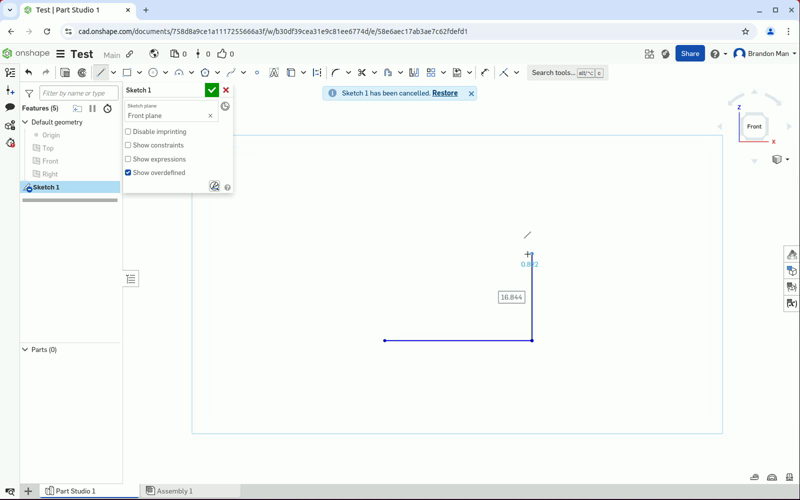
scroll(6)
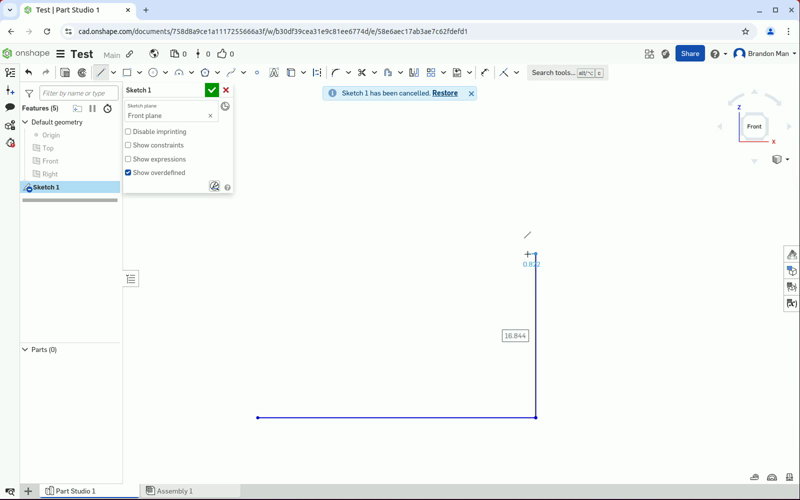
scroll(6)
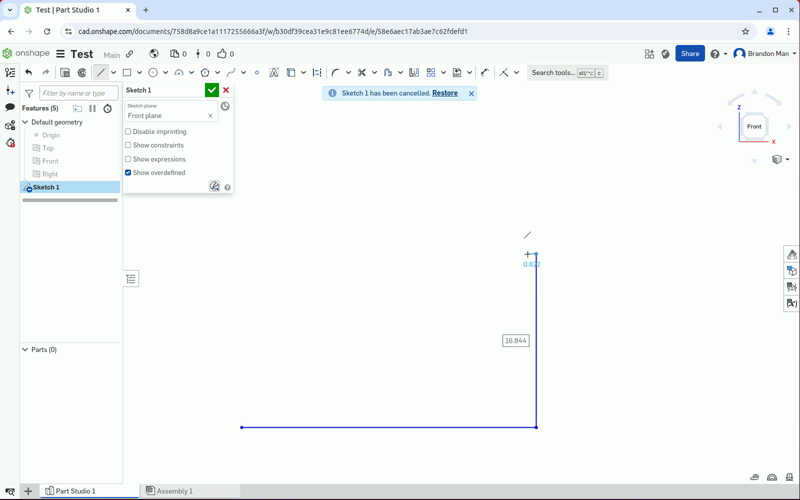
scroll(6)
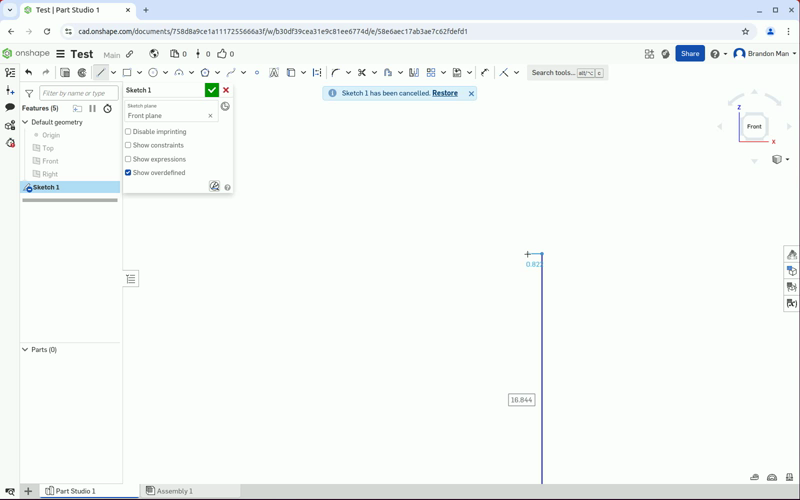
scroll(6)
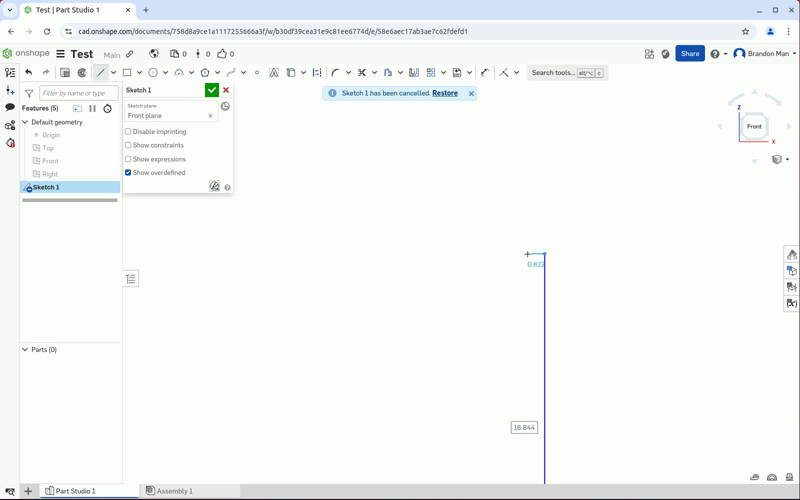
scroll(6)
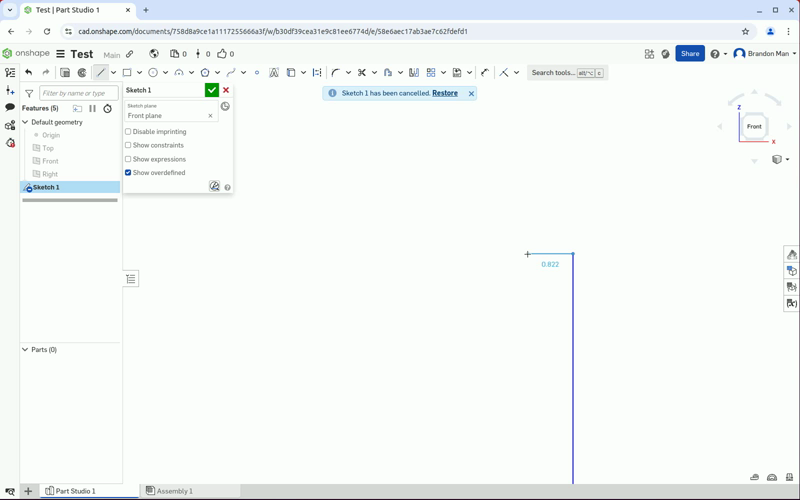
click(527, 253)
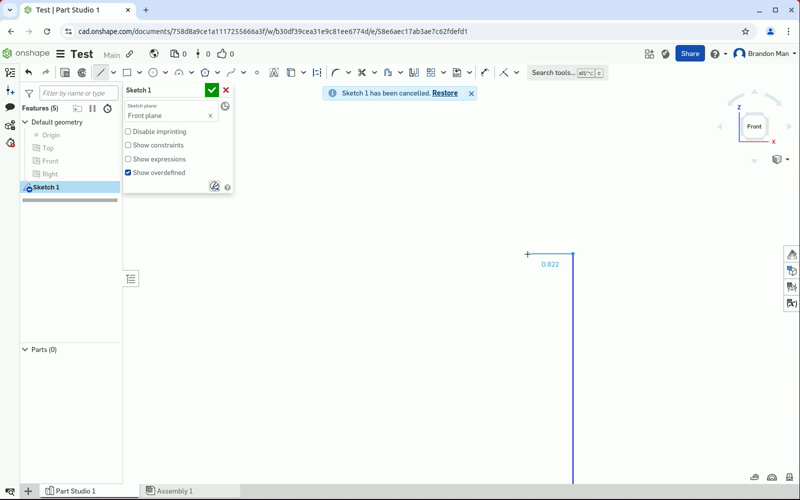
scroll(-6)
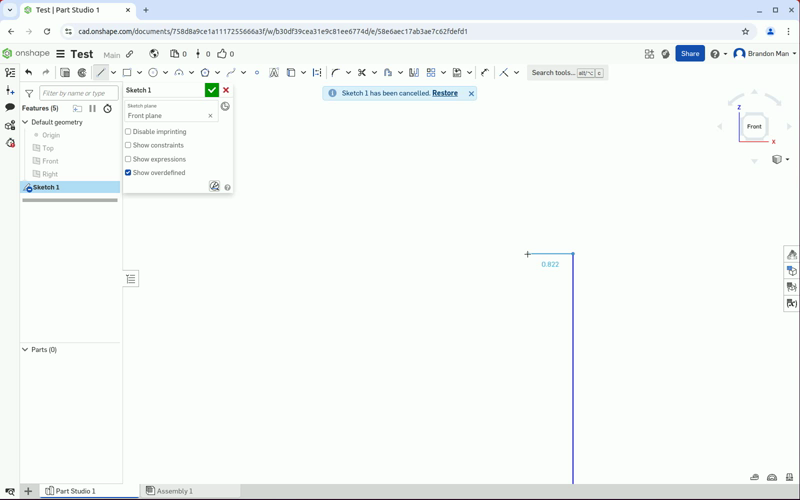
scroll(-6)
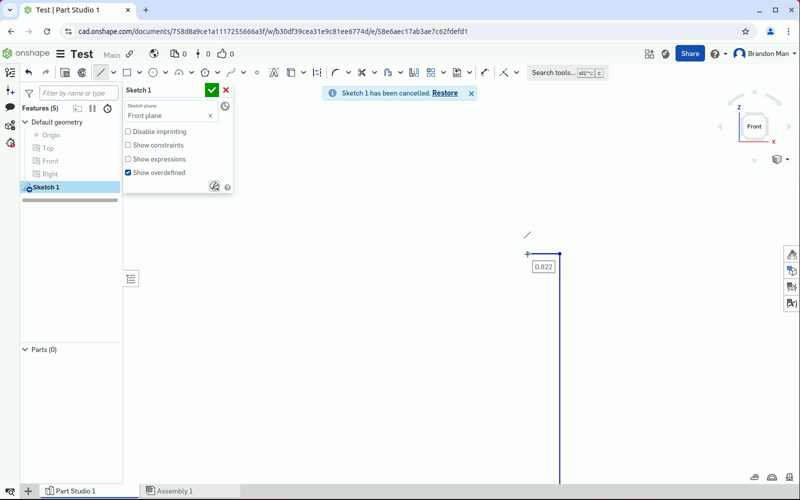
scroll(-6)
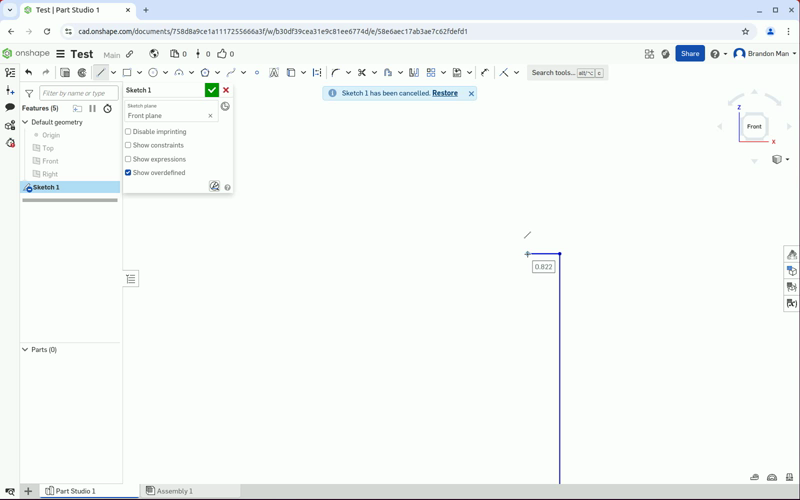
scroll(-6)
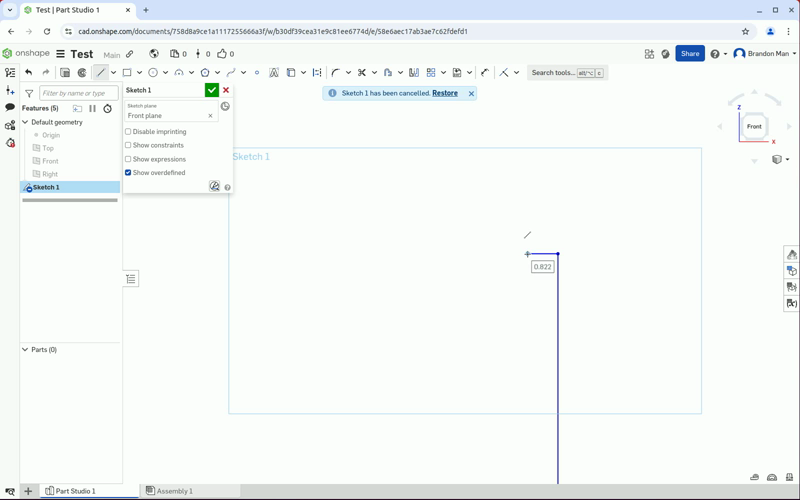
scroll(-6)
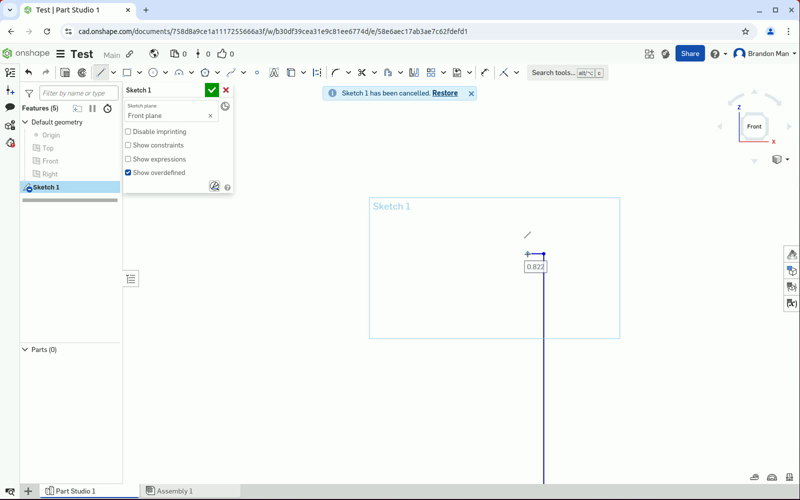
scroll(-6)
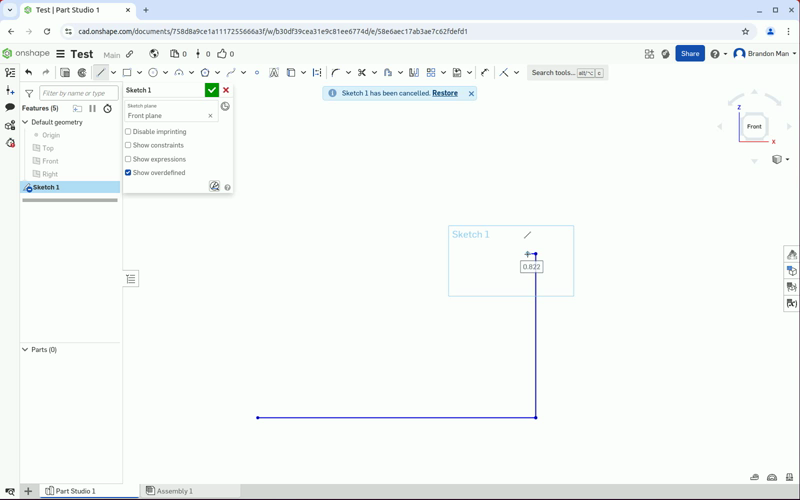
scroll(-6)
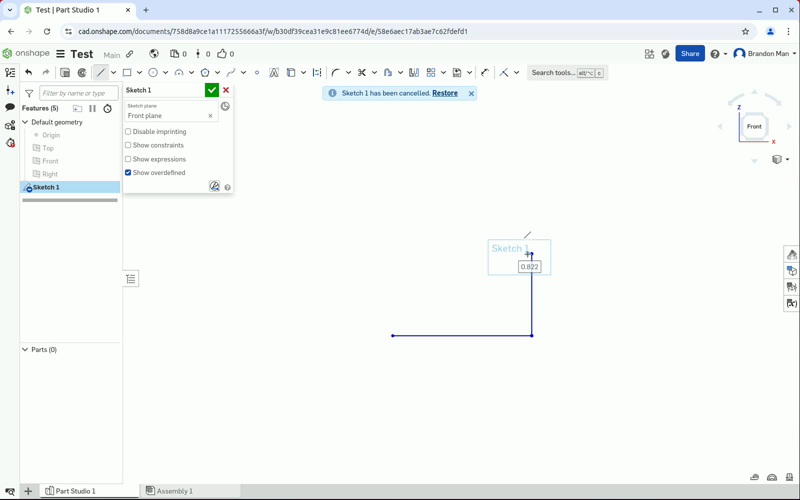
key_up(shift)
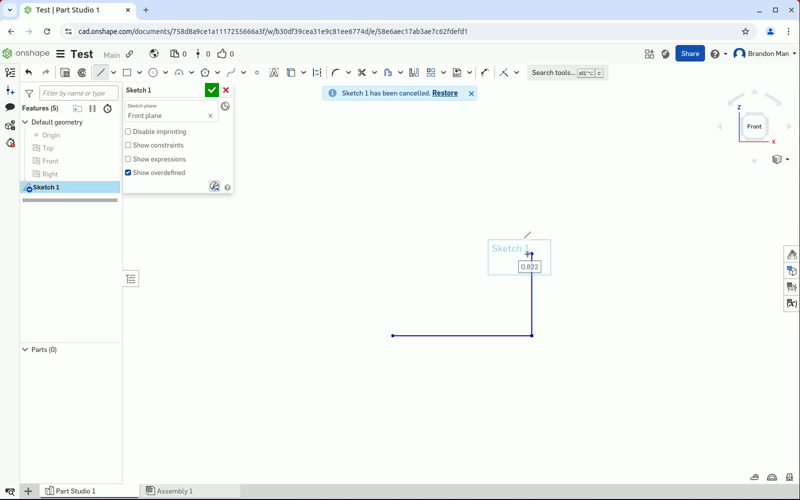
key_down(shift)
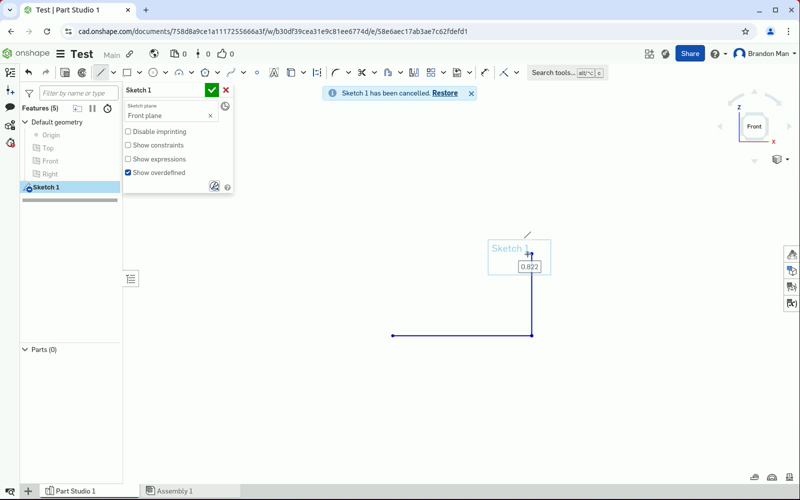
mouse_move(527, 329)
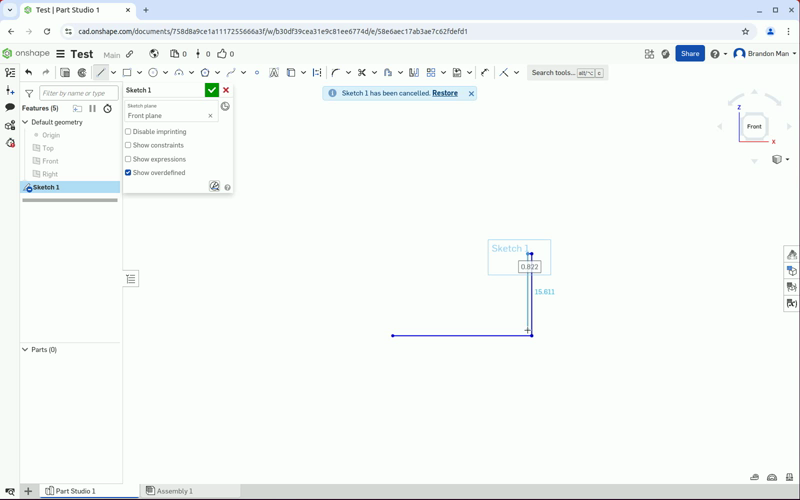
click(527, 329)
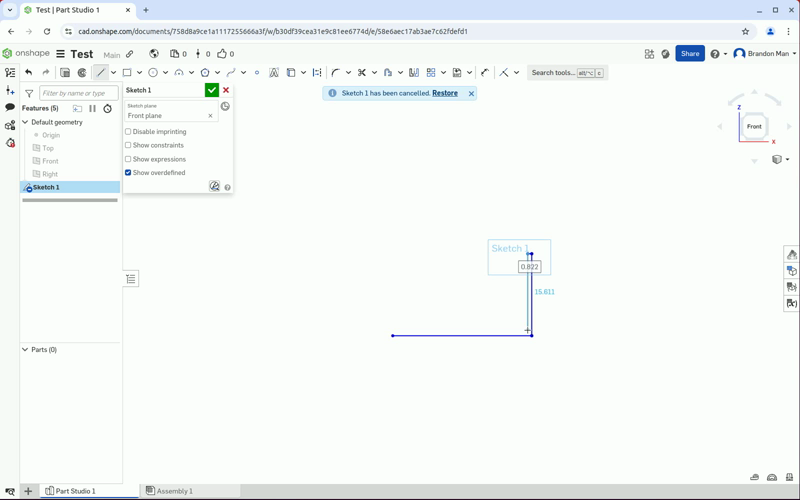
key_up(shift)
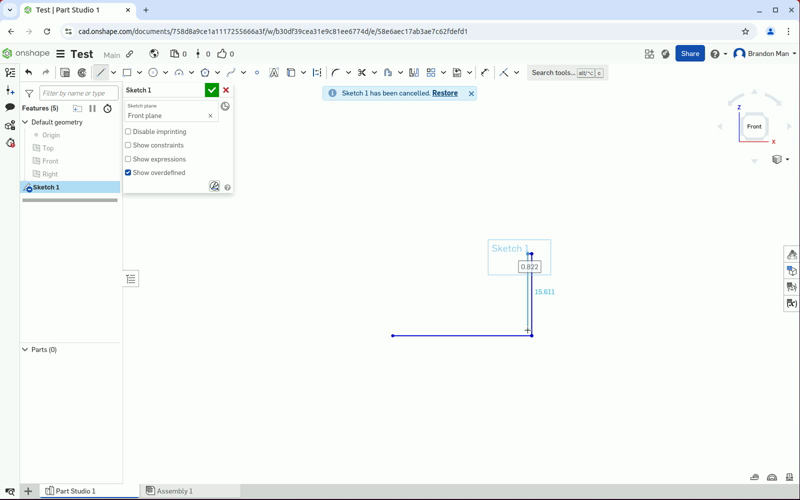
key_down(shift)
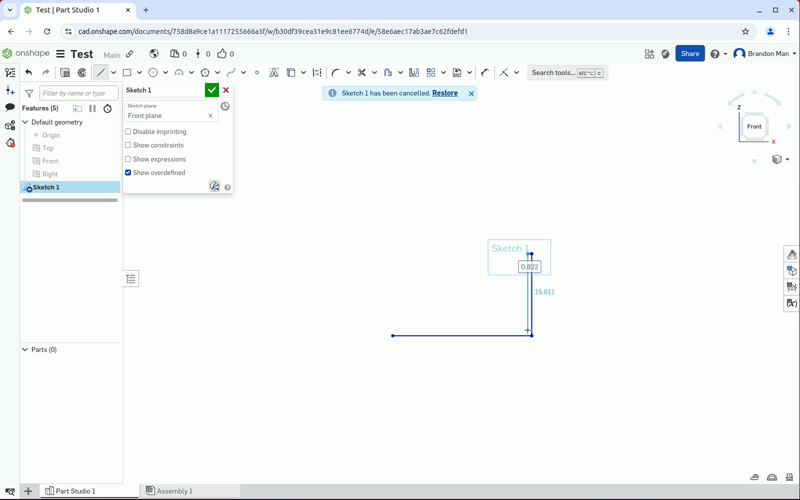
mouse_move(397, 329)
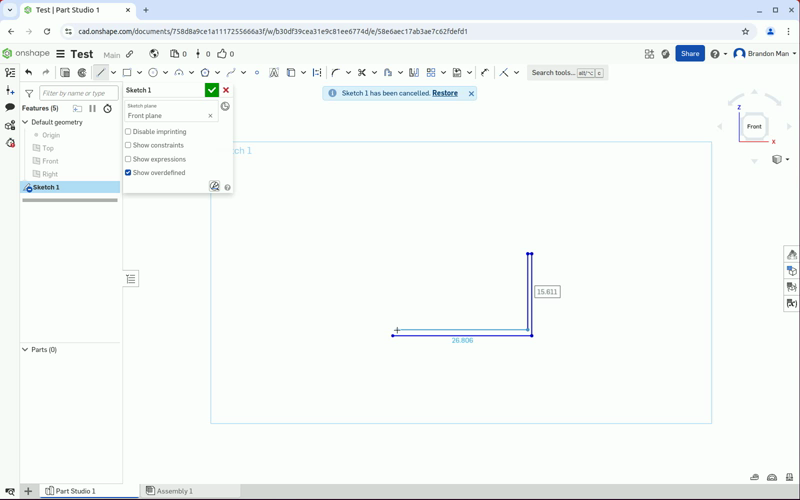
click(397, 329)
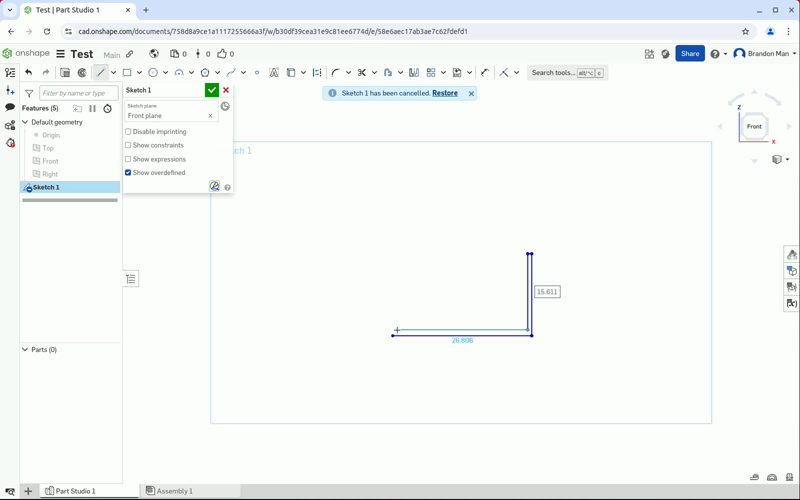
key_up(shift)
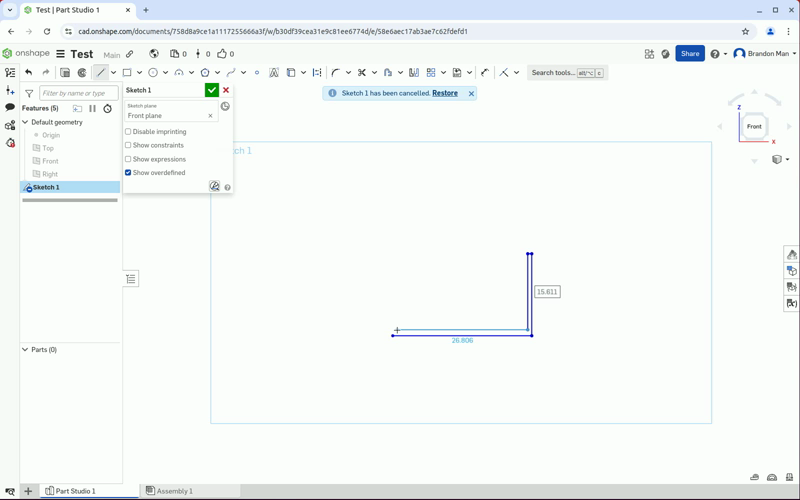
key_down(shift)
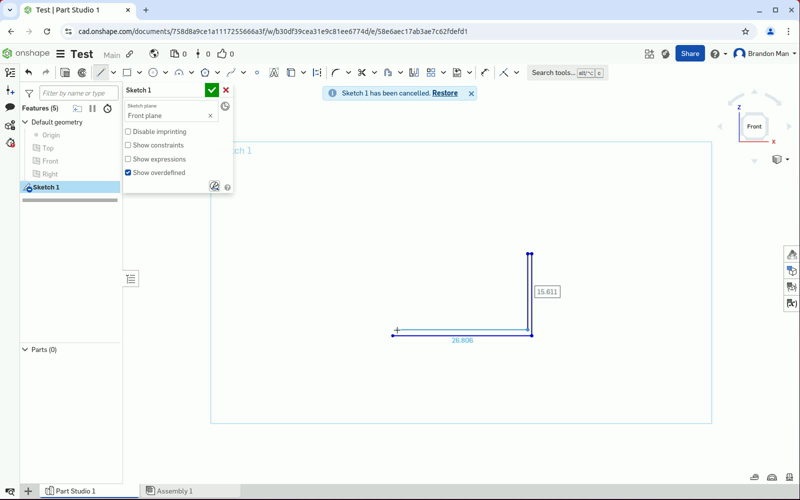
mouse_move(397, 253)
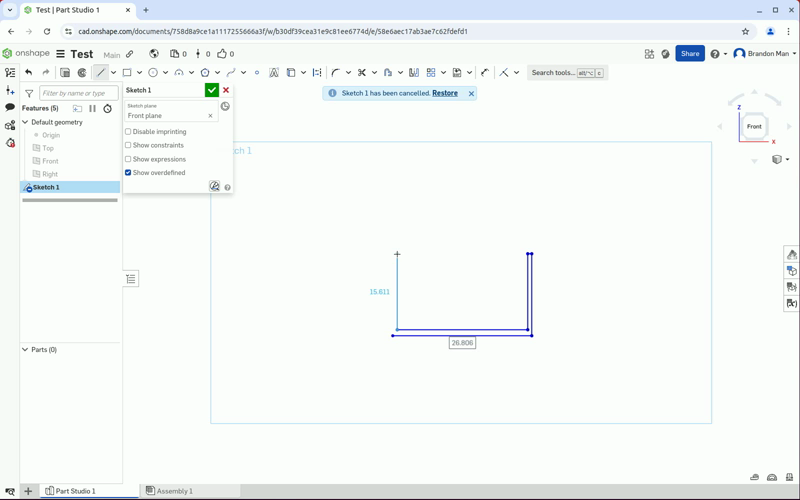
click(397, 253)
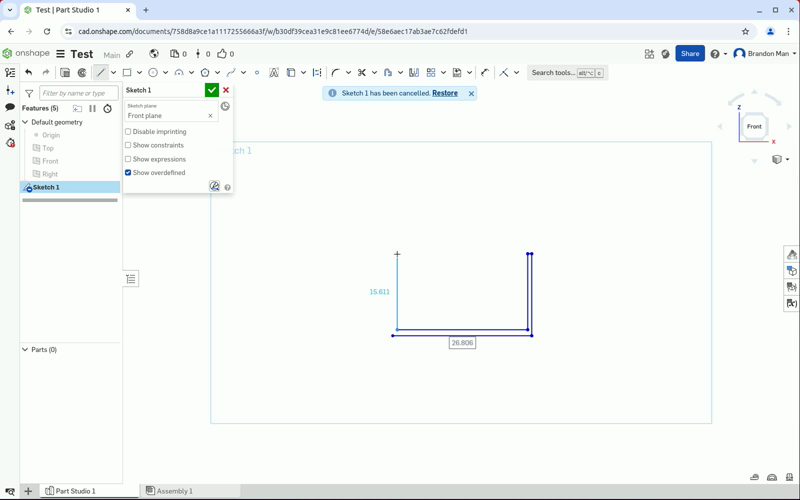
key_up(shift)
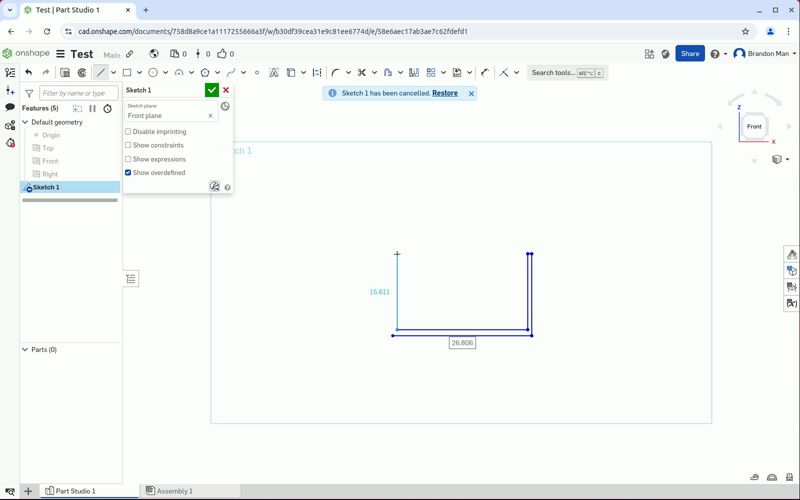
key_down(shift)
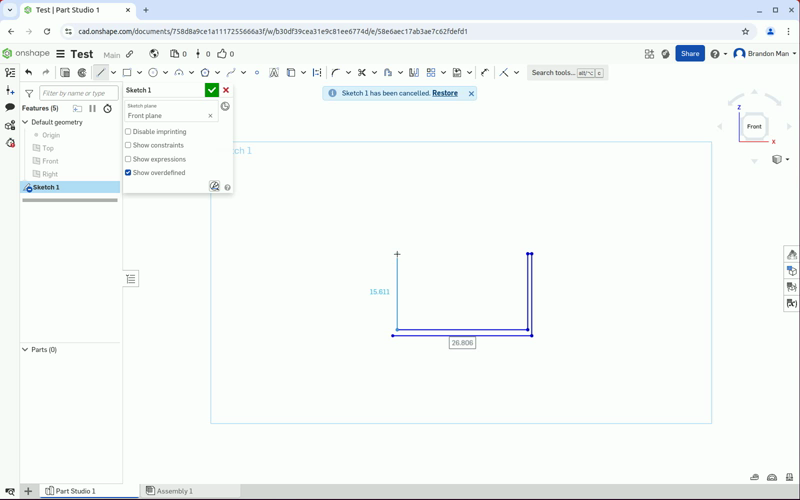
mouse_move(427, 253)
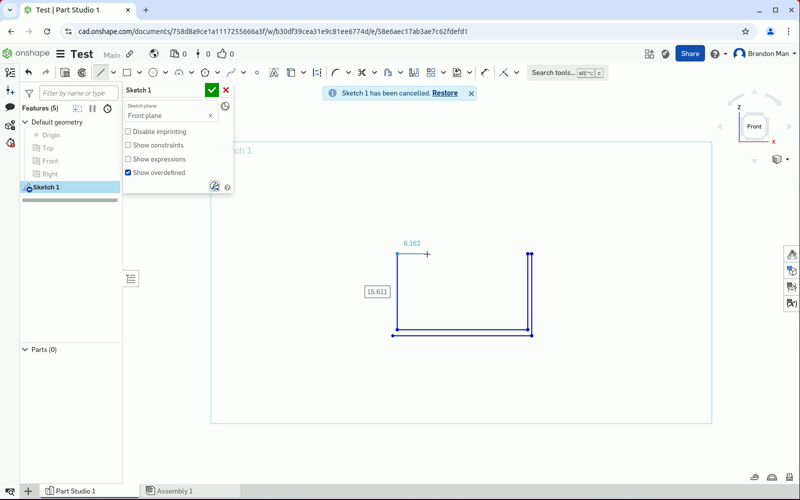
mouse_move(392, 253)
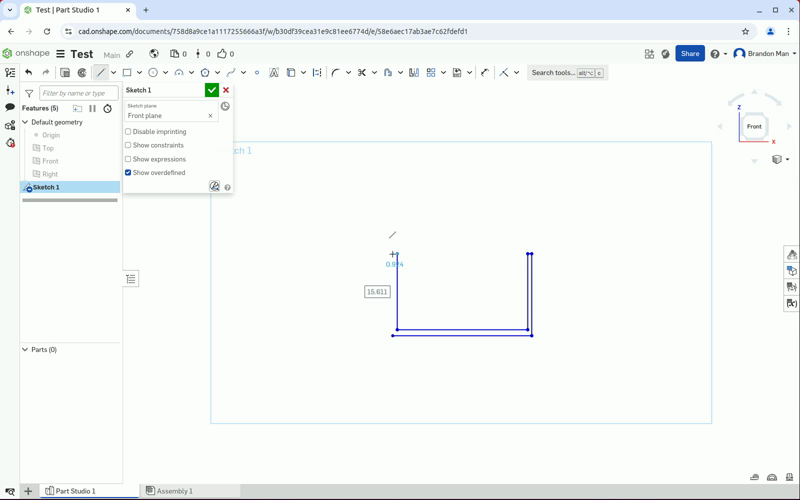
scroll(6)
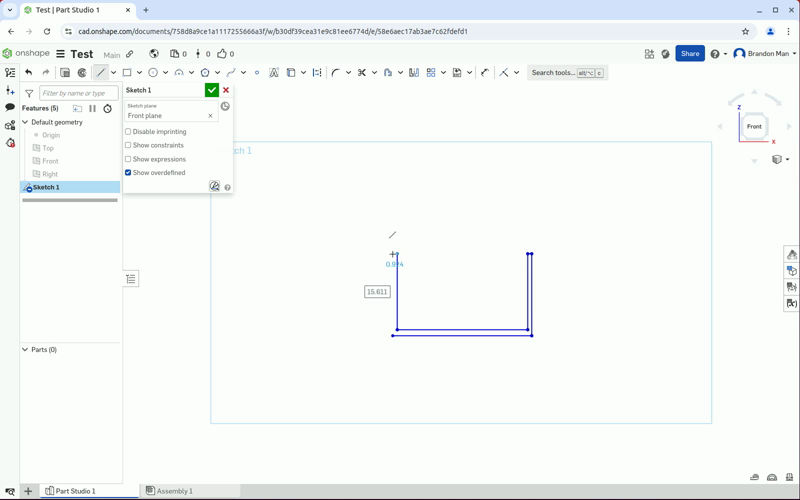
scroll(6)
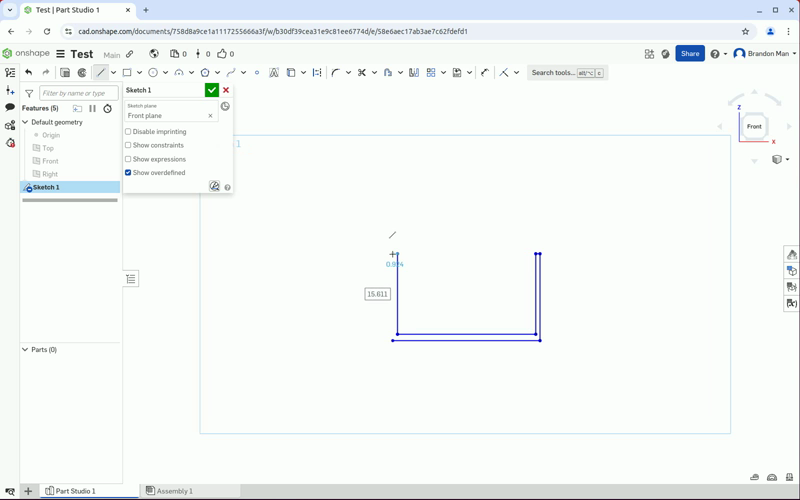
scroll(6)
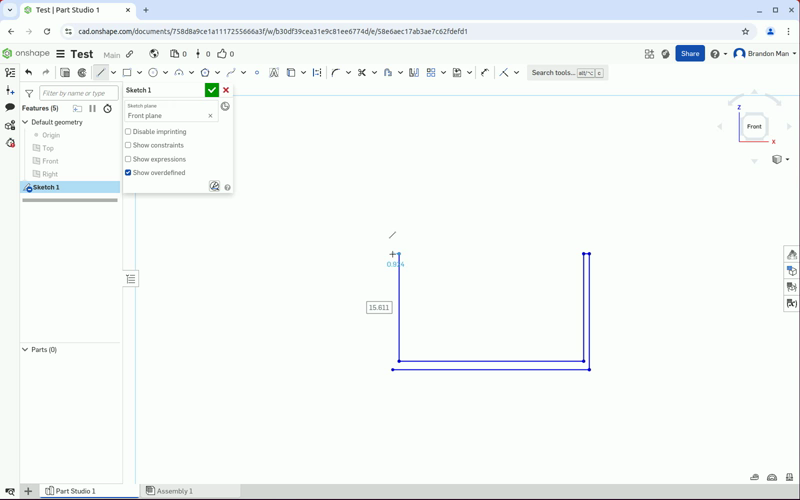
scroll(6)
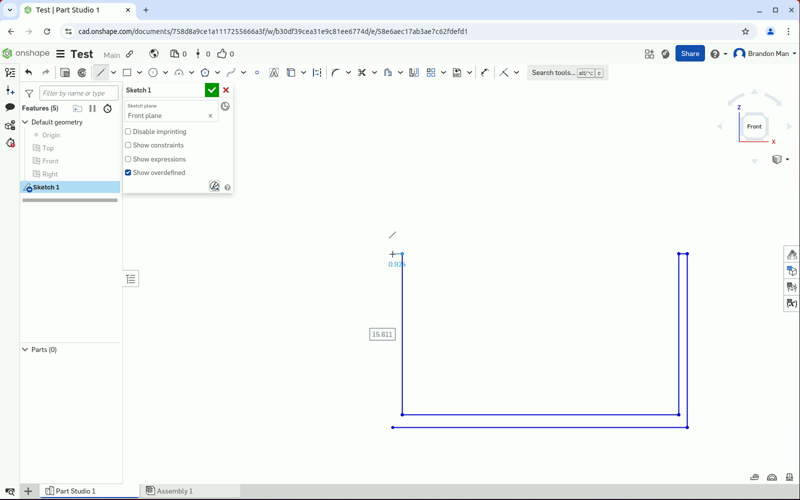
scroll(6)
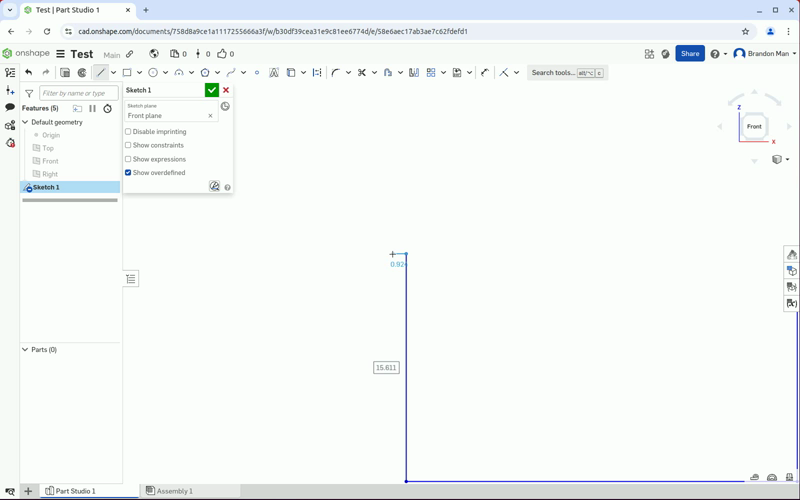
scroll(6)
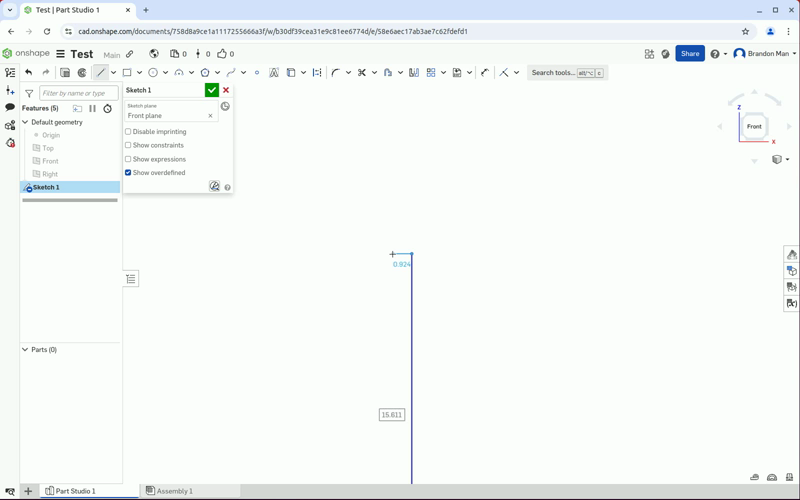
scroll(6)
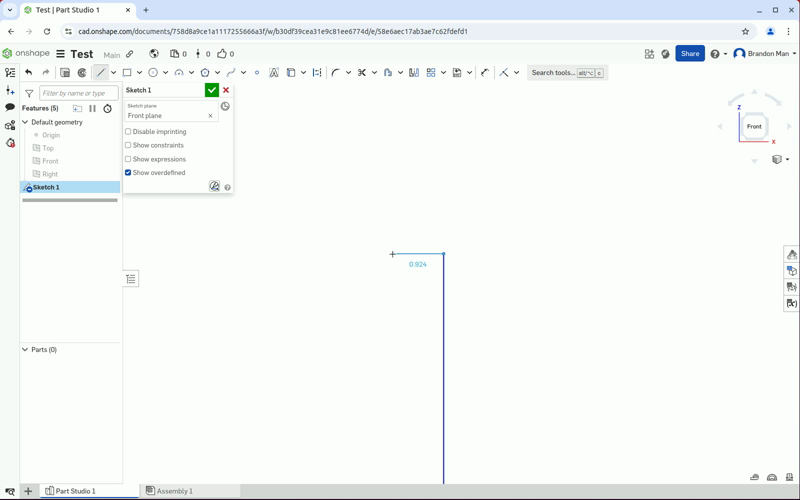
click(392, 253)
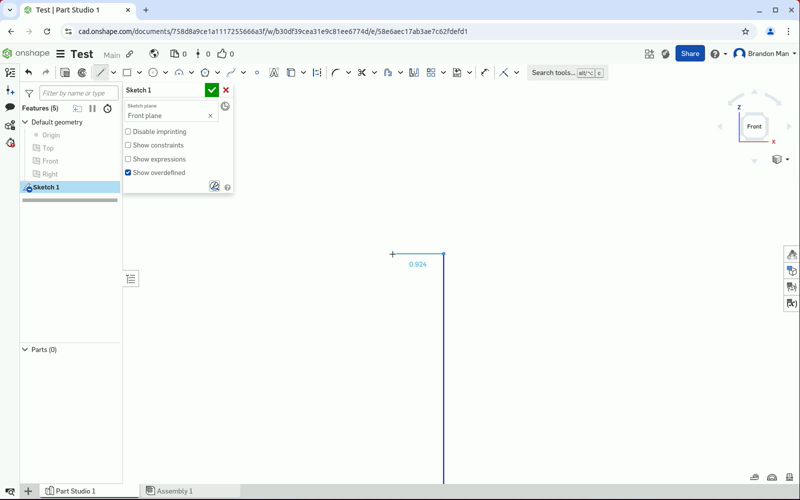
scroll(-6)
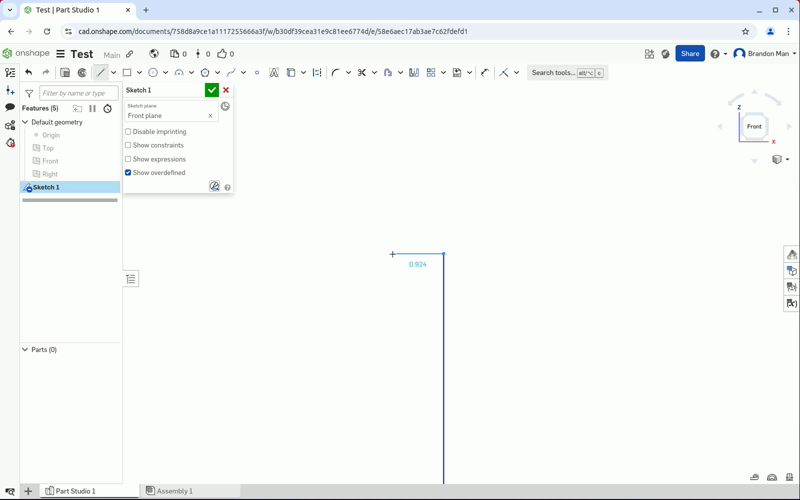
scroll(-6)
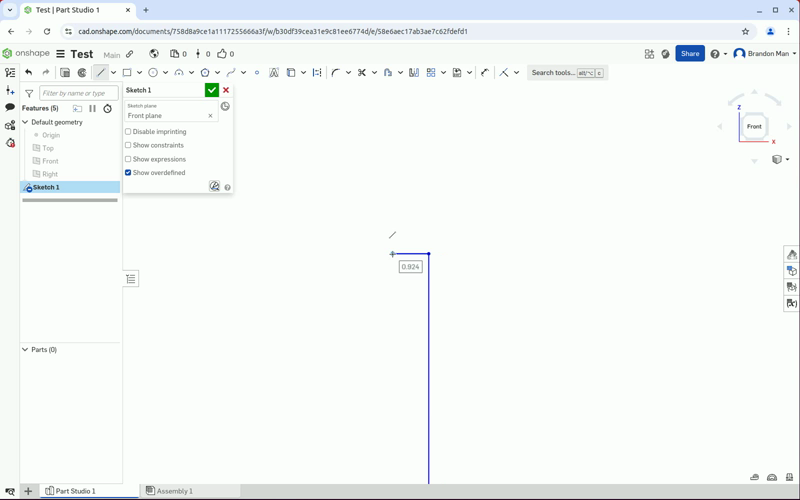
scroll(-6)
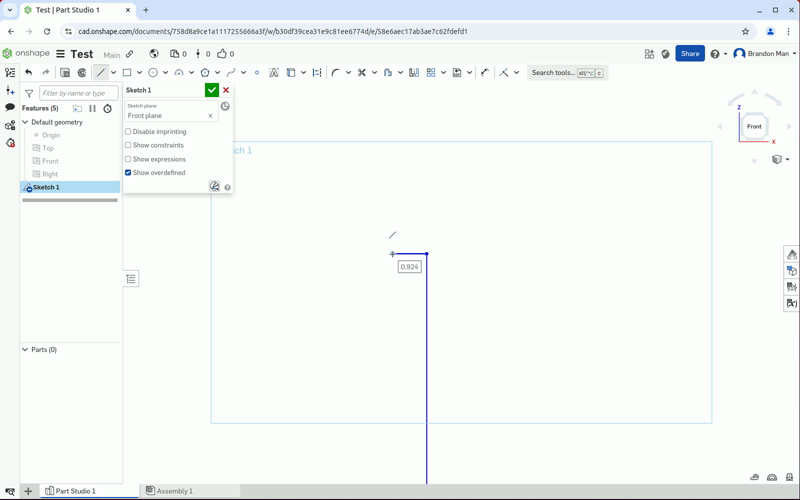
scroll(-6)
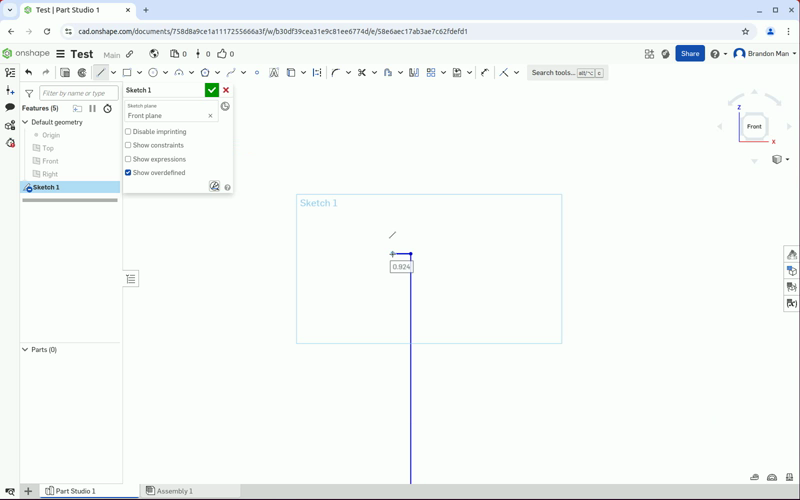
scroll(-6)
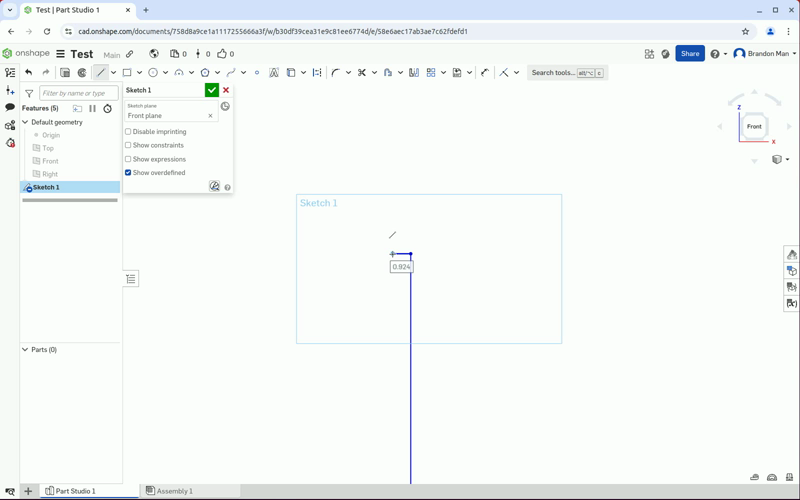
scroll(-6)
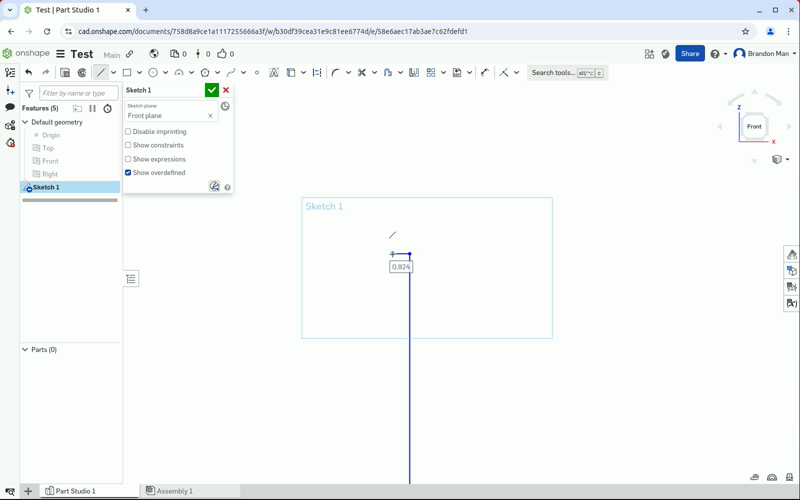
scroll(-6)
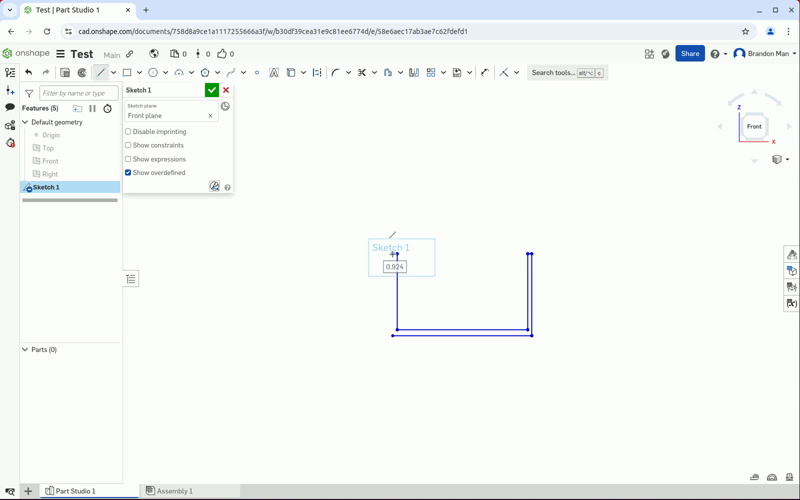
key_up(shift)
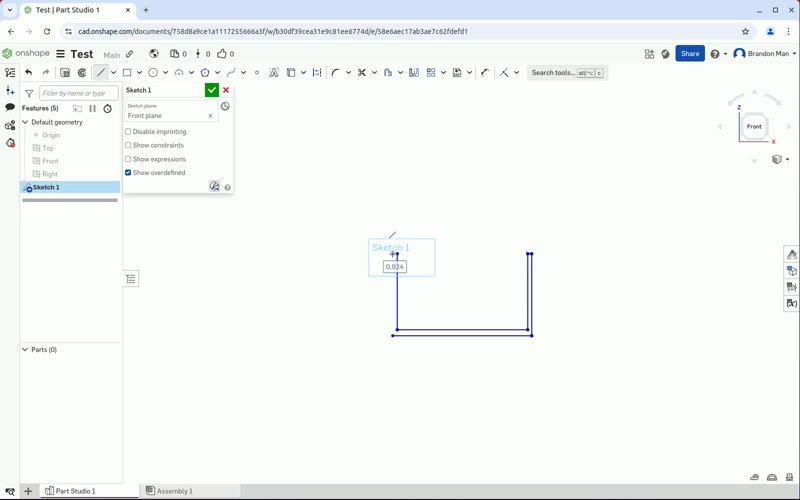
key_down(shift)
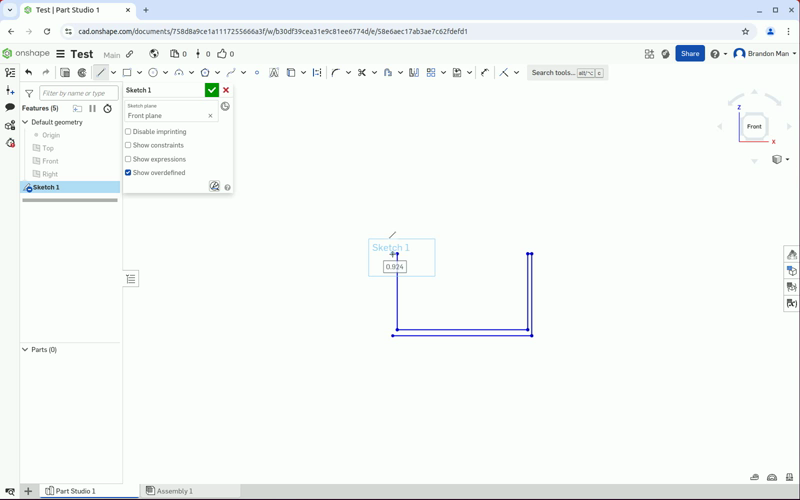
mouse_move(392, 335)
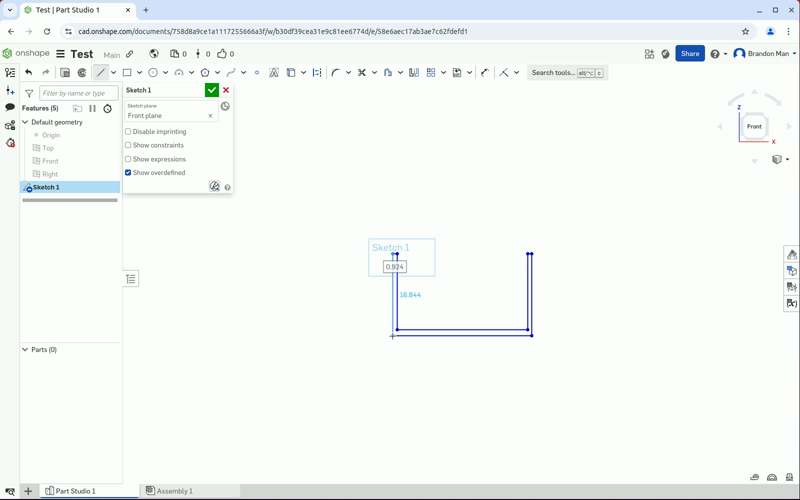
key_up(shift)
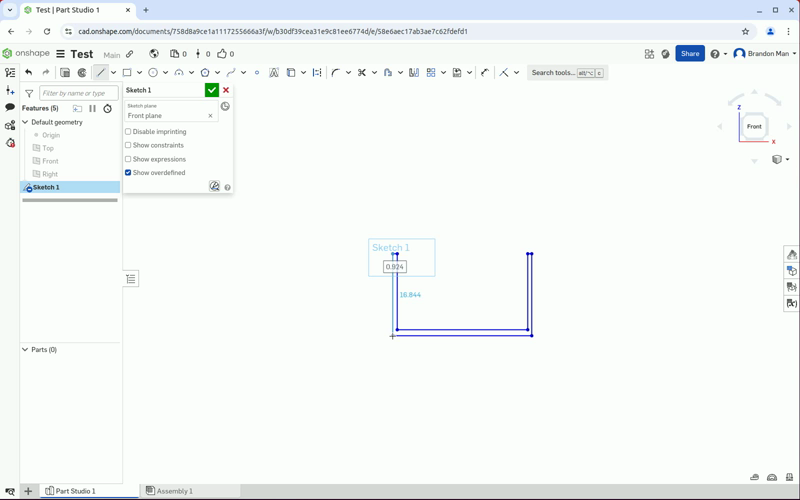
click(392, 335)
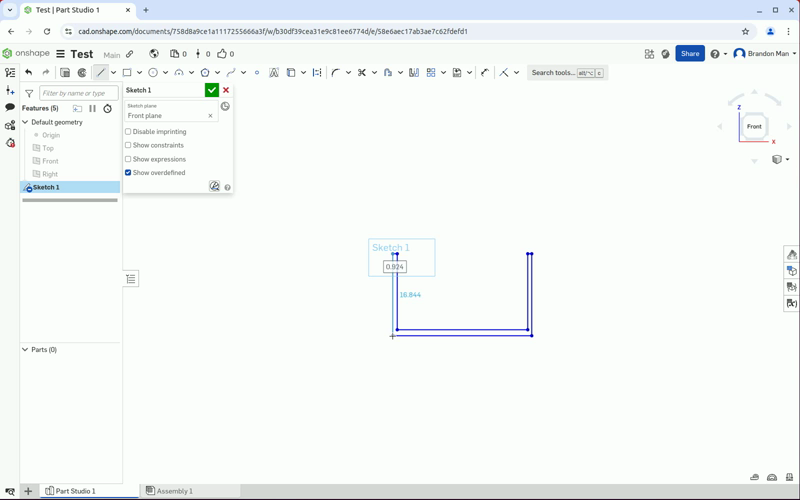
key(esc)
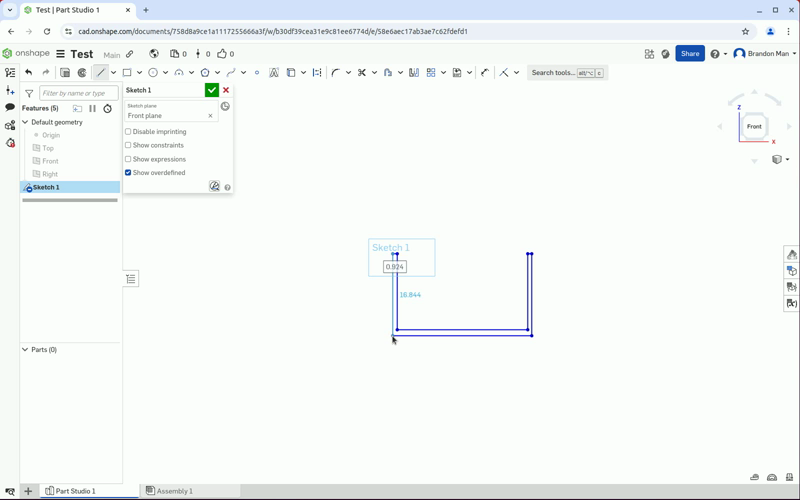
mouse_move(415, 333)
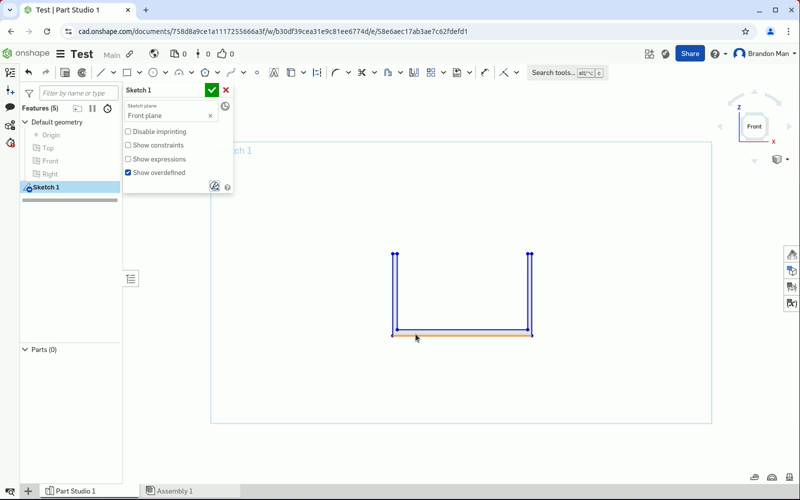
scroll(6)
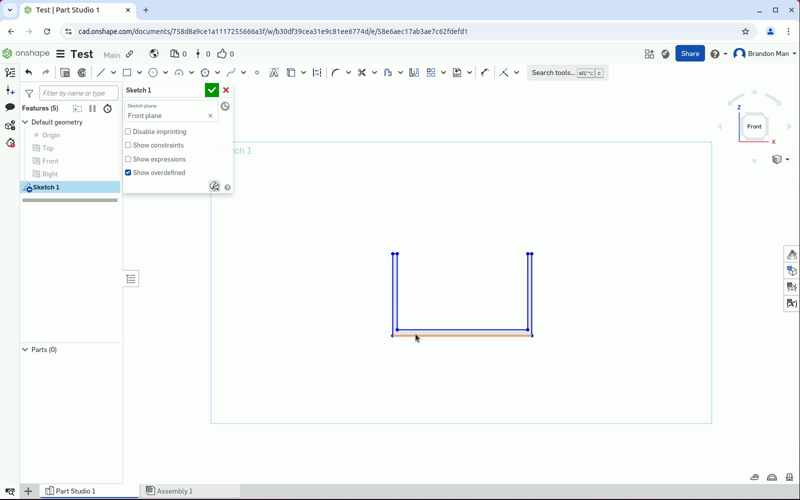
scroll(6)
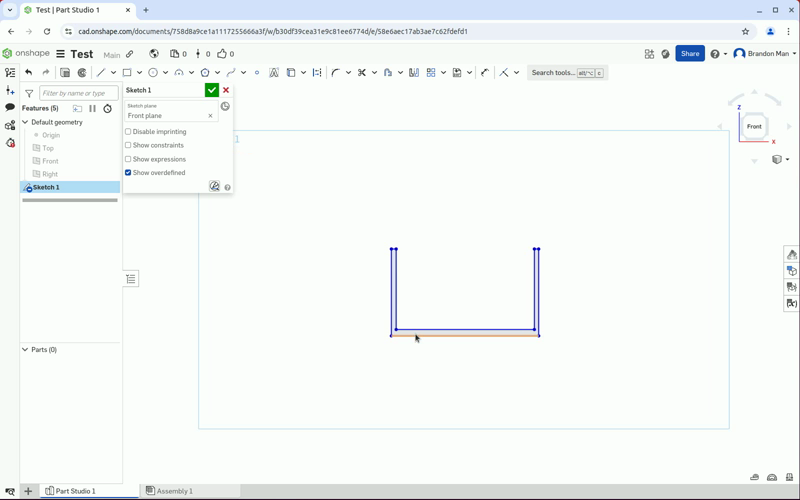
scroll(6)
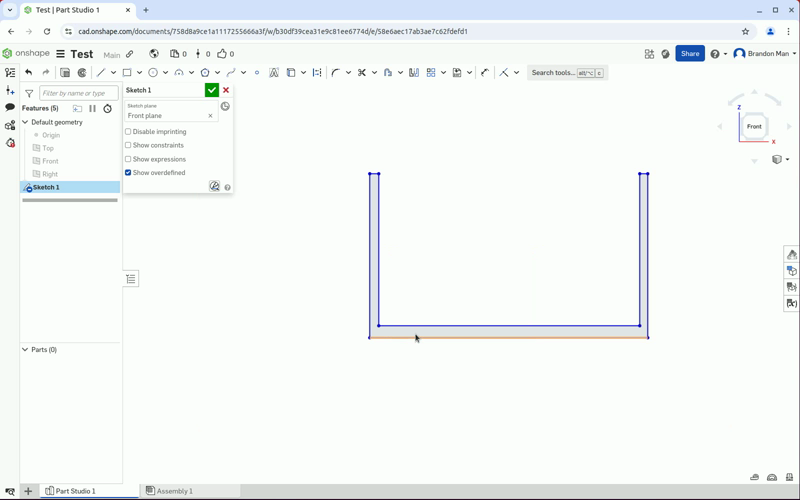
scroll(6)
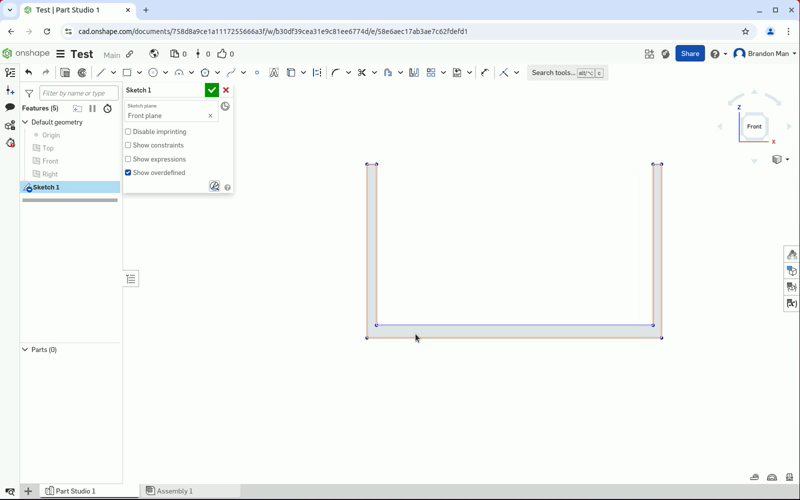
scroll(6)
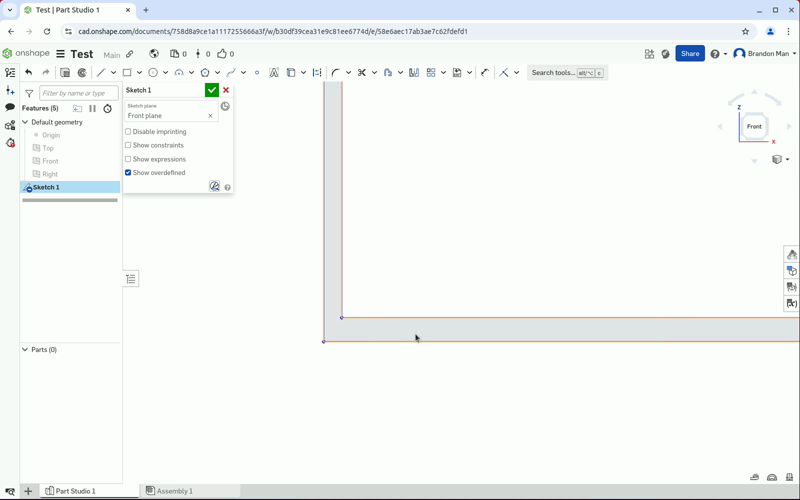
scroll(6)
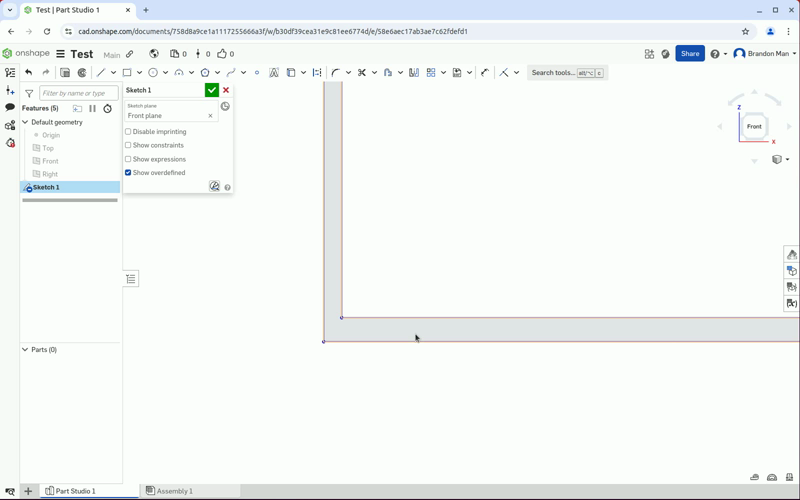
scroll(6)
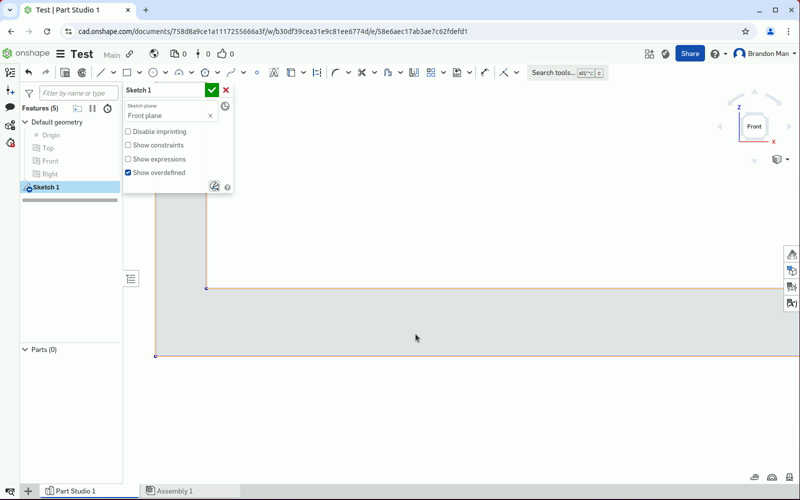
click(415, 333)
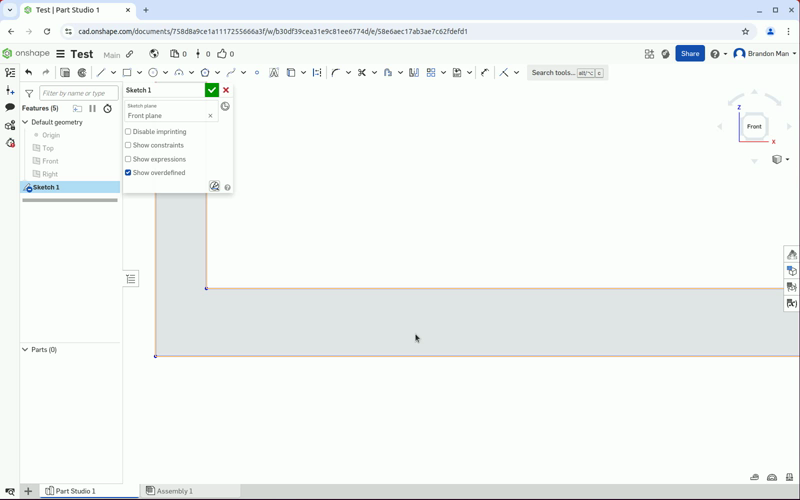
scroll(-6)
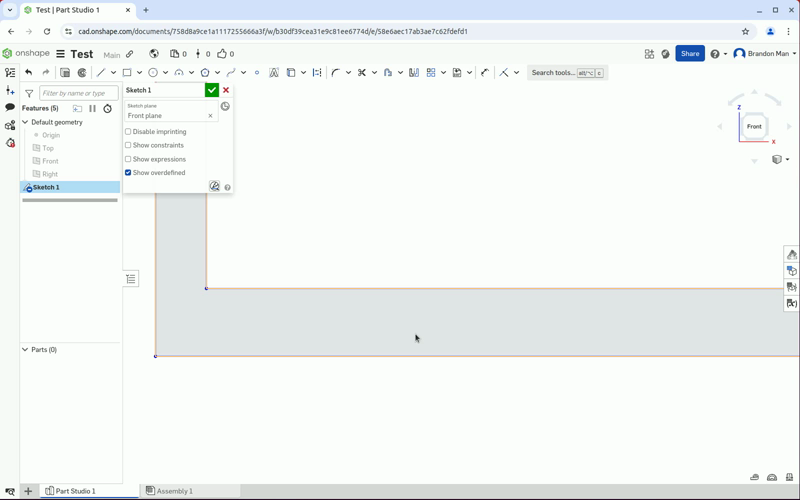
scroll(-6)
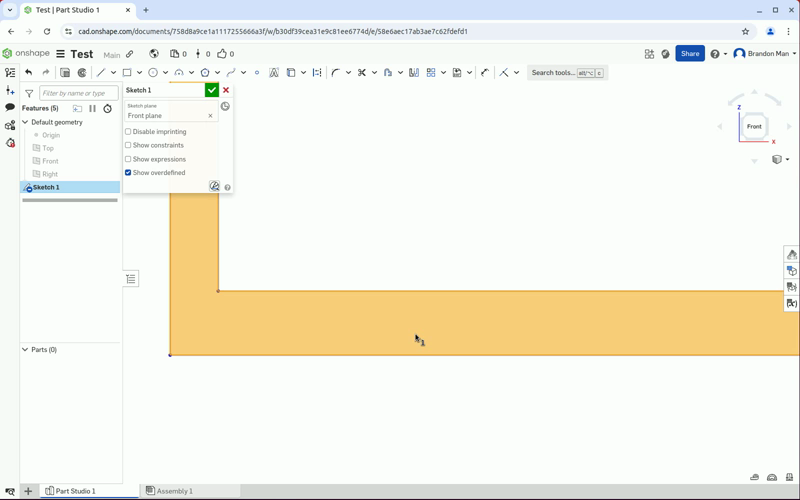
scroll(-6)
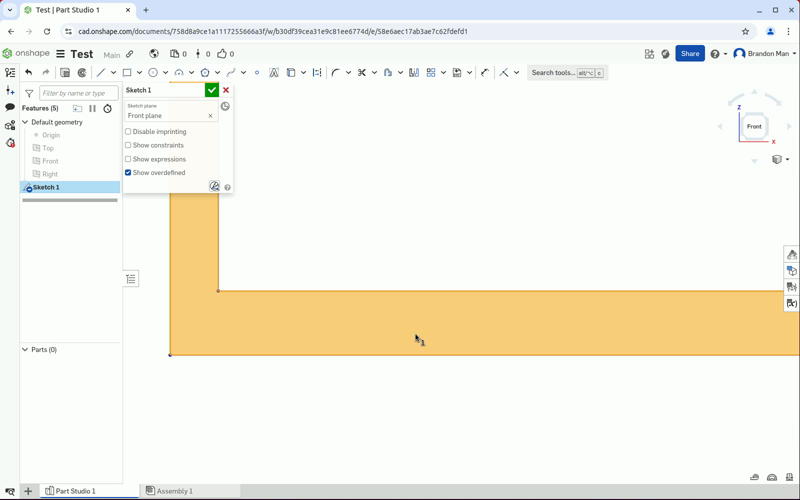
scroll(-6)
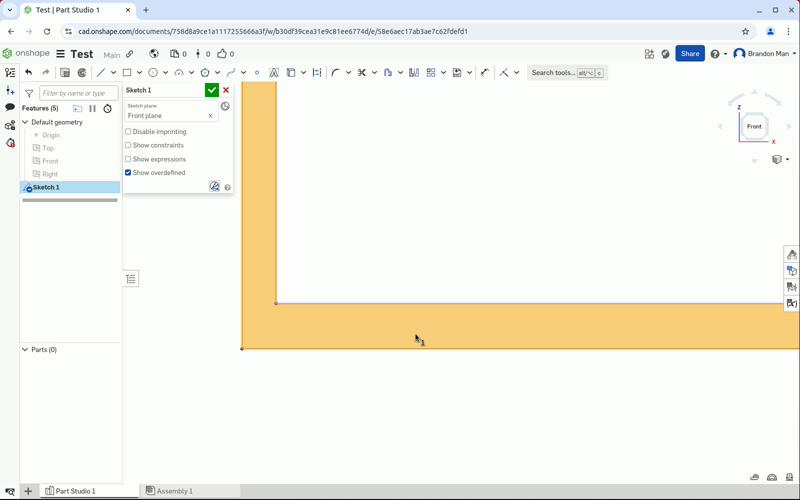
scroll(-6)
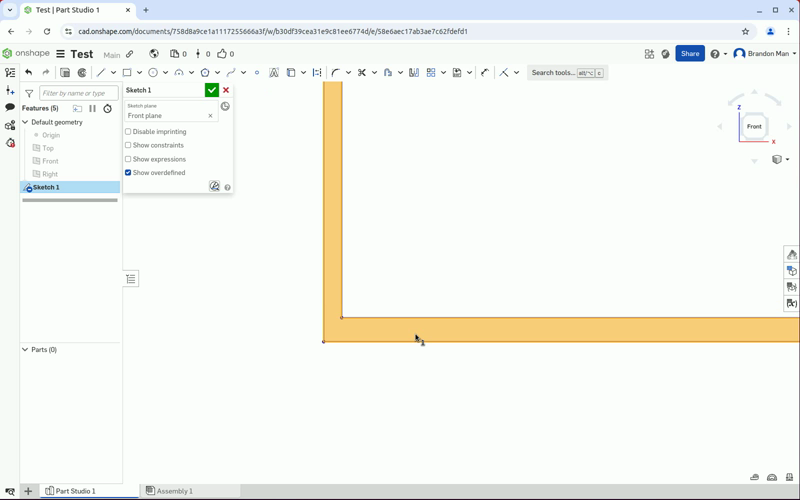
scroll(-6)
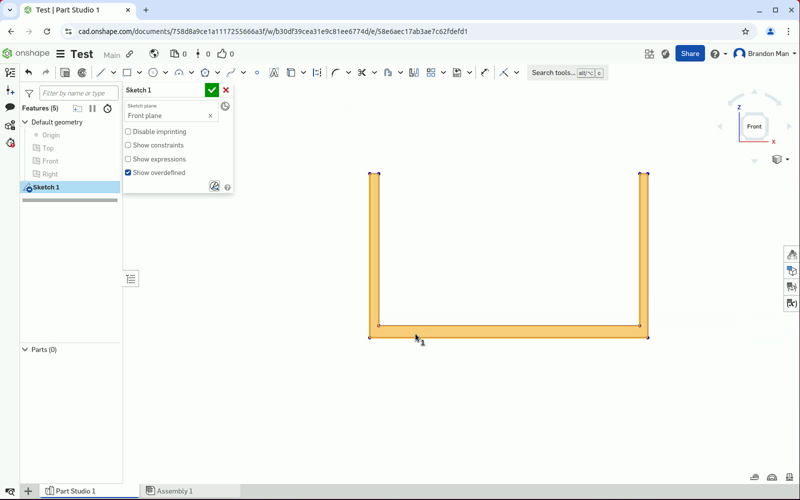
scroll(-6)
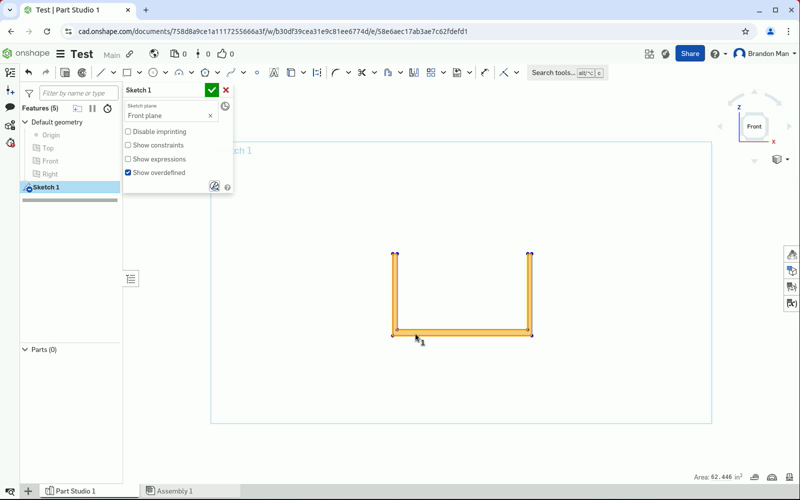
mouse_move(73, 352)
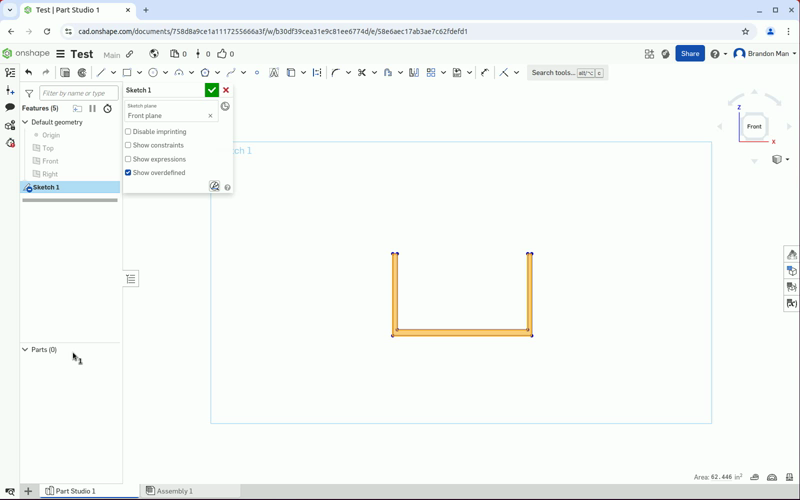
key(shift+y)
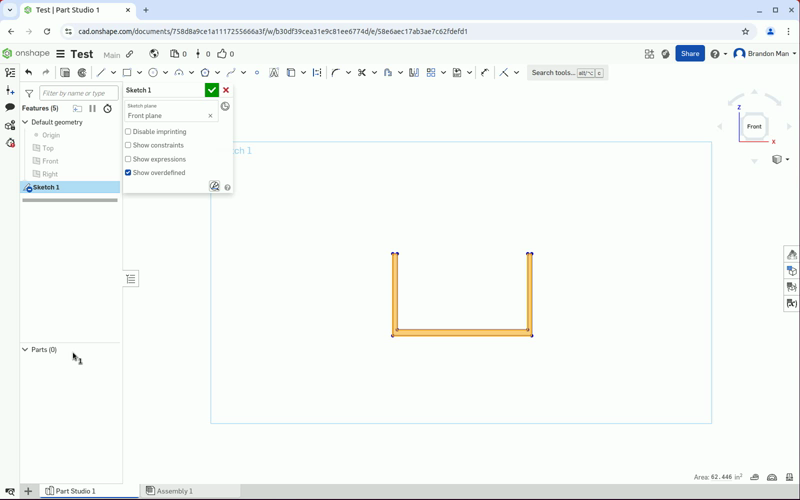
key(shift+e)
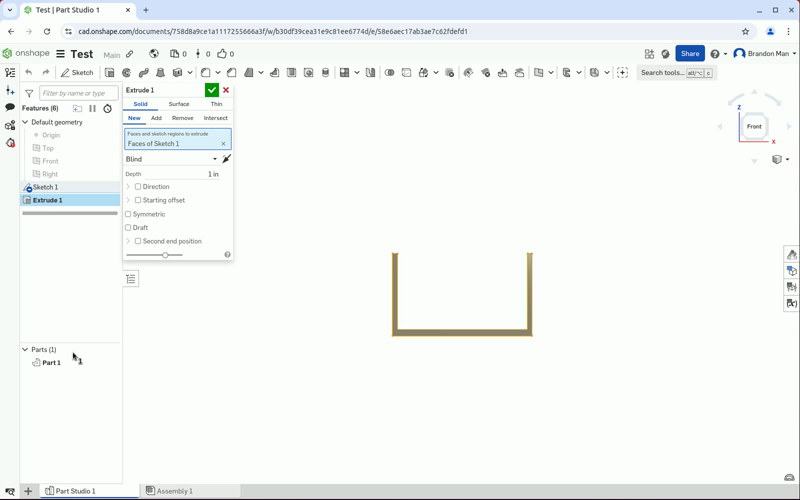
mouse_move(143, 106)
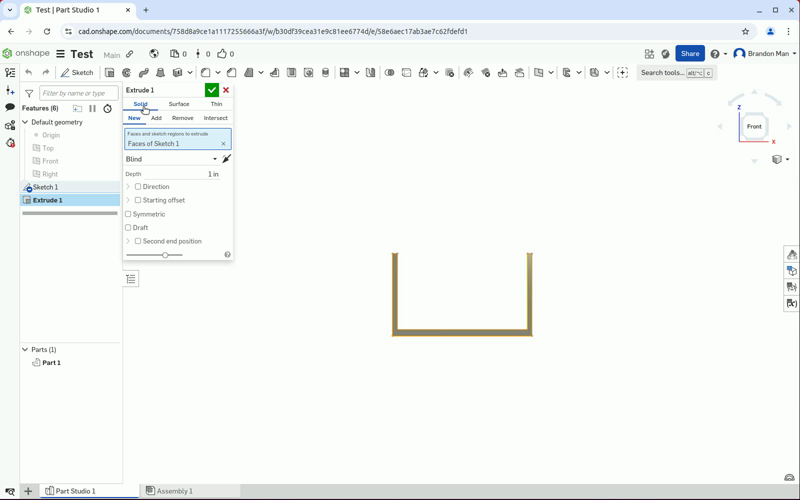
click(143, 106)
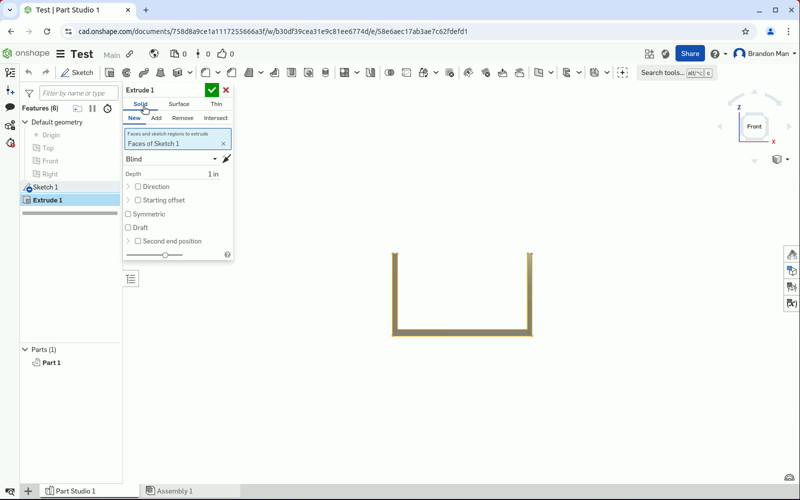
mouse_move(137, 120)
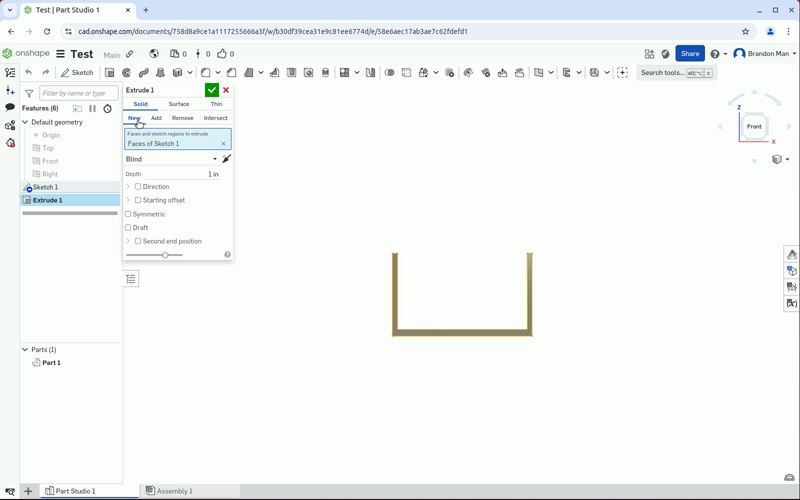
click(137, 120)
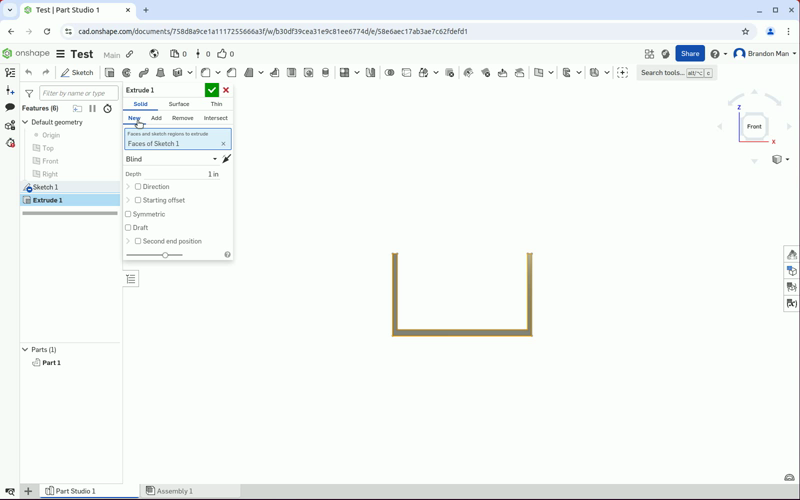
key(tab, 4)
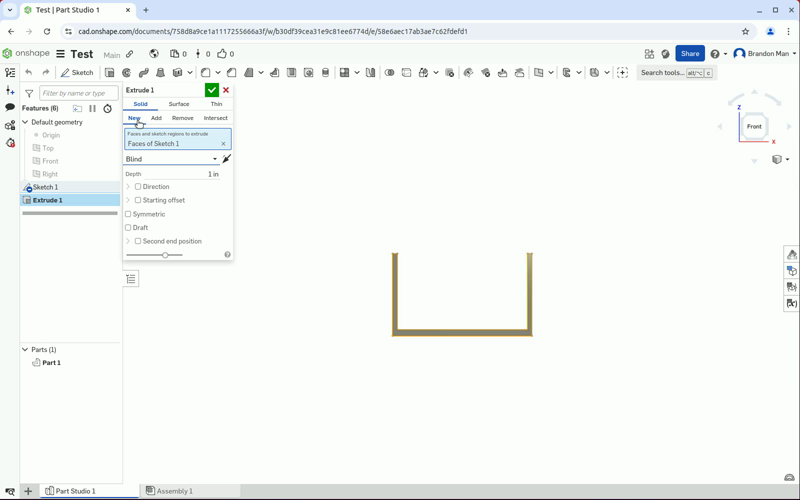
text(23.108)
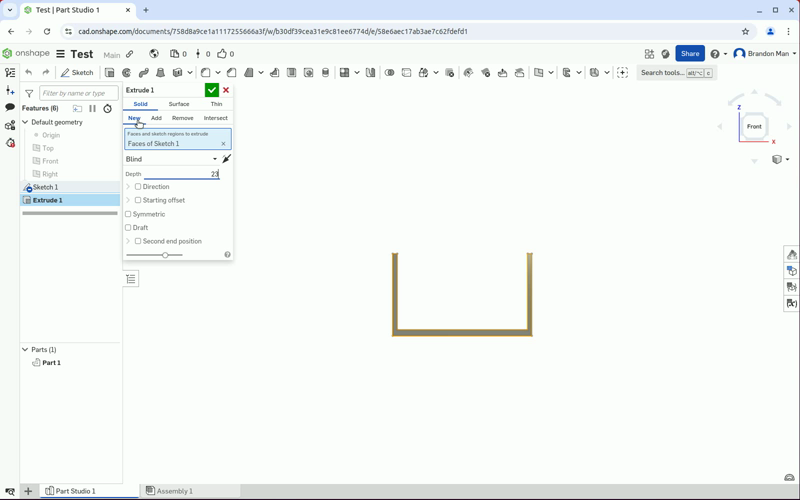
key(enter)
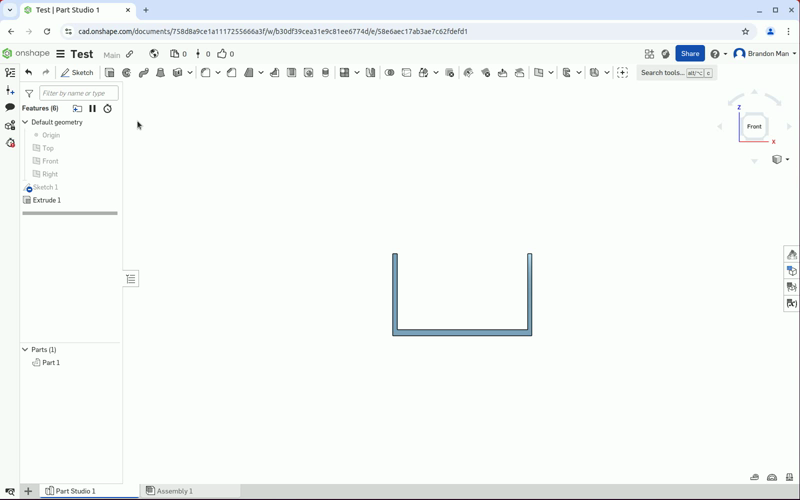
key(shift+h)
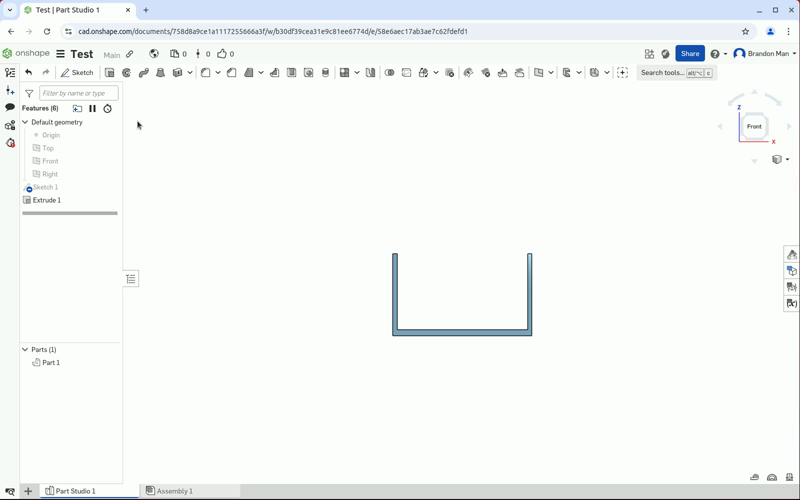
key(shift+h)
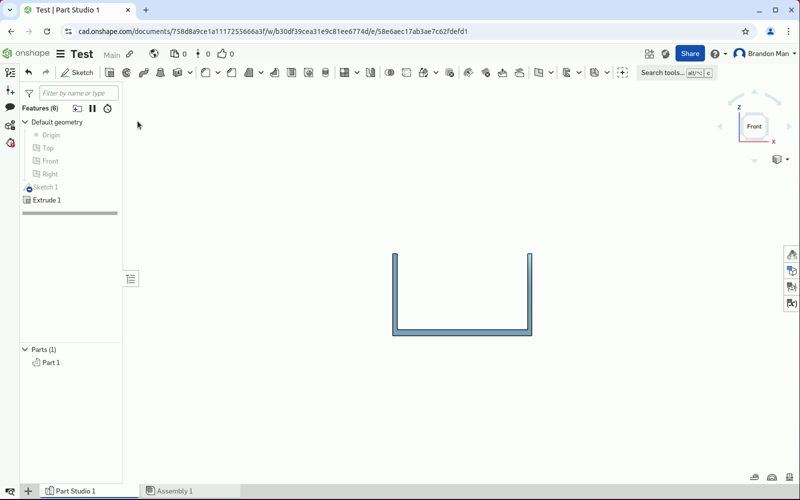
mouse_move(73, 189)
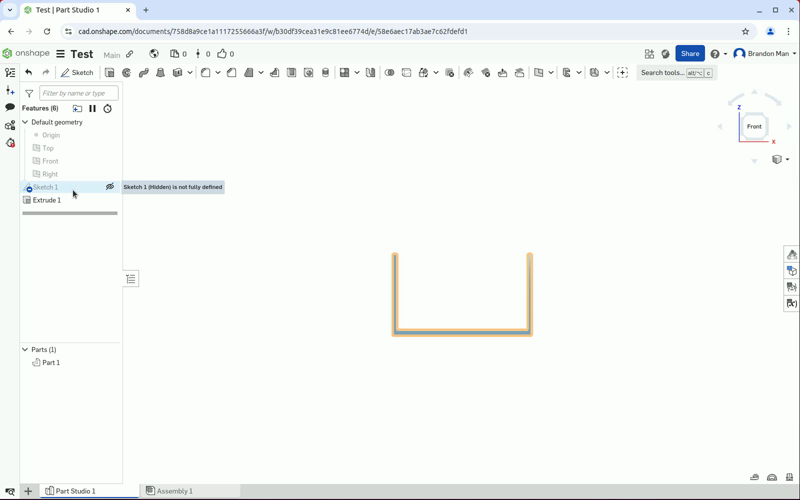
click(73, 189)
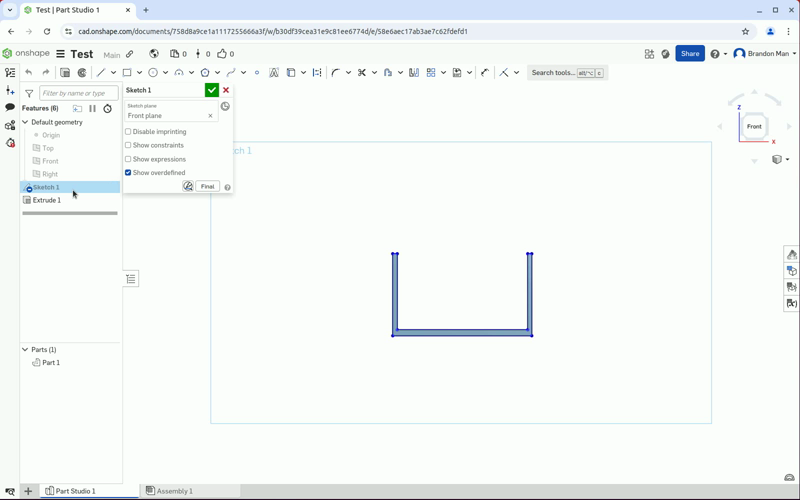
mouse_move(229, 92)
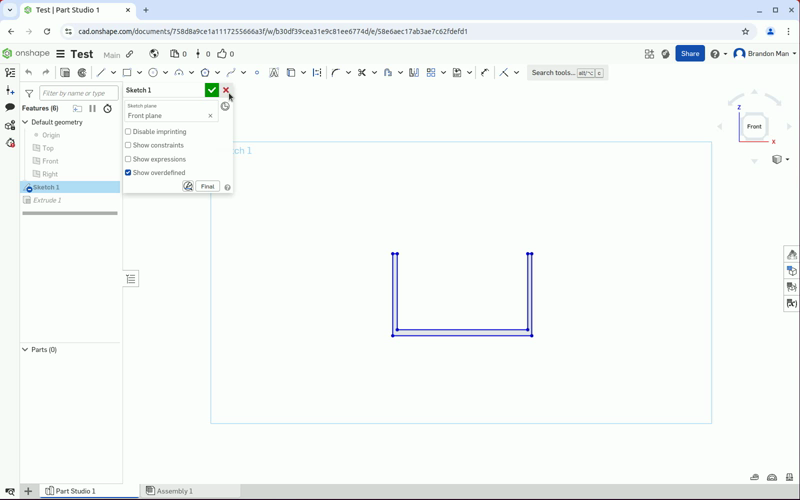
click(229, 92)
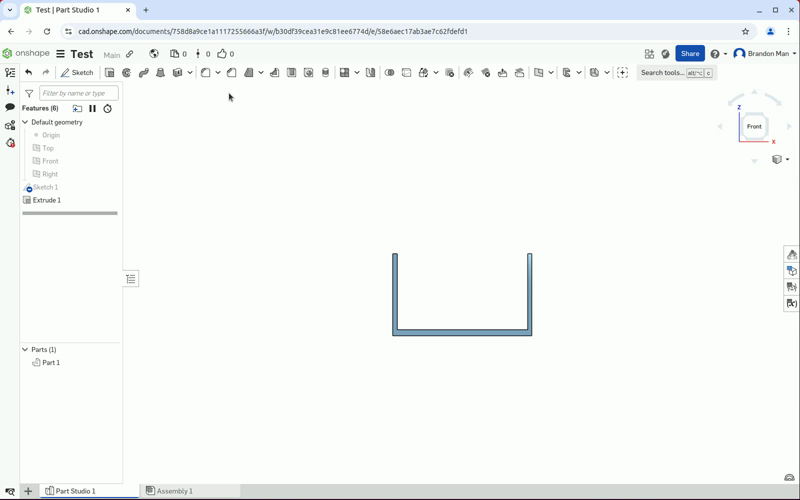
mouse_move(73, 352)
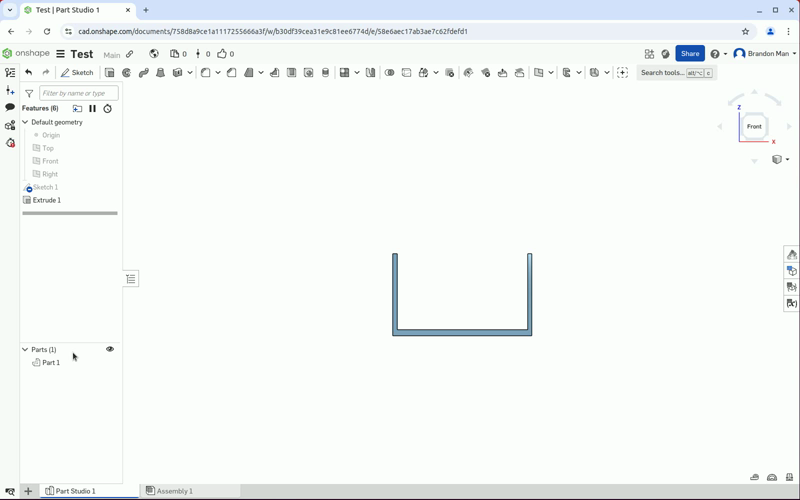
key(y)
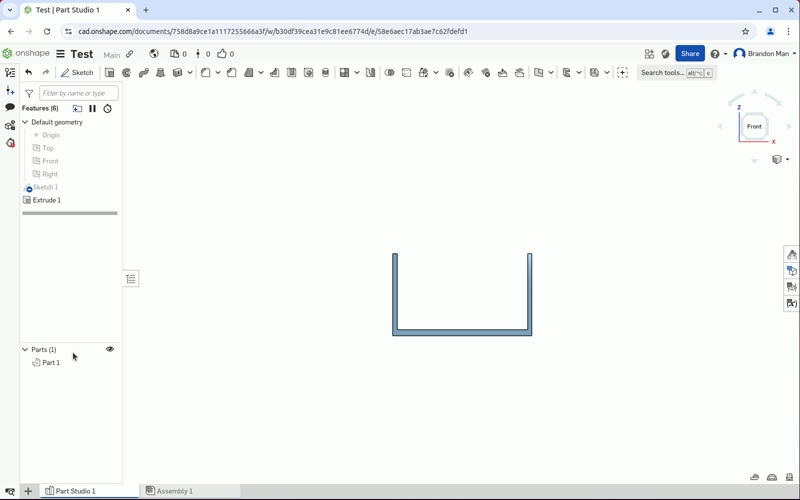
key(shift+p)
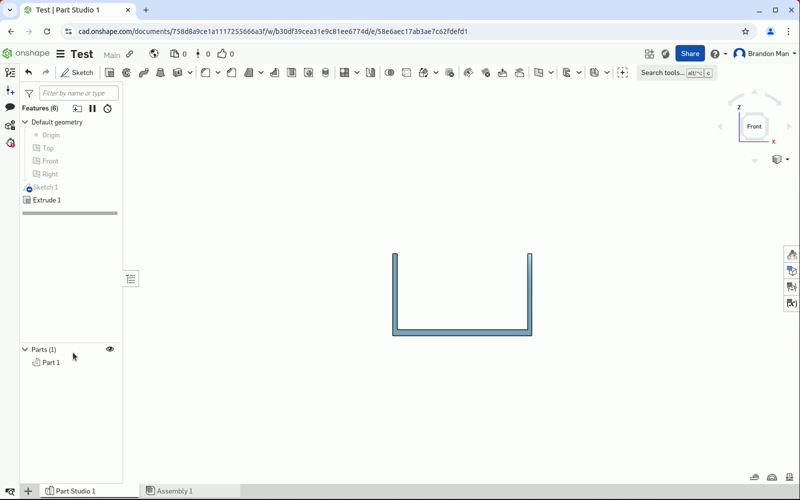
key(space)
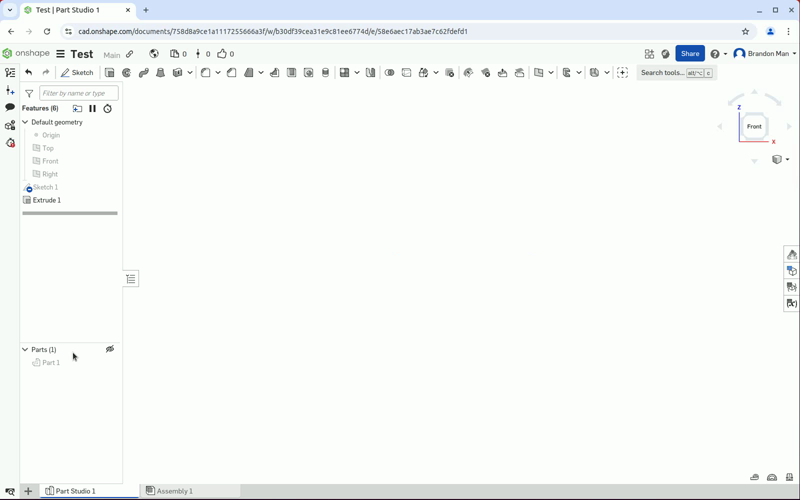
key_down(shift)
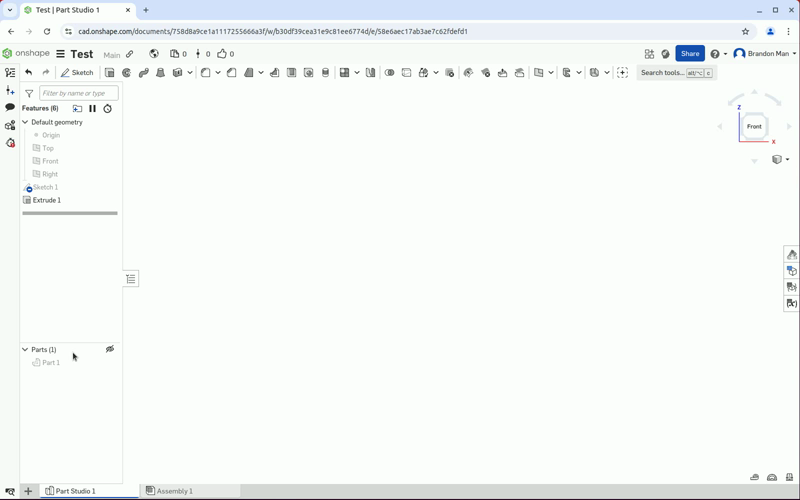
key(left)
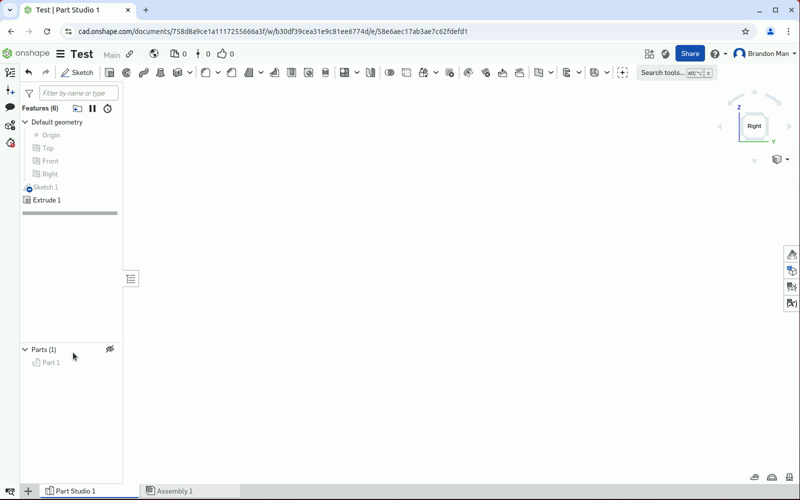
key_up(shift)
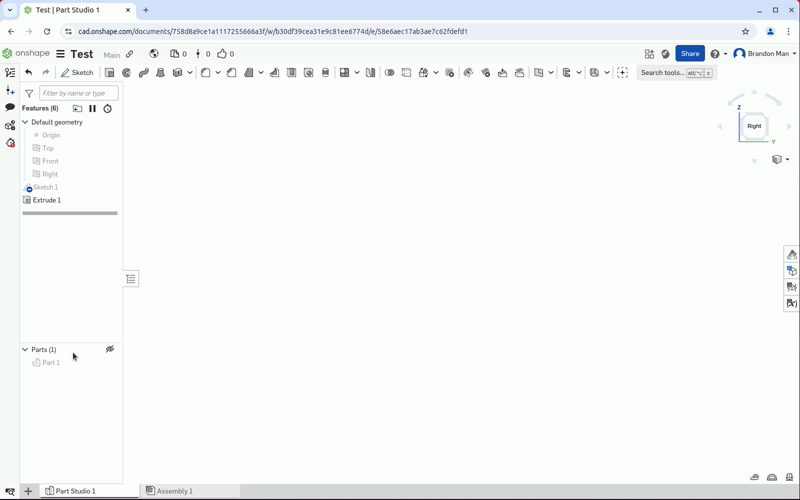
mouse_move(73, 352)
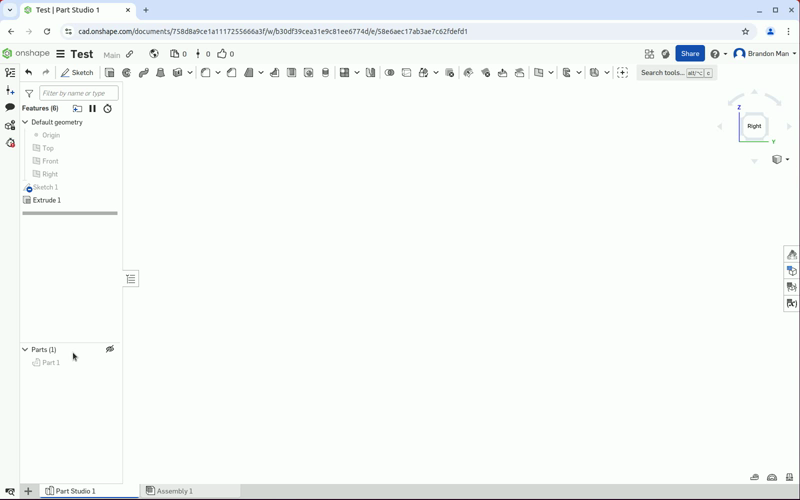
key(shift+y)
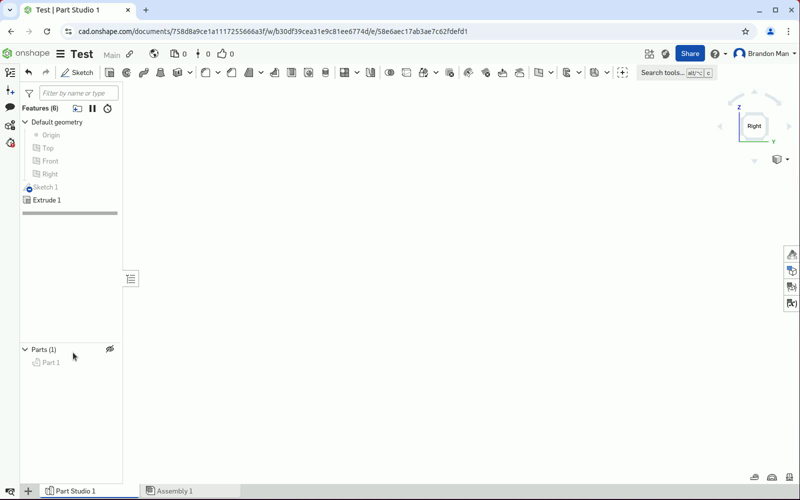
key(shift+s)
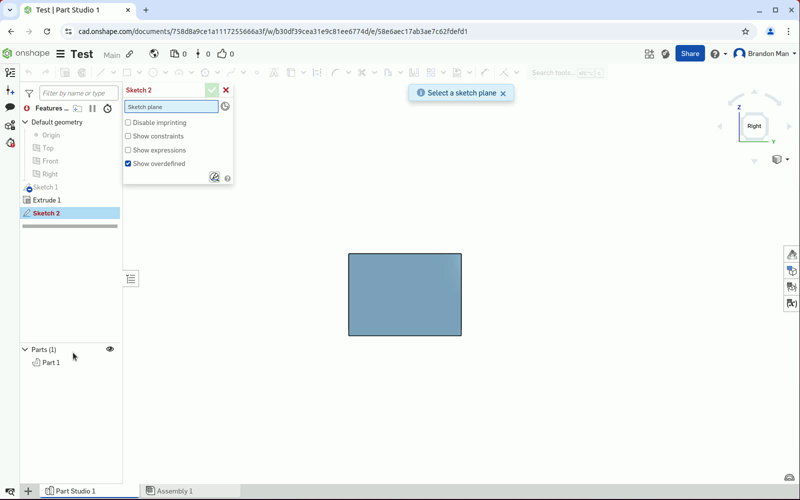
mouse_move(73, 176)
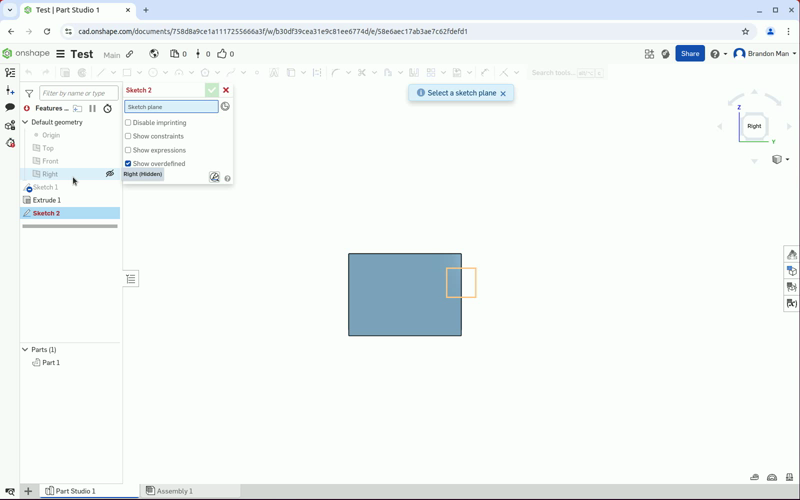
click(73, 176)
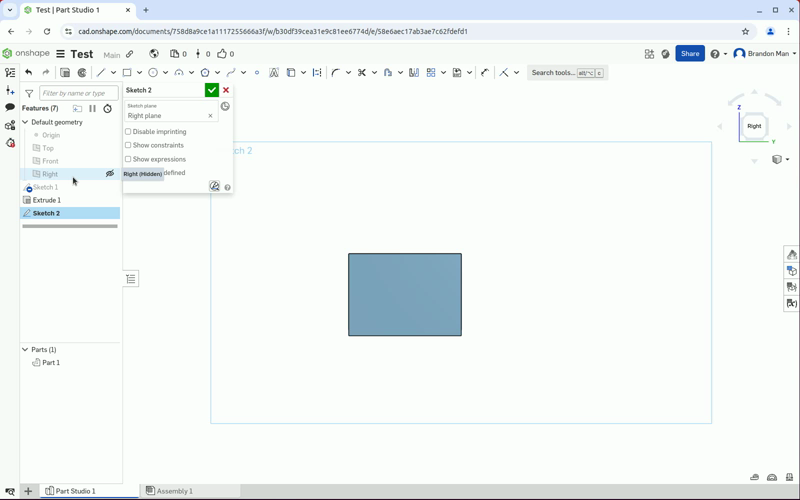
mouse_move(73, 352)
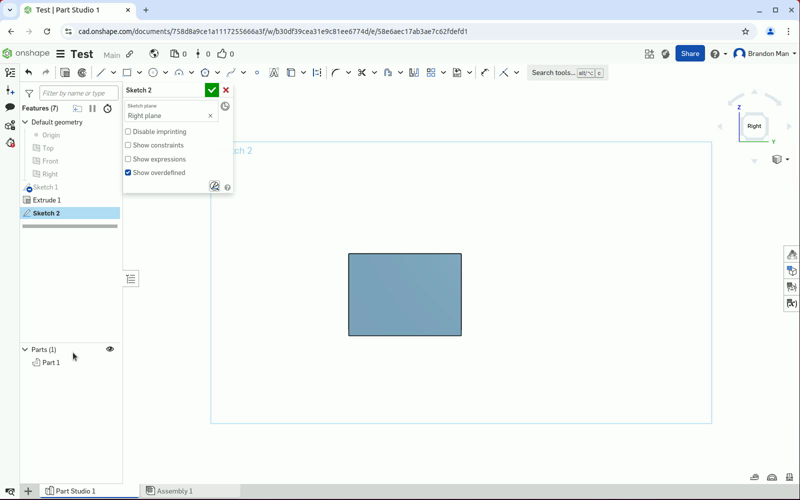
key(y)
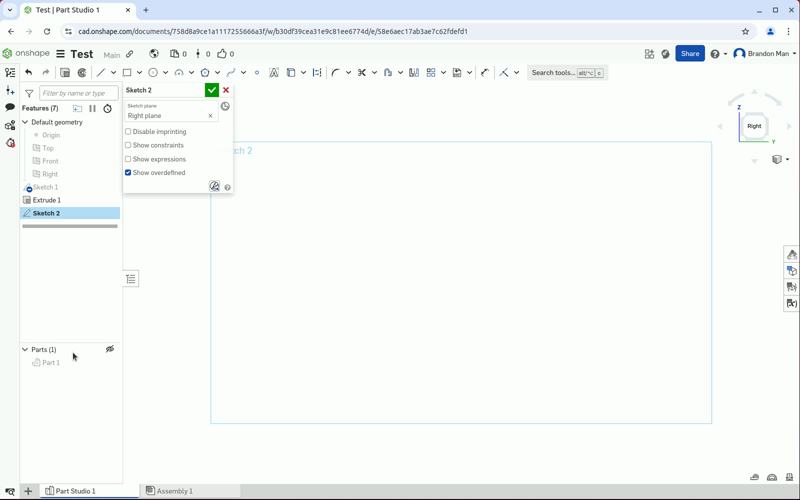
key(c)
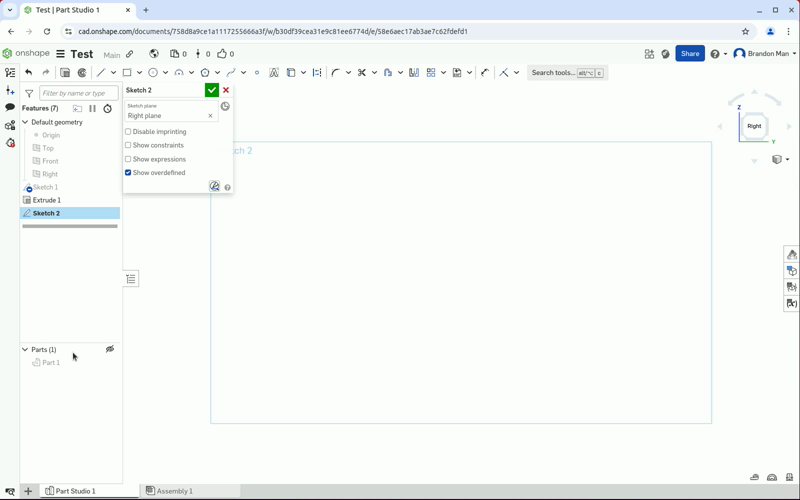
key_down(shift)
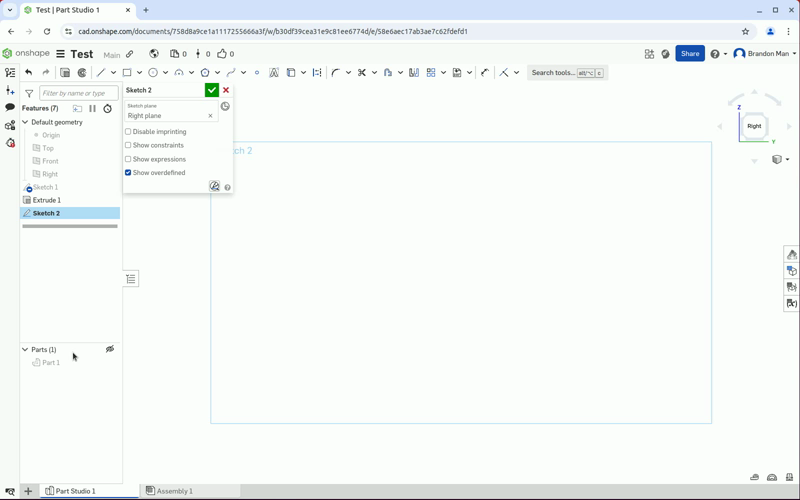
mouse_move(373, 252)
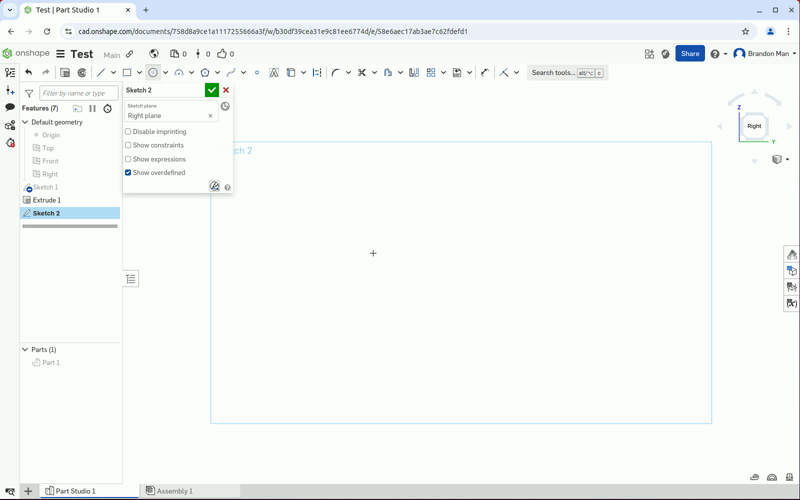
click(373, 252)
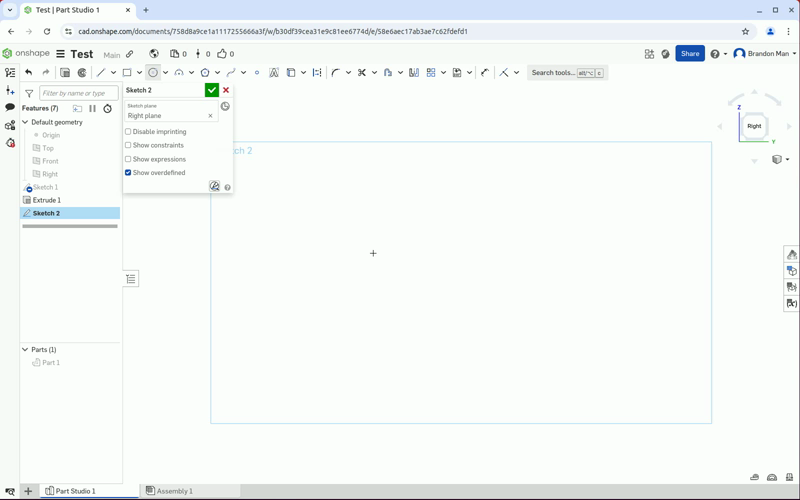
key_up(shift)
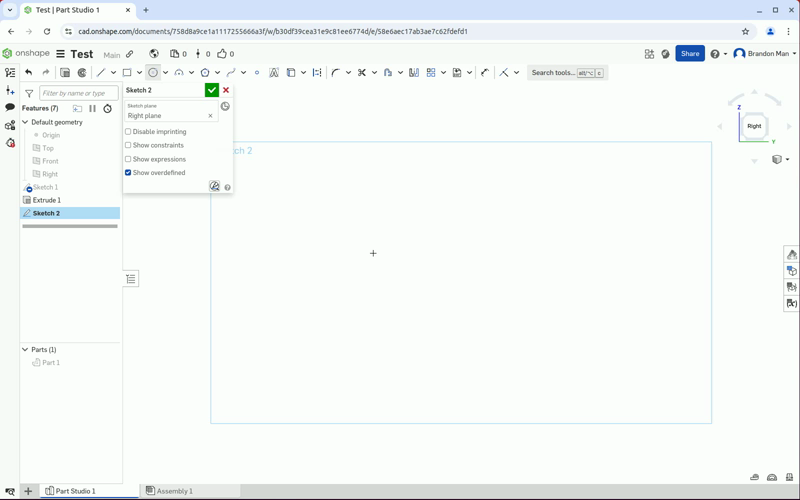
mouse_move(386, 252)
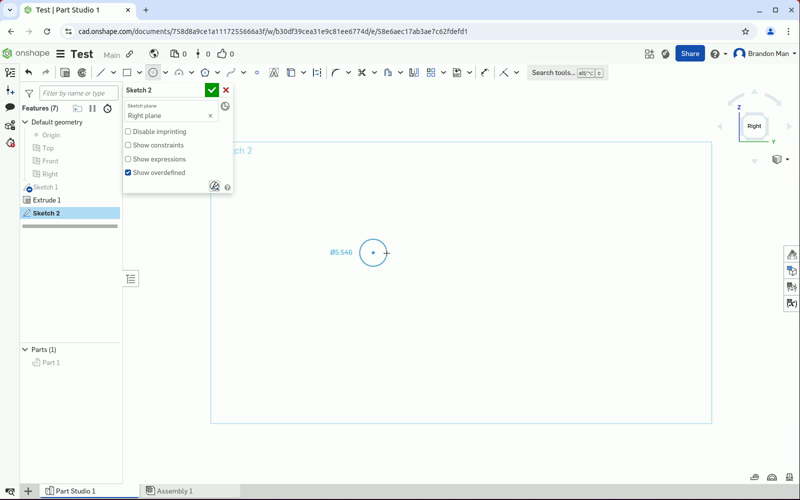
click(386, 252)
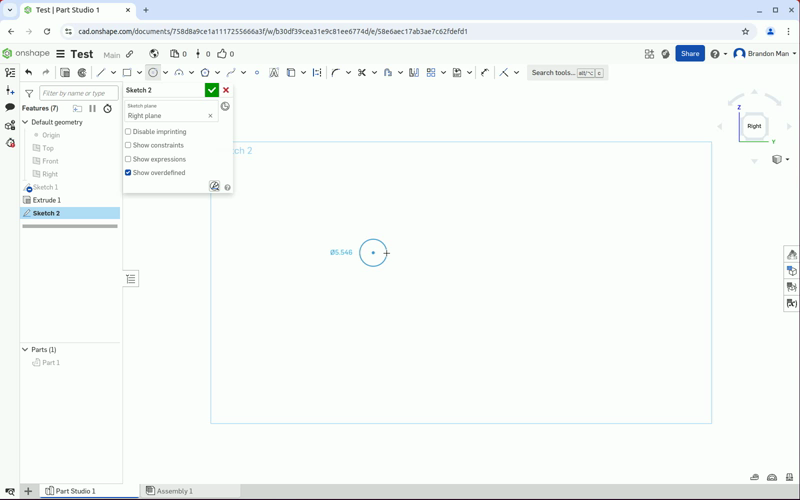
key(esc)
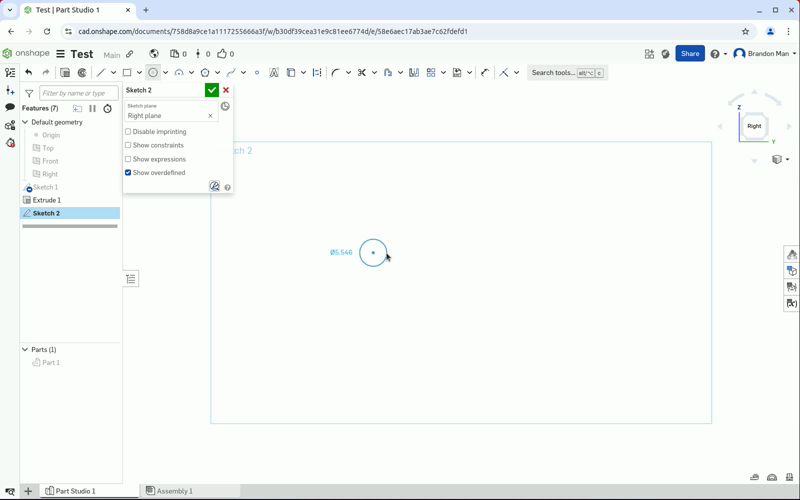
mouse_move(361, 256)
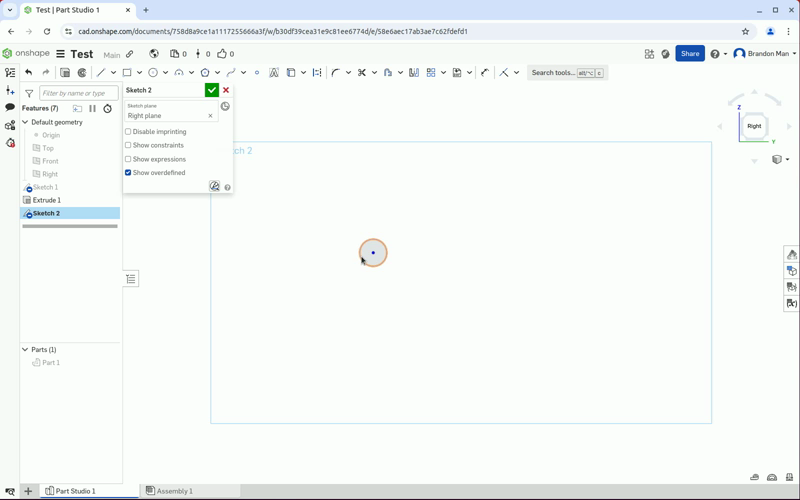
scroll(6)
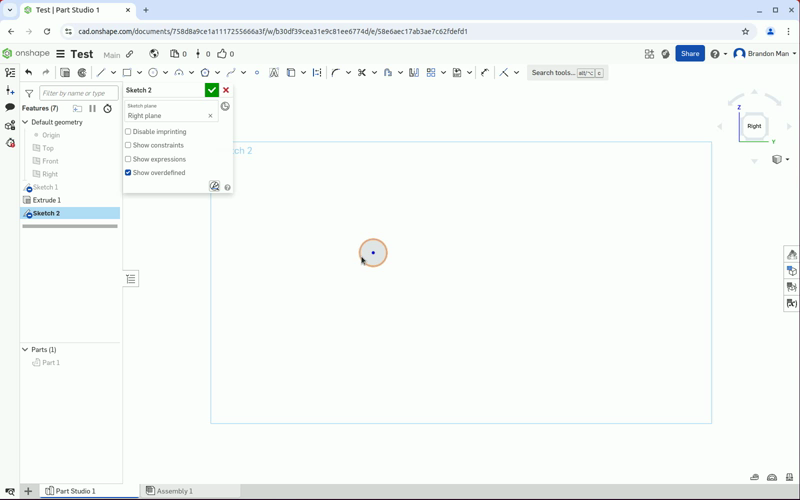
scroll(6)
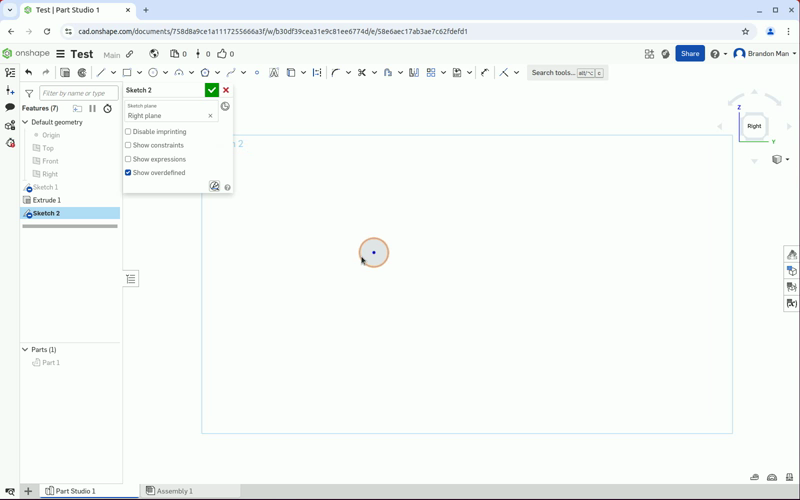
scroll(6)
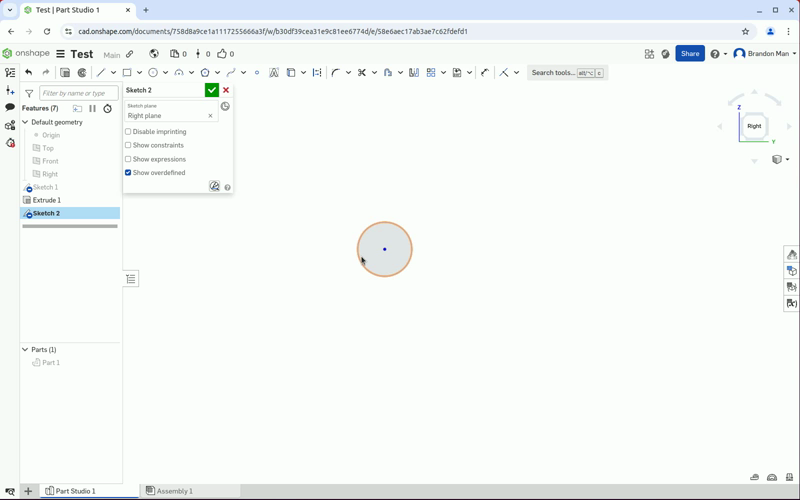
scroll(6)
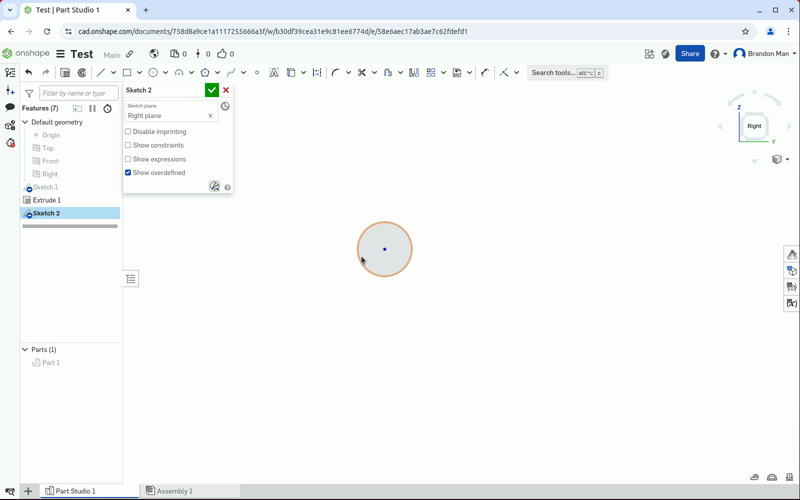
scroll(6)
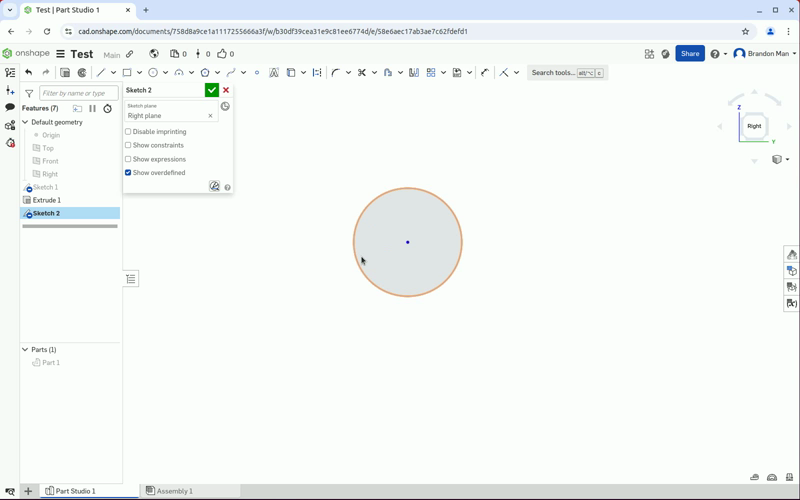
scroll(6)
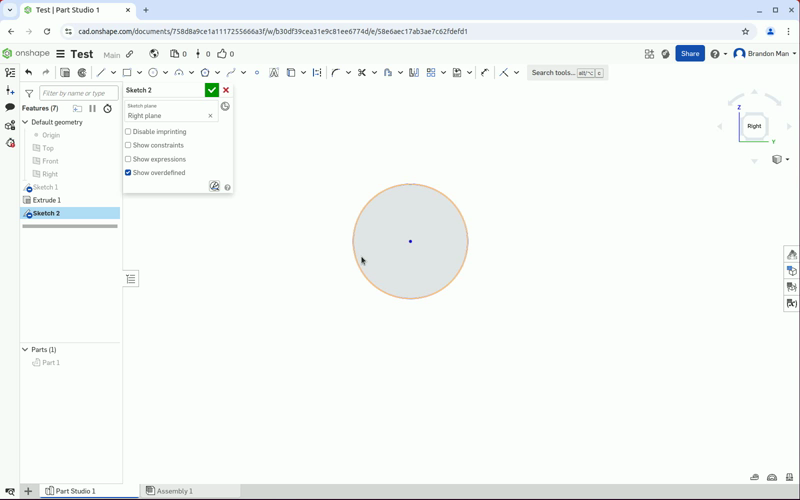
scroll(6)
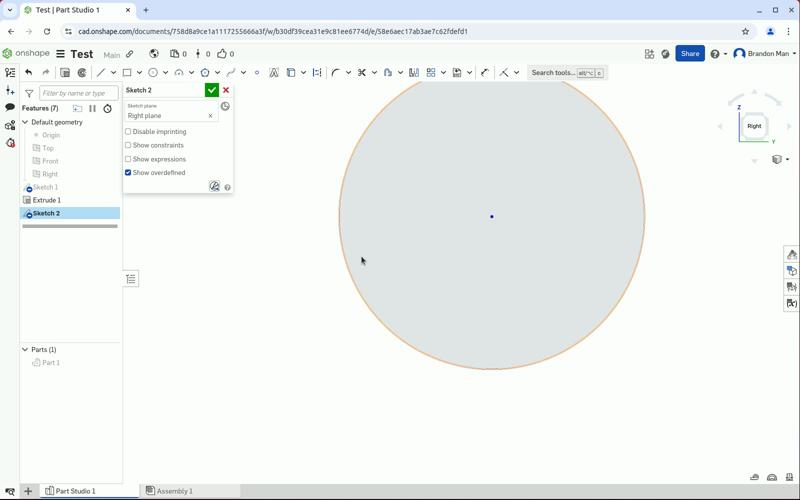
click(361, 256)
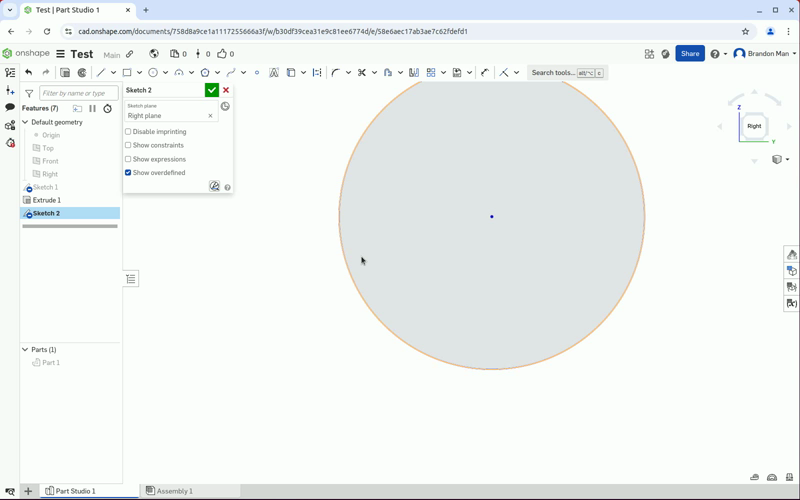
scroll(-6)
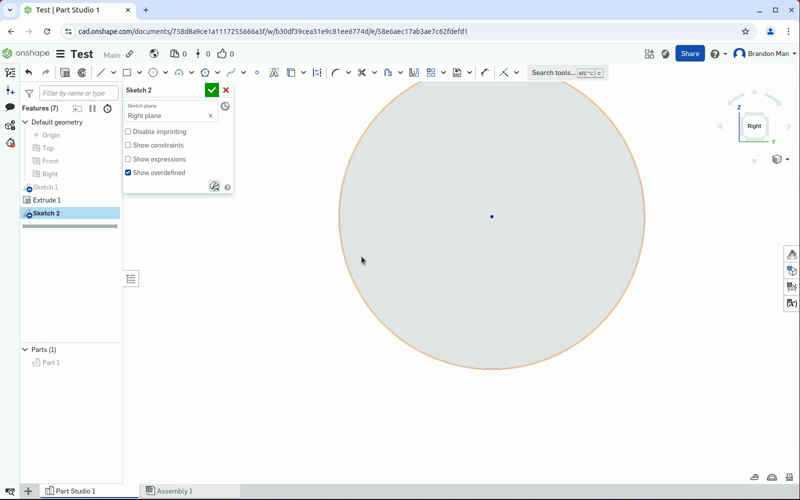
scroll(-6)
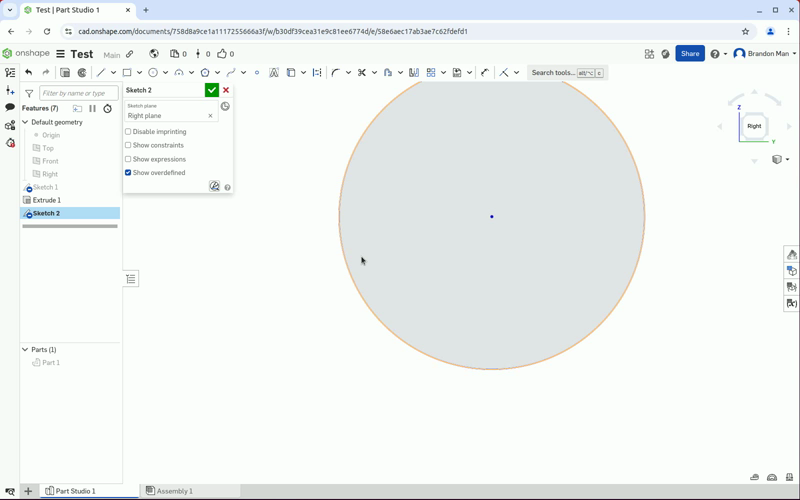
scroll(-6)
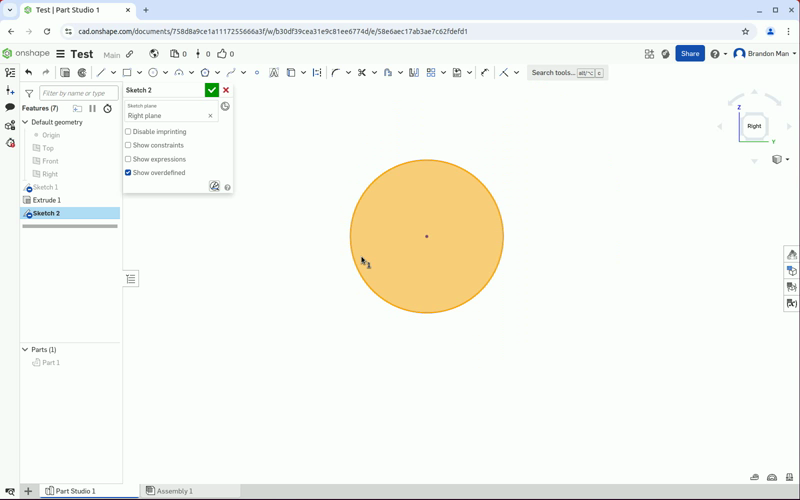
scroll(-6)
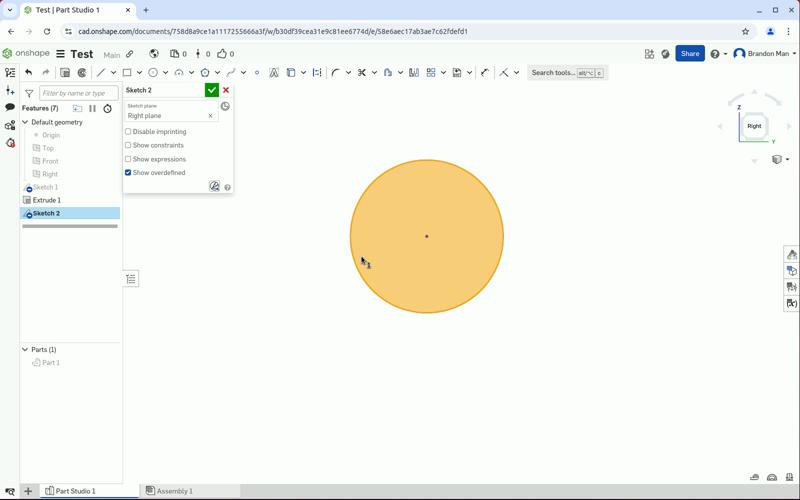
scroll(-6)
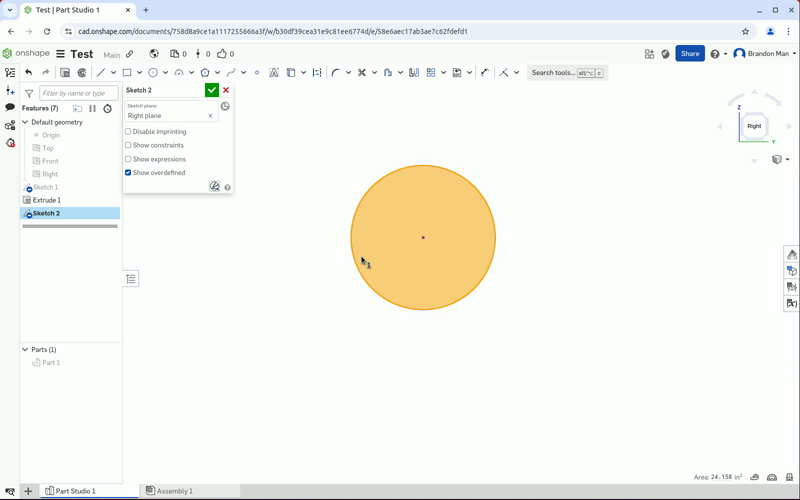
scroll(-6)
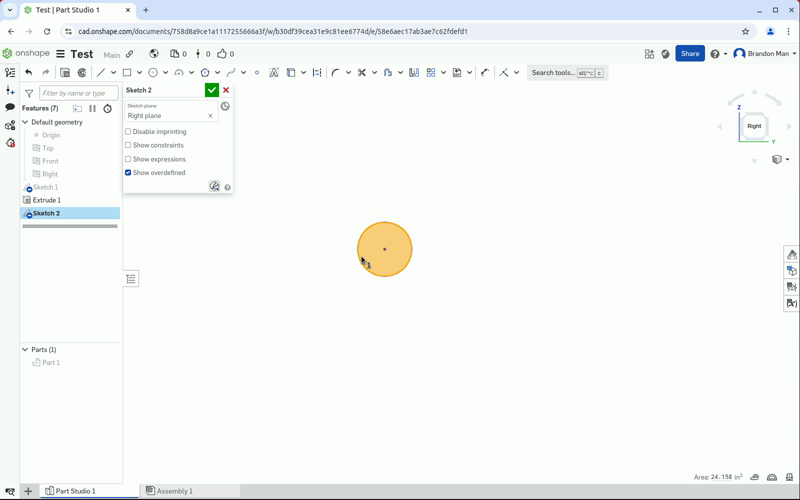
scroll(-6)
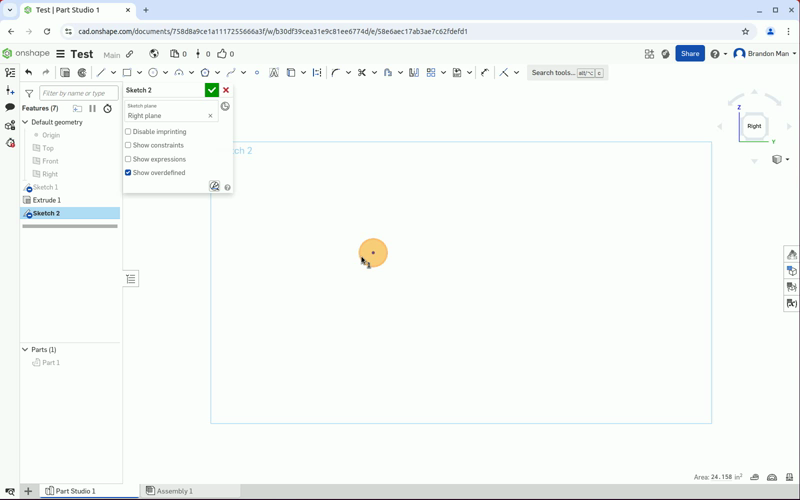
mouse_move(73, 352)
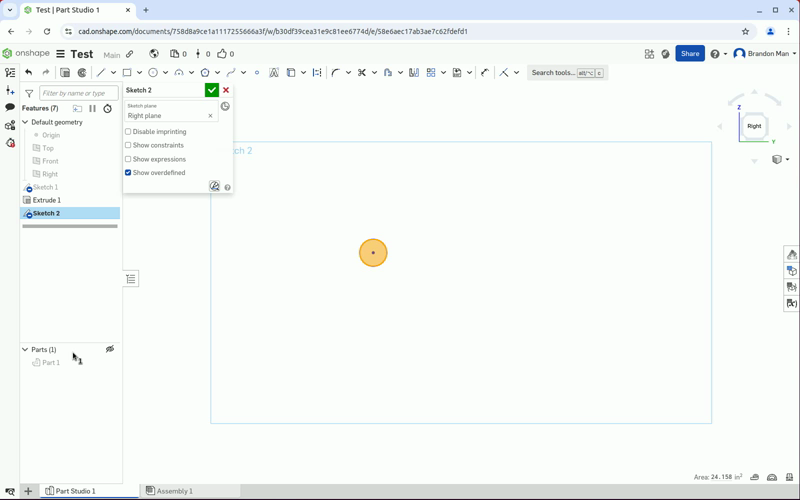
key(shift+y)
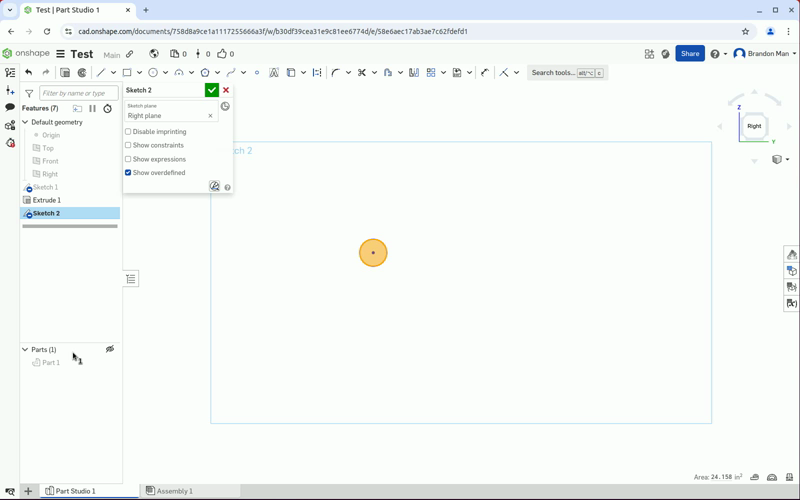
key(shift+e)
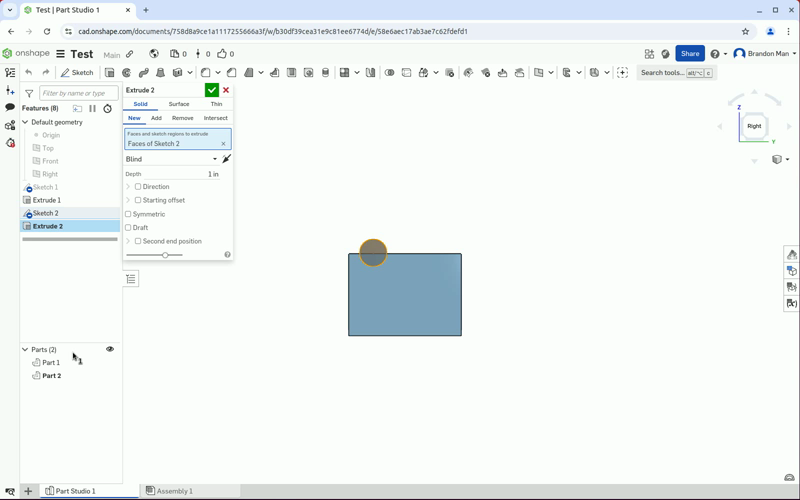
mouse_move(143, 106)
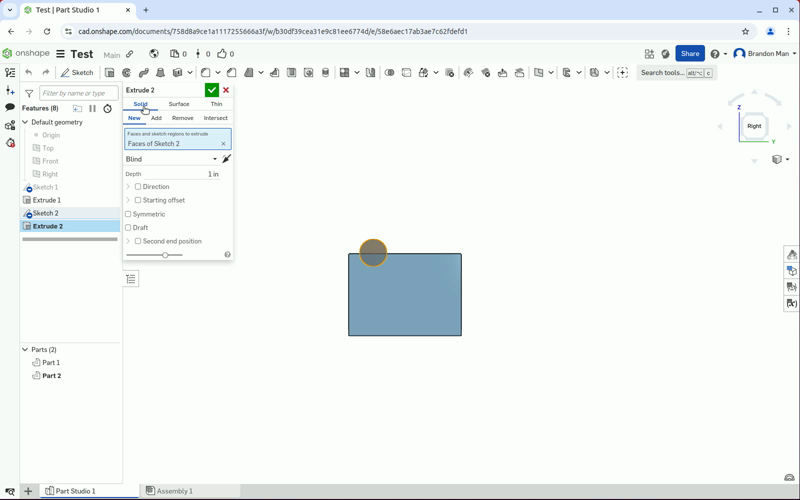
click(143, 106)
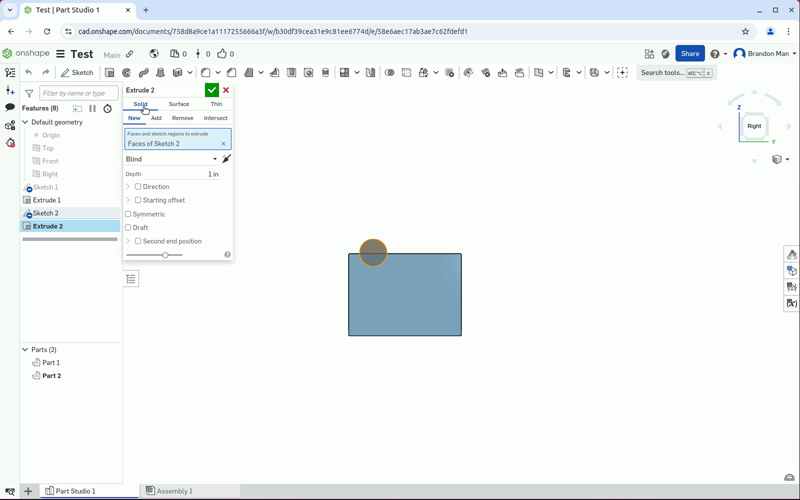
mouse_move(186, 120)
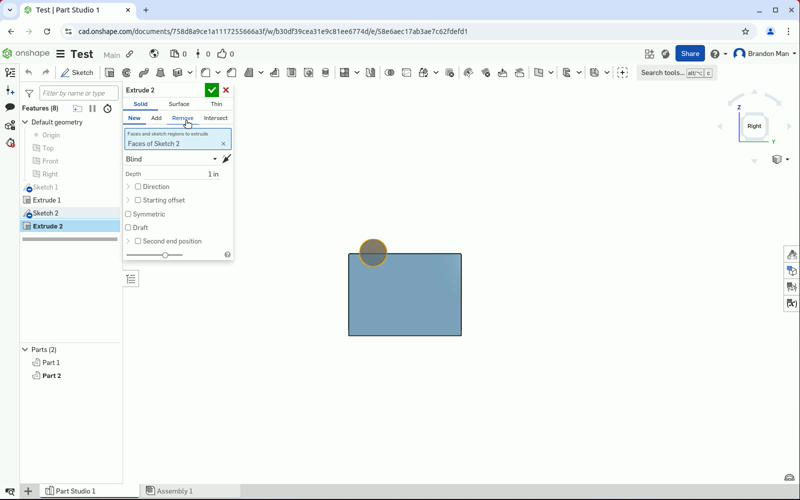
click(186, 120)
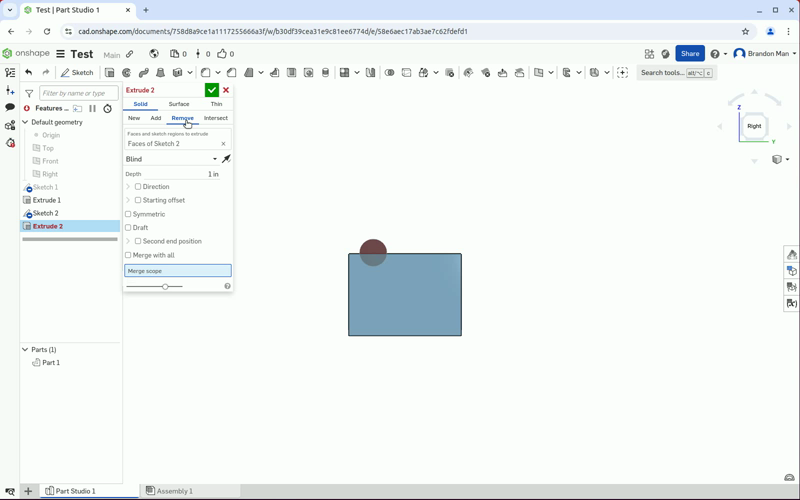
key(tab, 4)
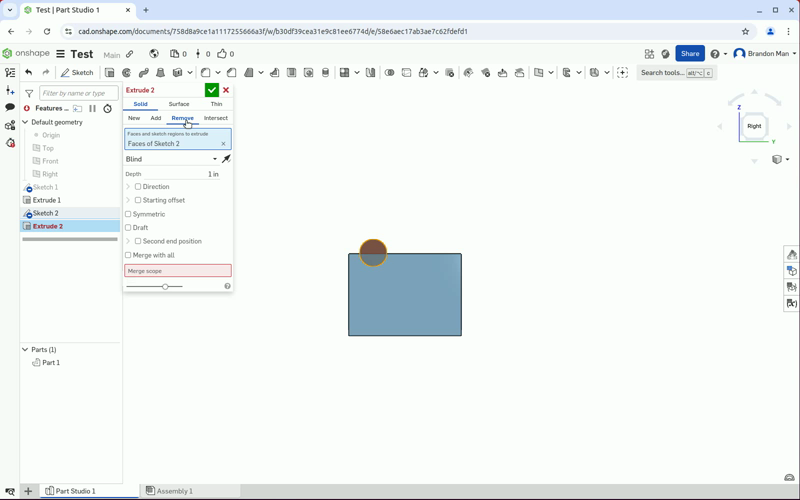
text(-19.738)
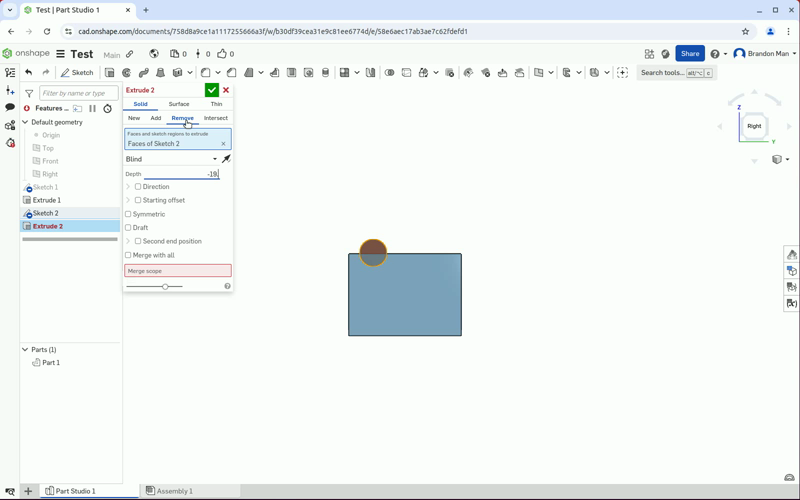
key(tab, 6)
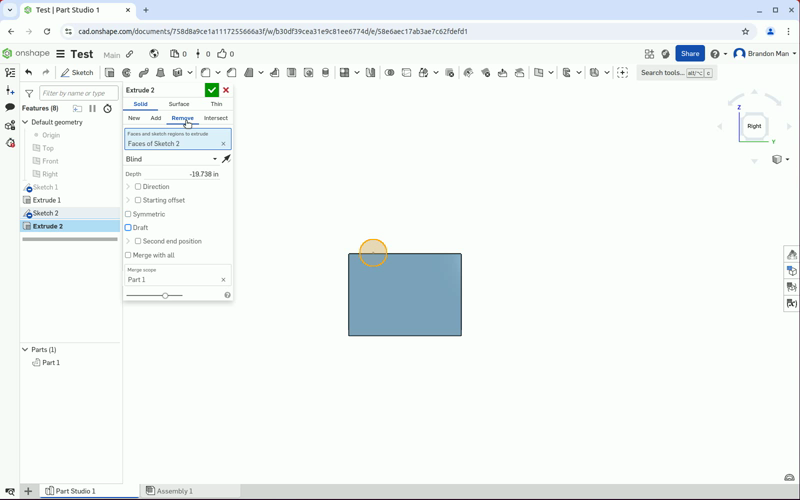
key(space)
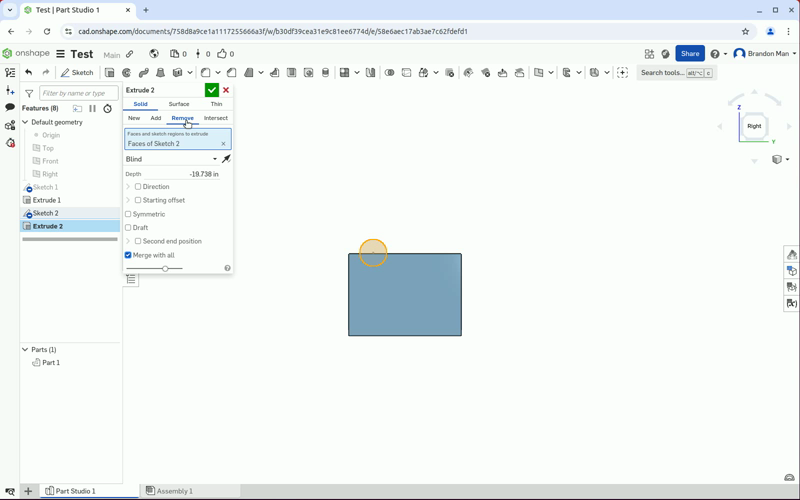
key(enter)
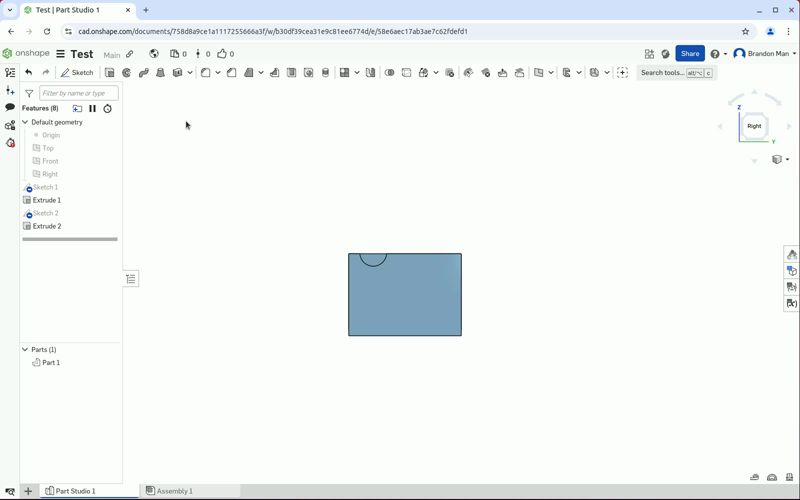
key(shift+h)
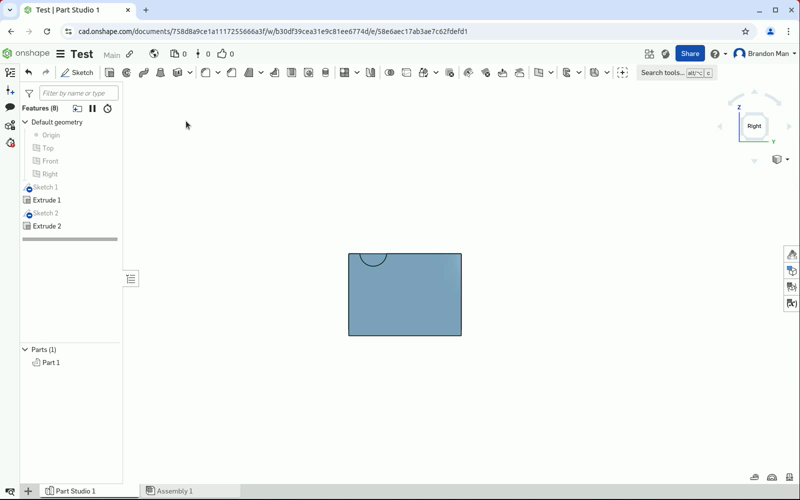
key(shift+h)
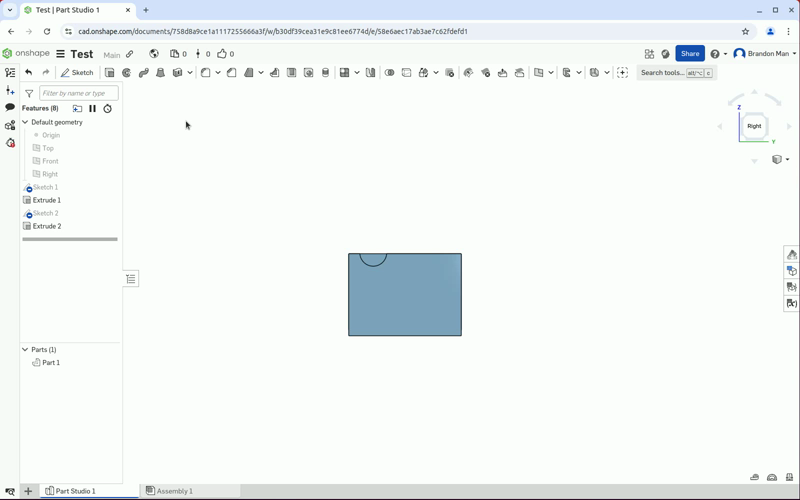
mouse_move(73, 189)
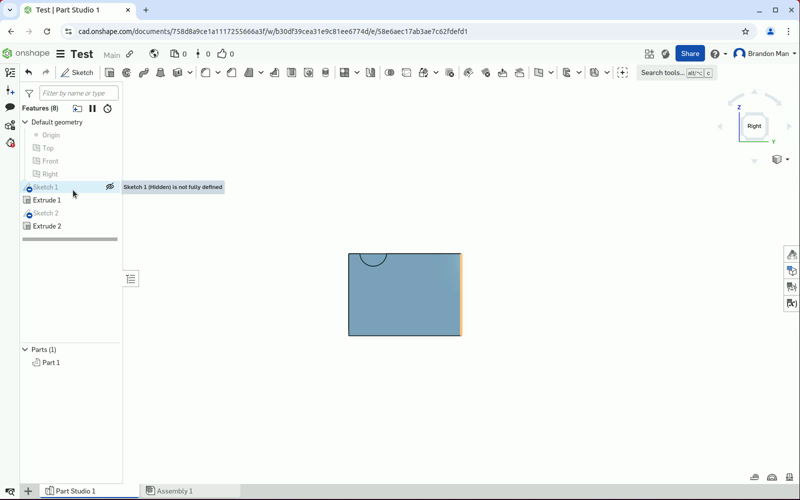
click(73, 189)
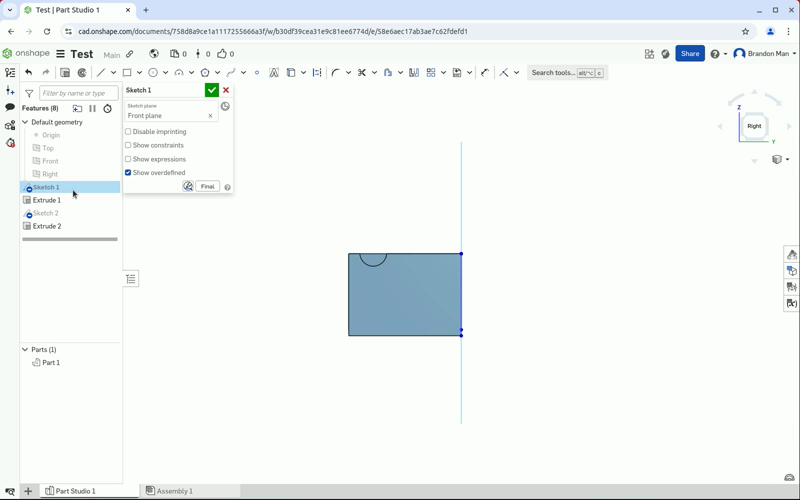
mouse_move(229, 92)
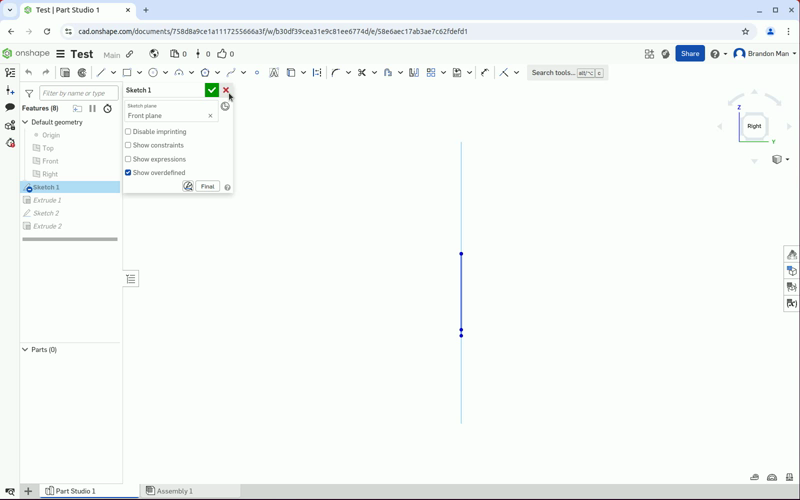
click(229, 92)
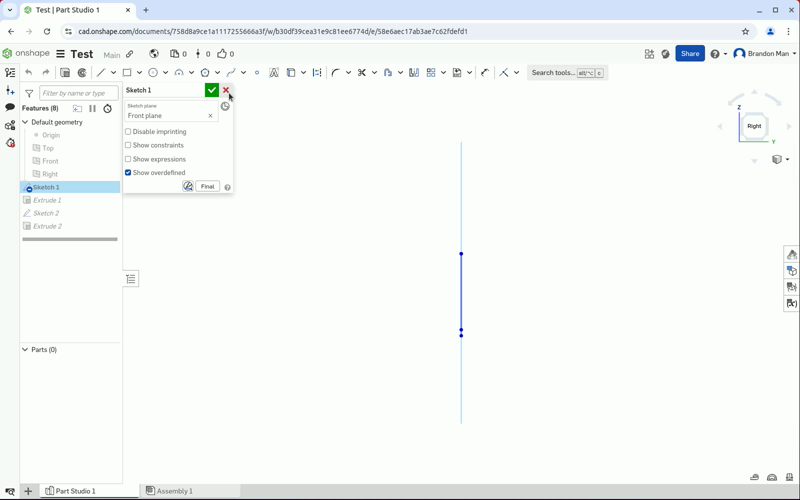
key(shift+s)
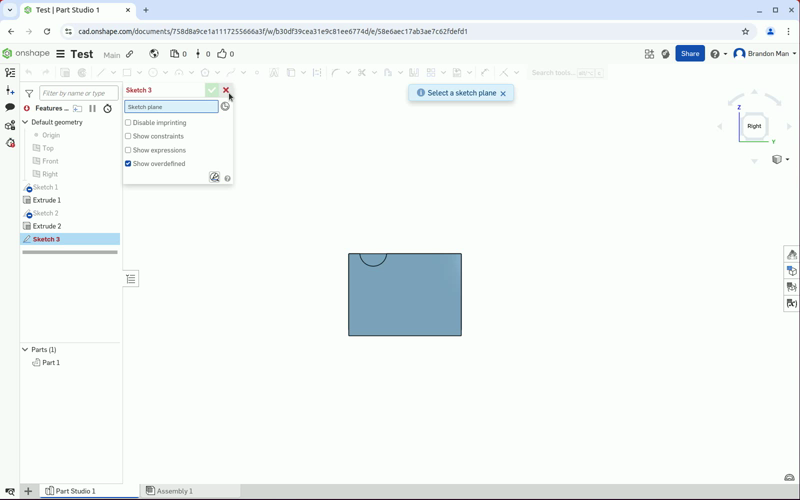
mouse_move(73, 176)
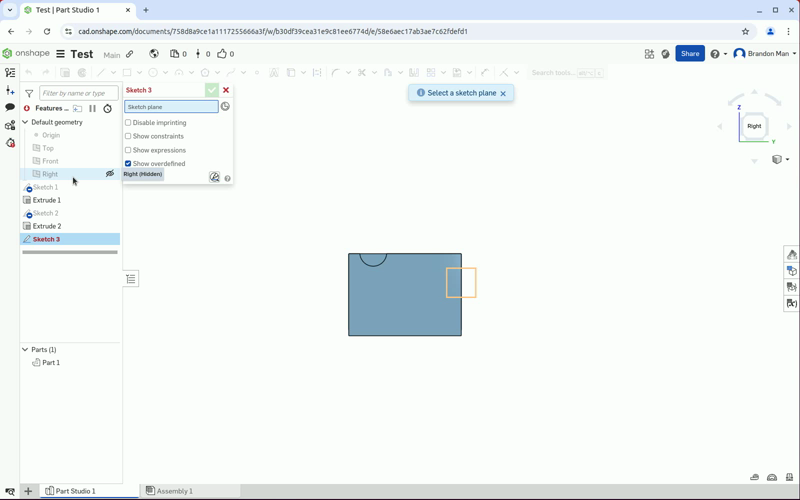
click(73, 176)
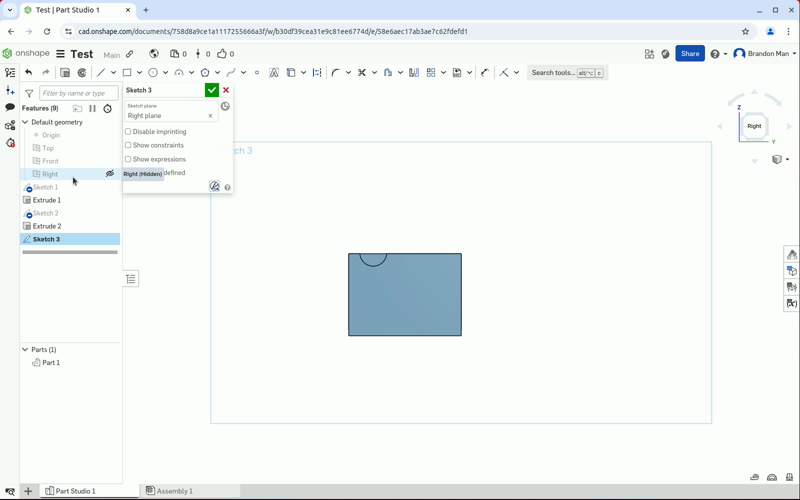
mouse_move(73, 352)
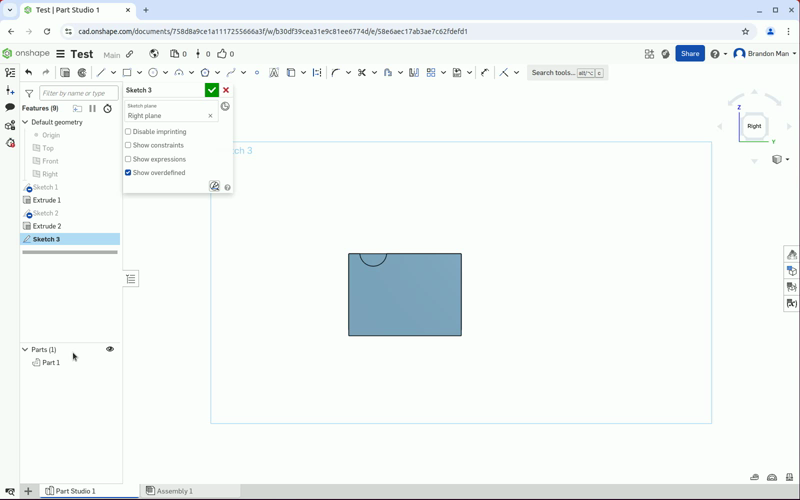
key(y)
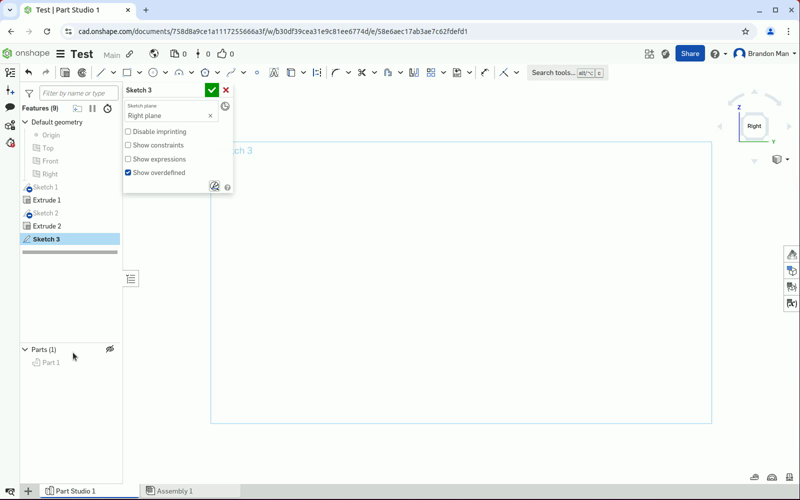
key(a)
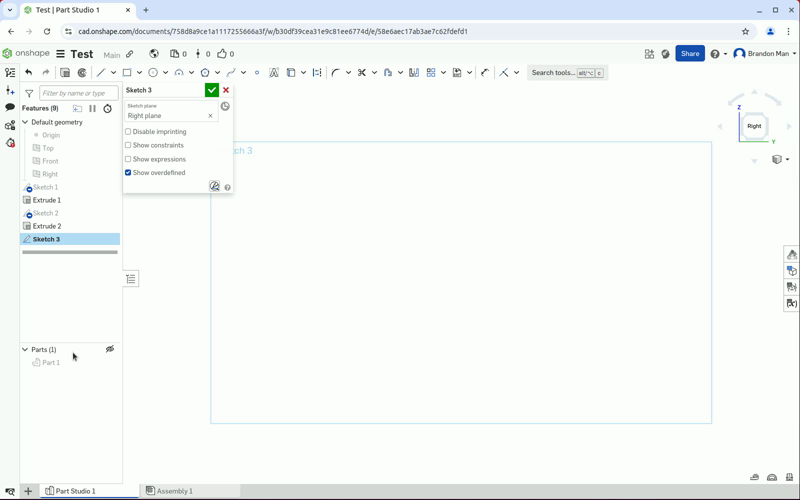
key_down(shift)
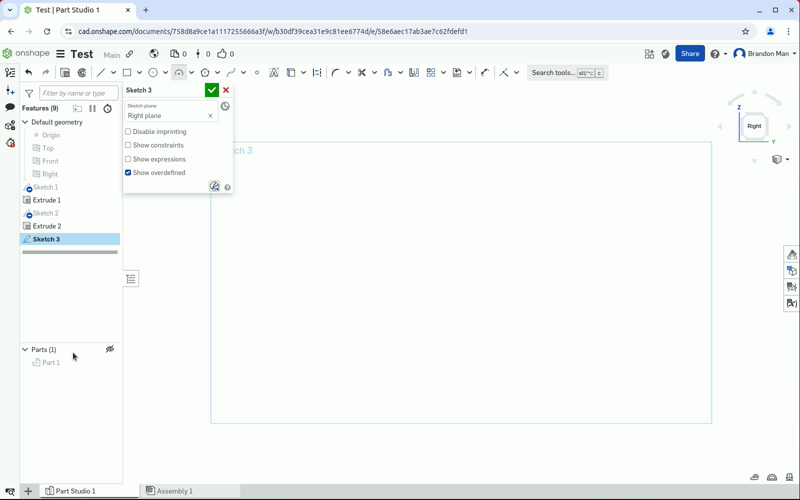
mouse_move(437, 264)
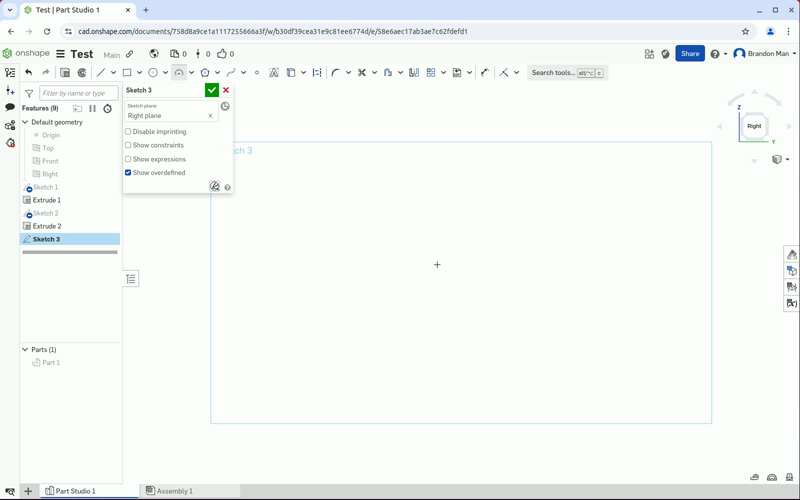
click(437, 264)
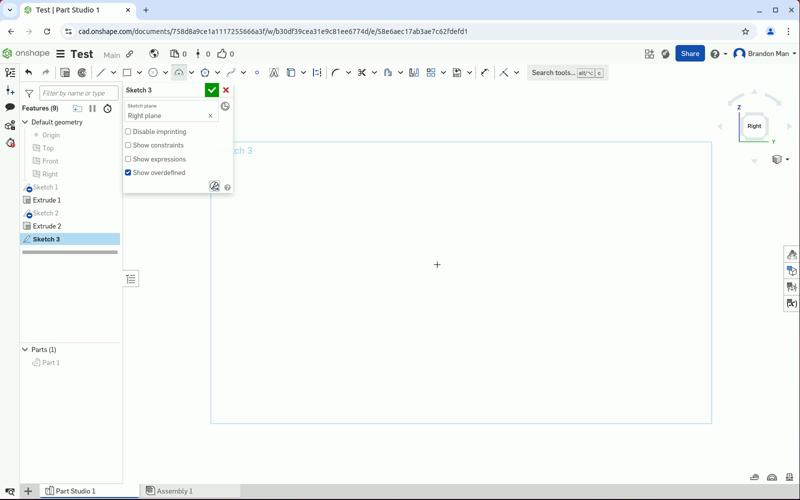
key_up(shift)
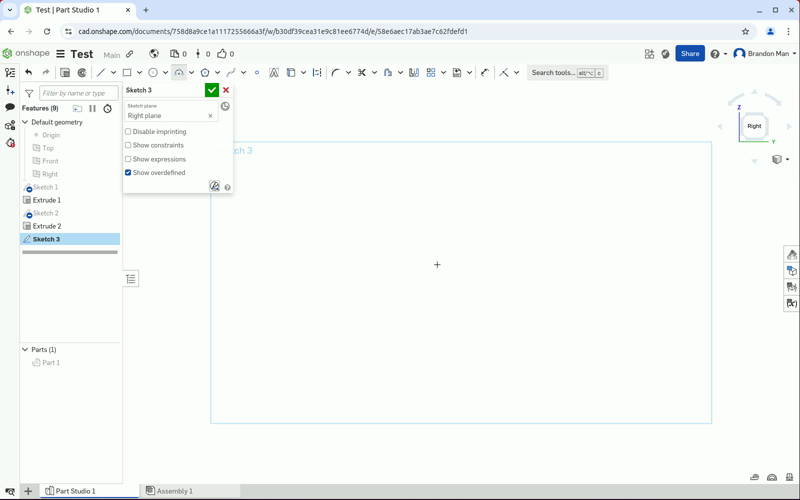
key_down(shift)
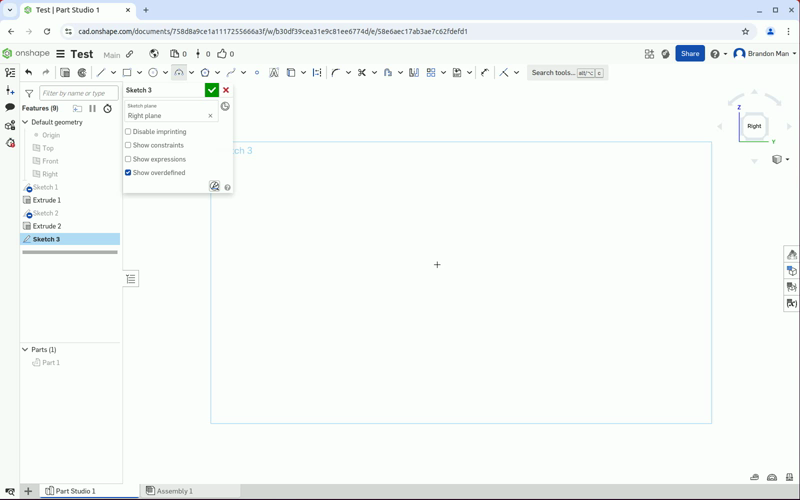
mouse_move(437, 240)
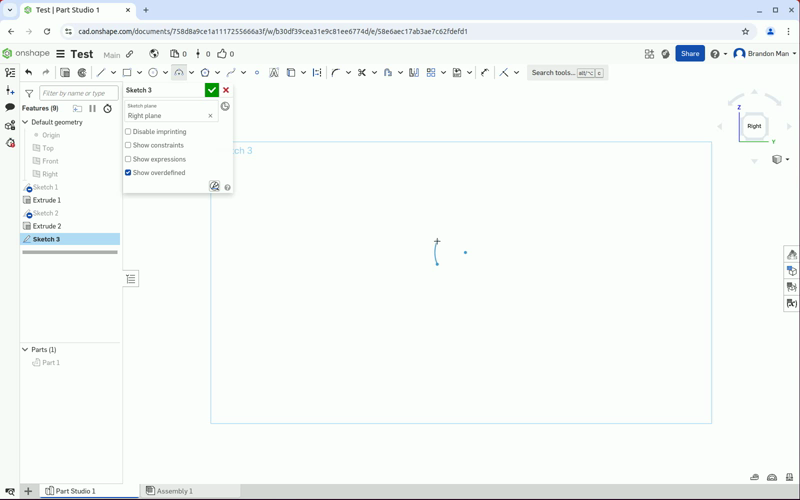
click(437, 240)
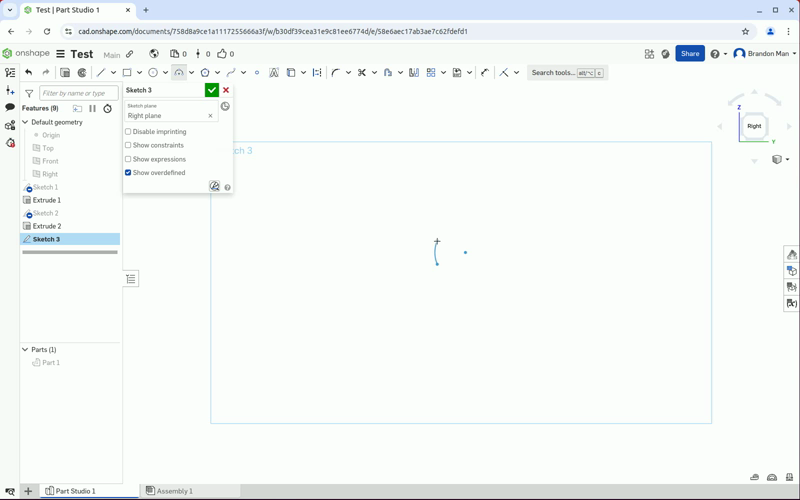
mouse_move(449, 252)
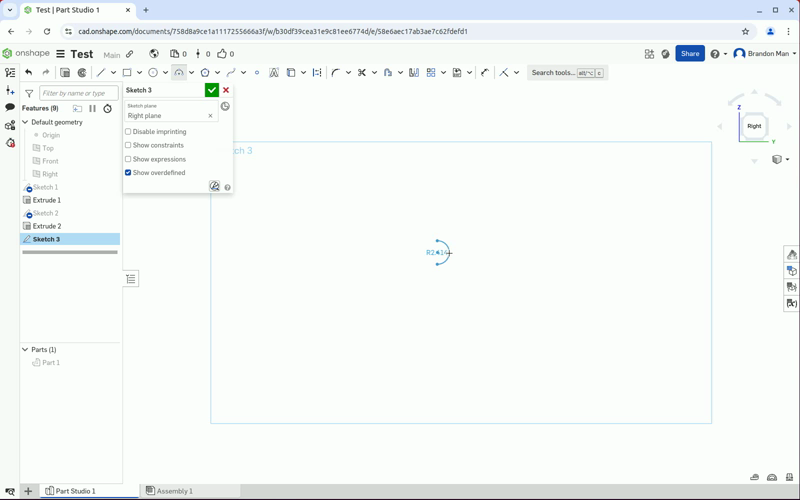
click(449, 252)
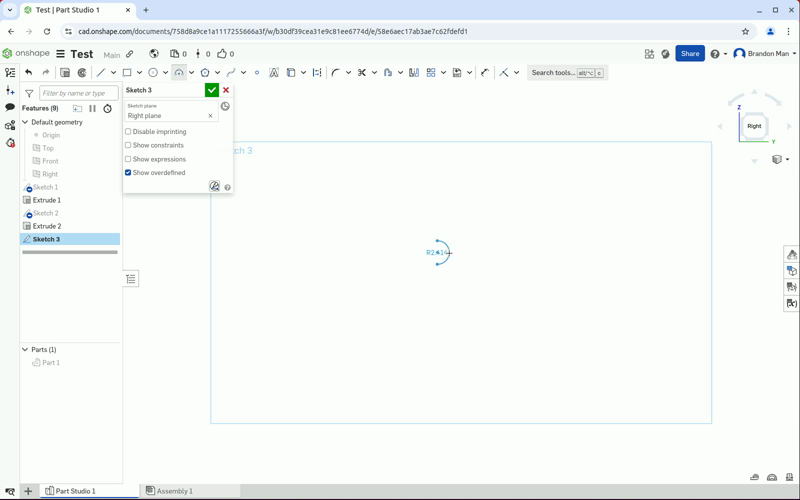
key_up(shift)
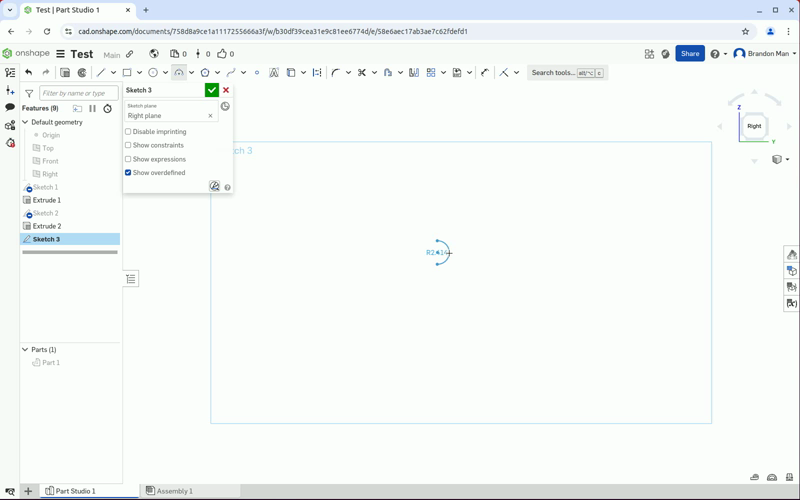
key(esc)
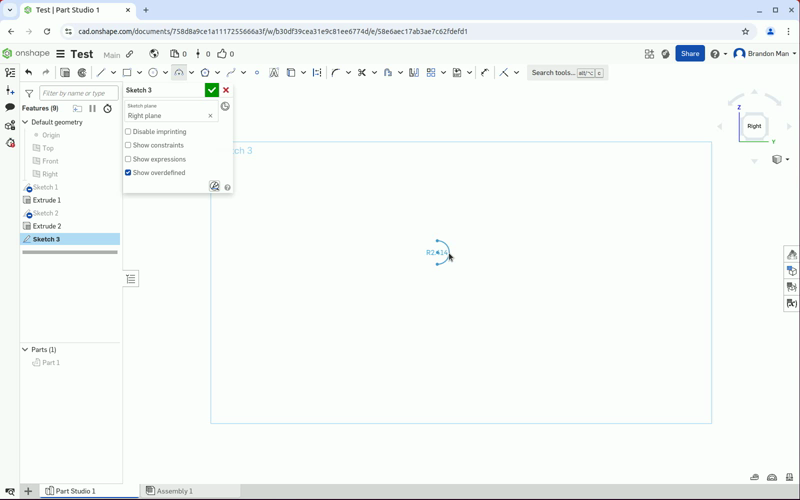
key(l)
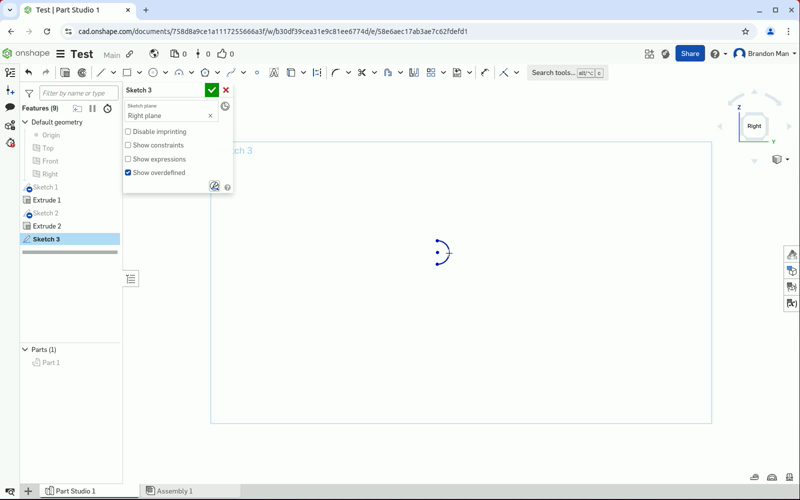
mouse_move(437, 240)
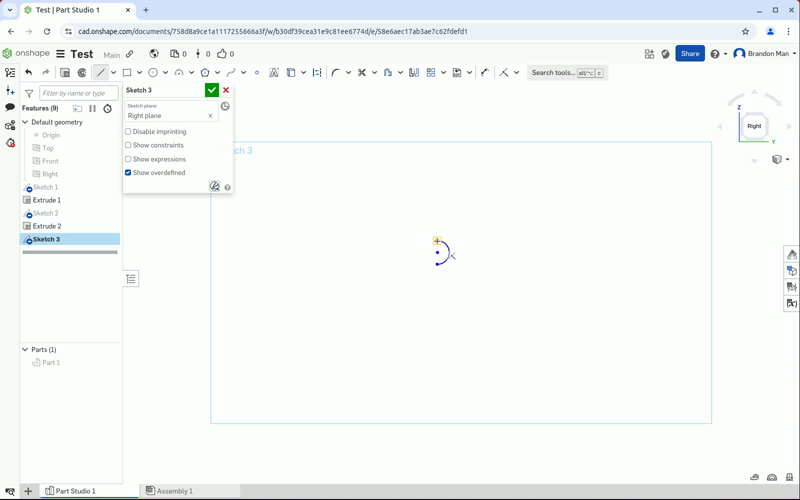
click(437, 240)
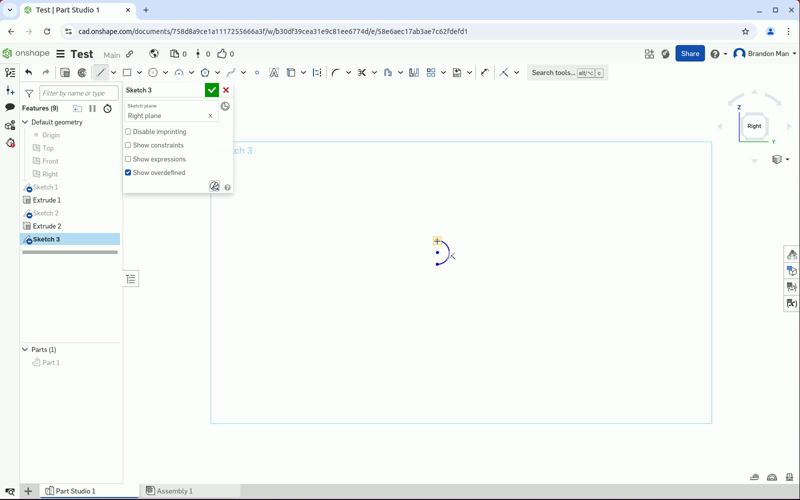
mouse_move(467, 240)
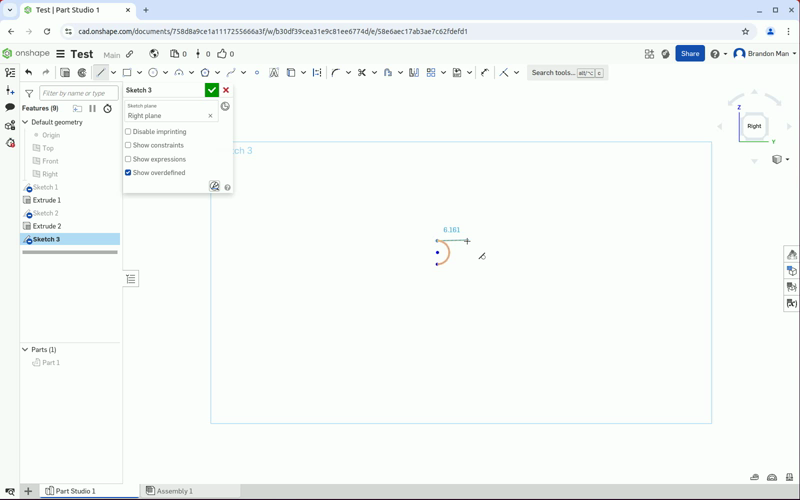
key_down(shift)
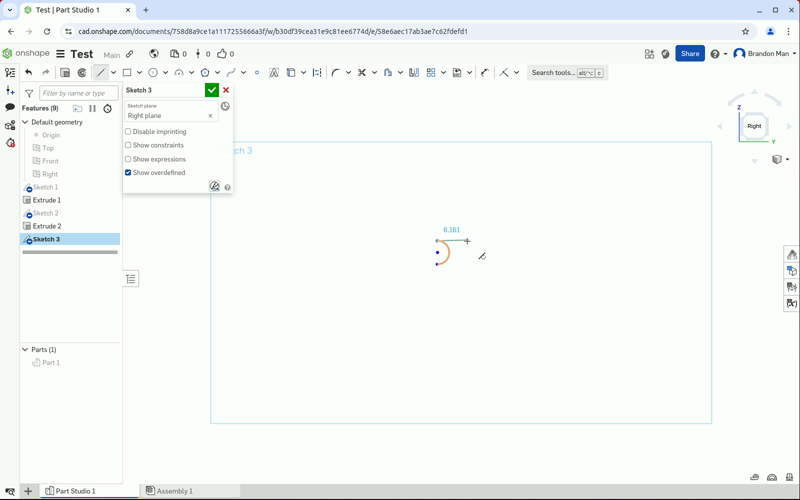
mouse_move(437, 264)
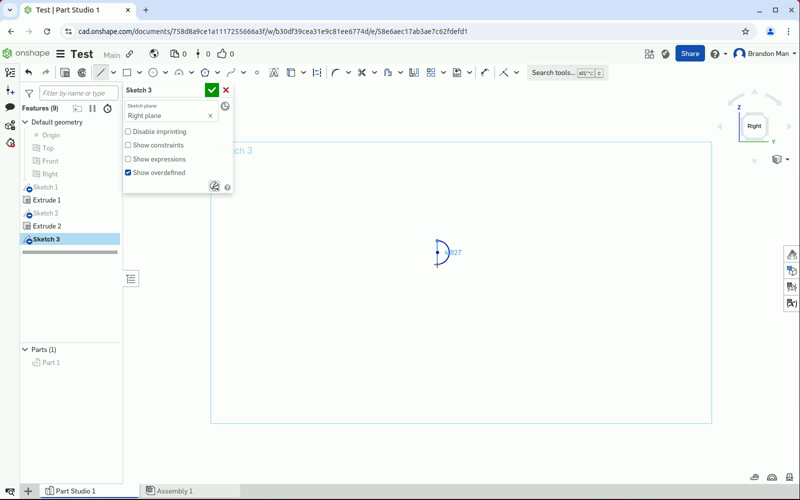
key_up(shift)
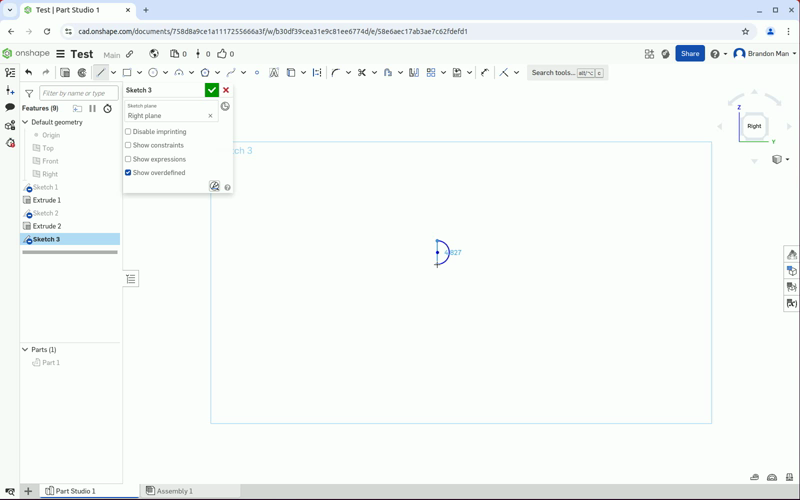
click(437, 264)
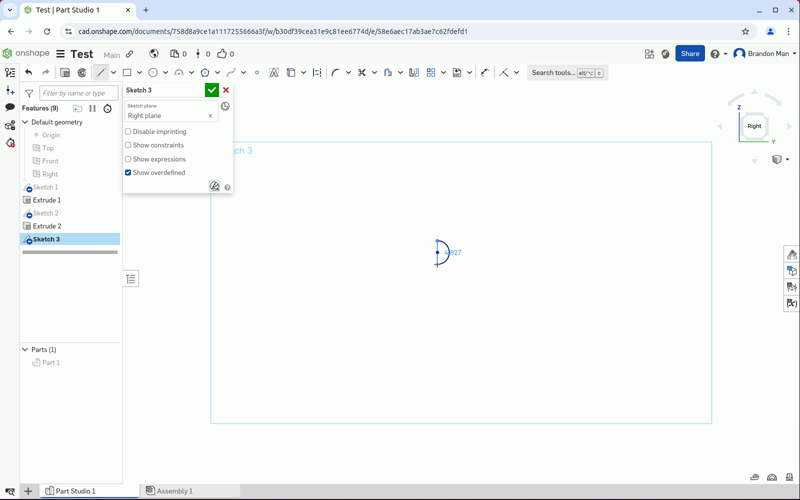
key(esc)
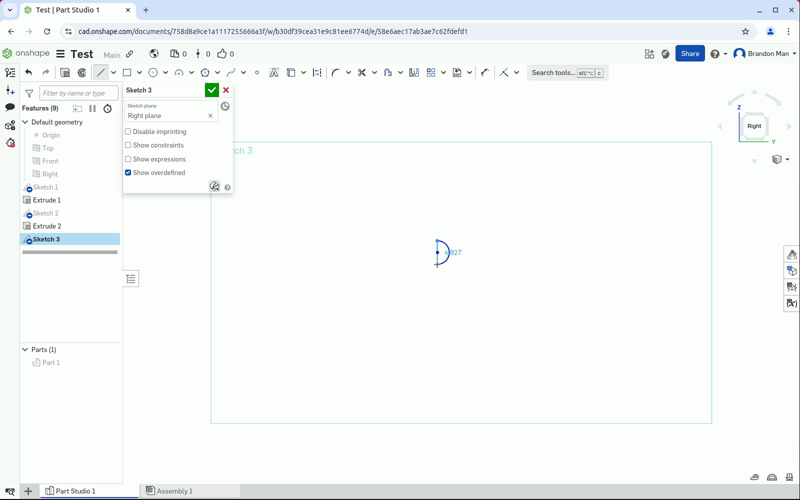
mouse_move(443, 246)
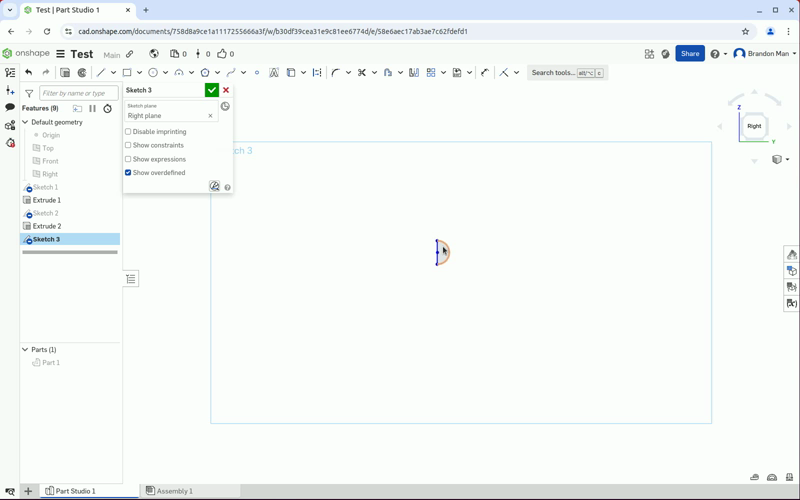
scroll(6)
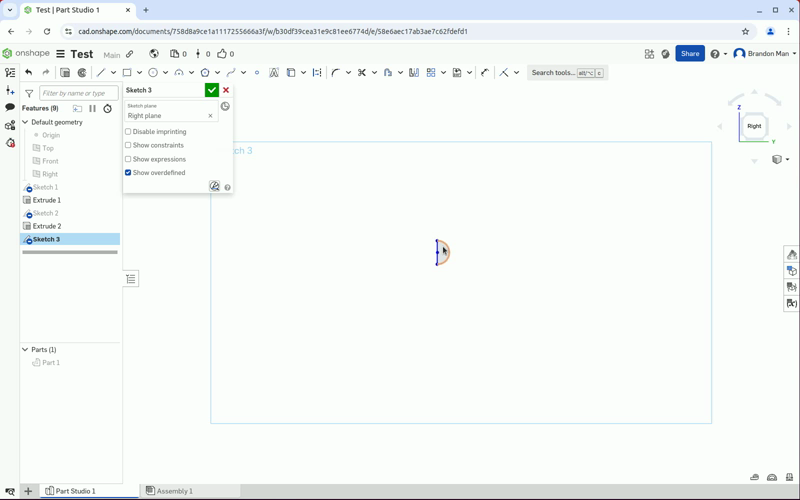
scroll(6)
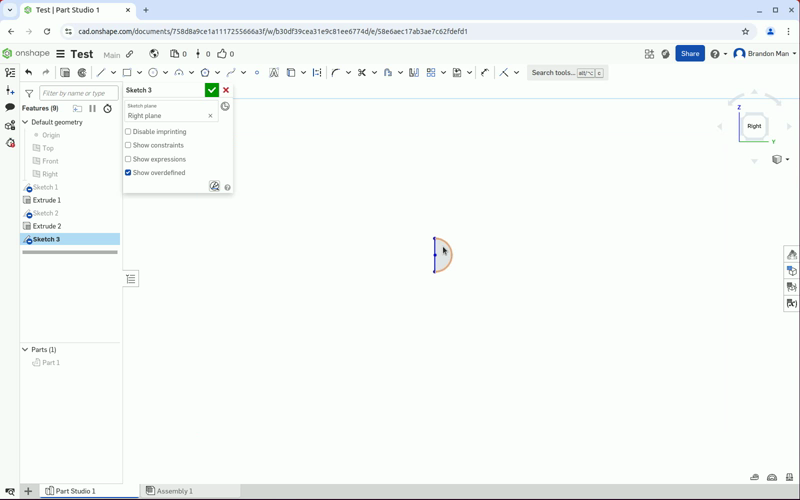
scroll(6)
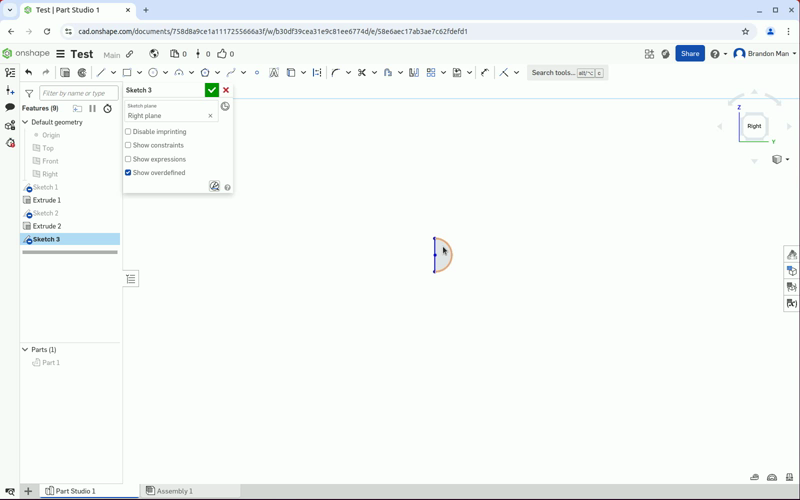
scroll(6)
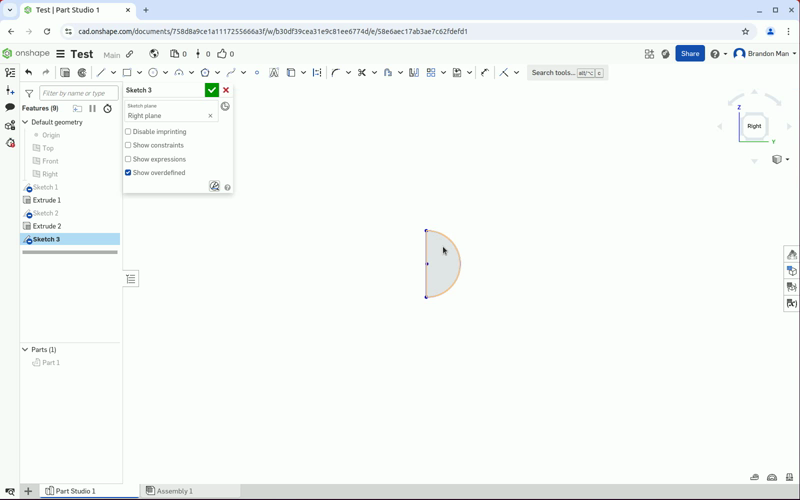
scroll(6)
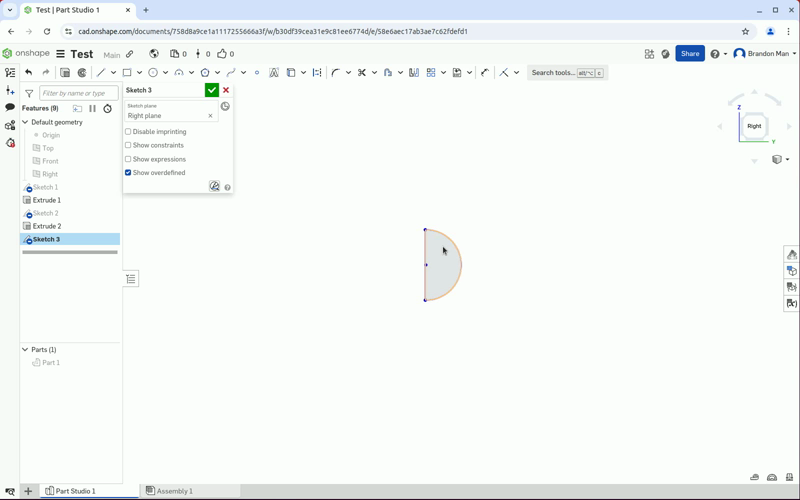
scroll(6)
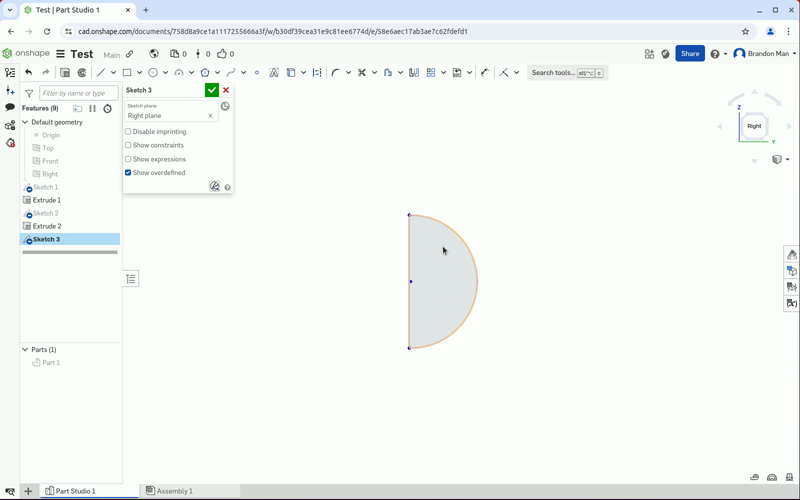
scroll(6)
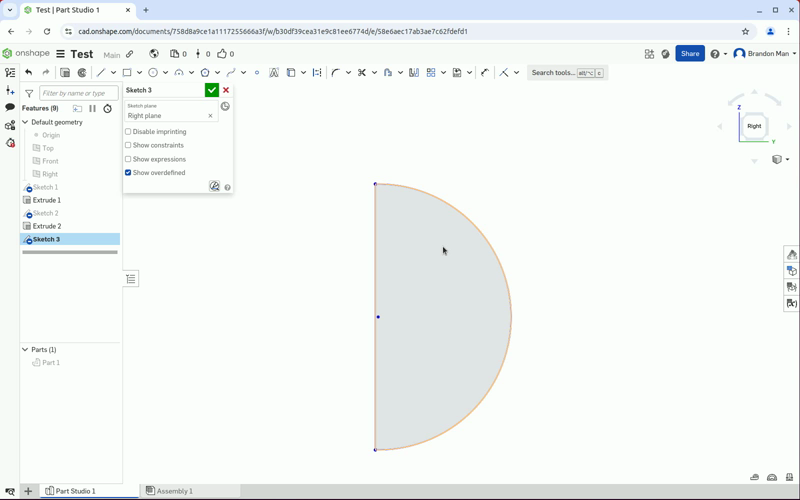
click(443, 246)
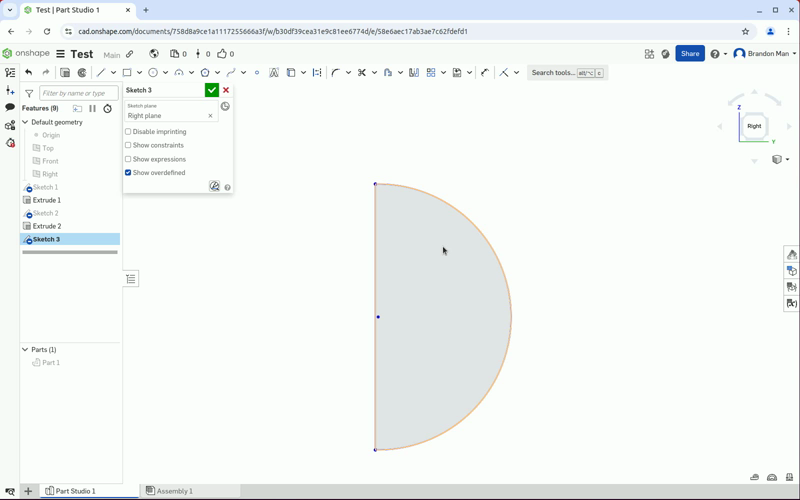
scroll(-6)
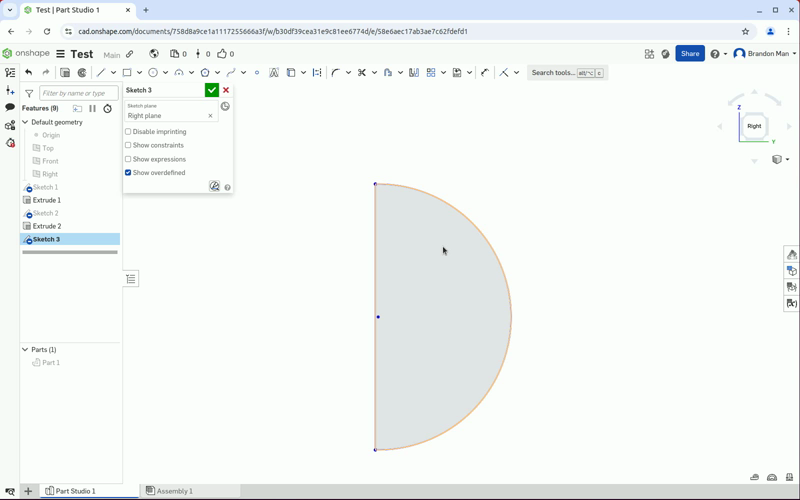
scroll(-6)
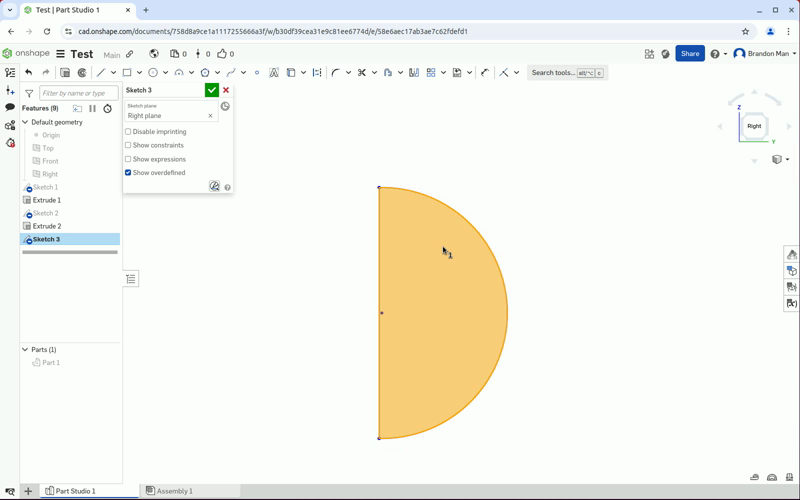
scroll(-6)
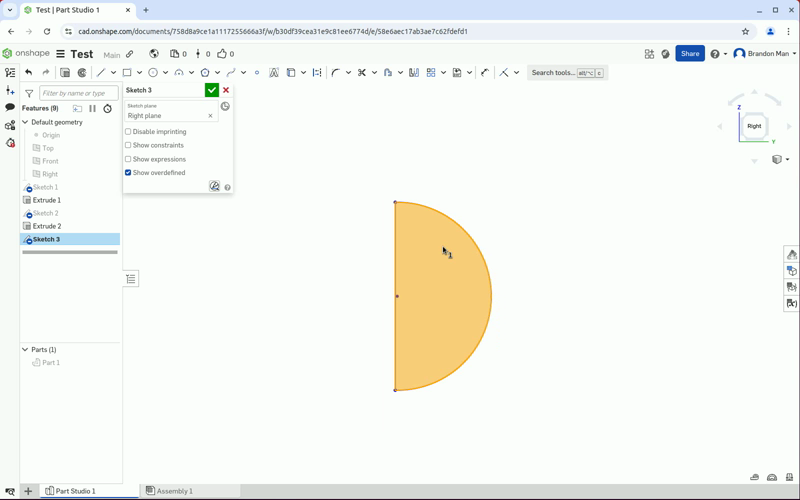
scroll(-6)
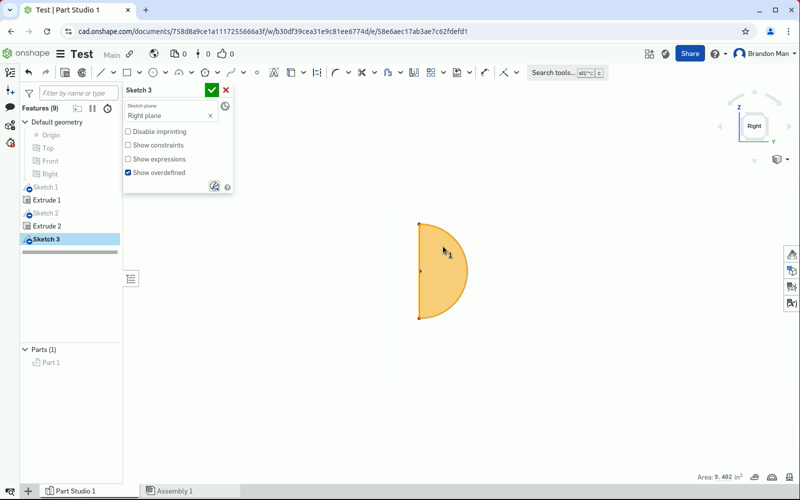
scroll(-6)
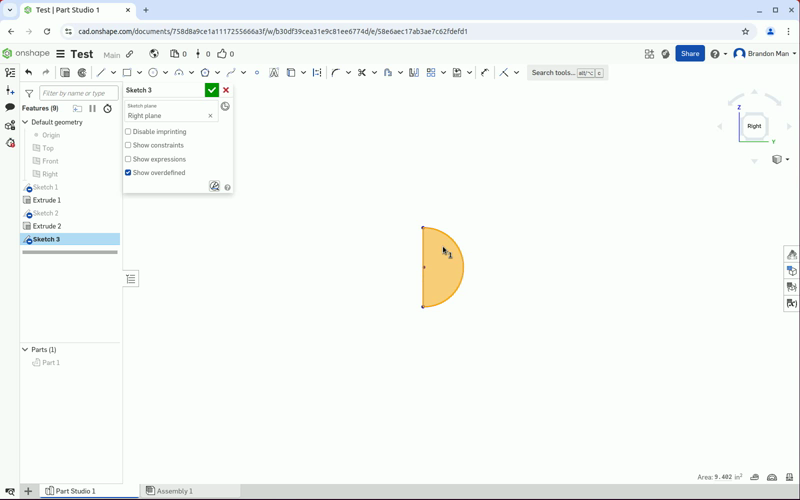
scroll(-6)
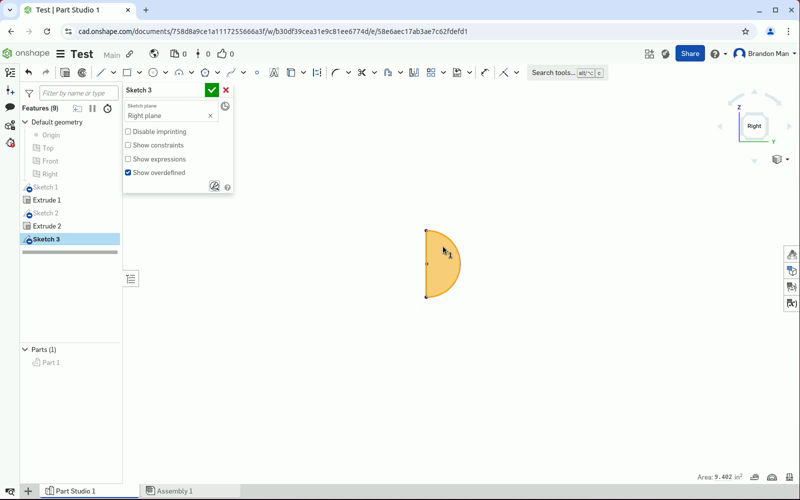
scroll(-6)
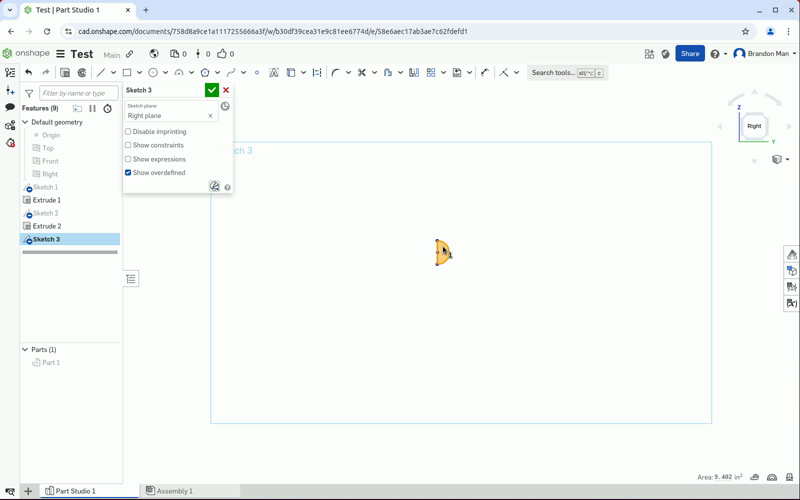
mouse_move(73, 352)
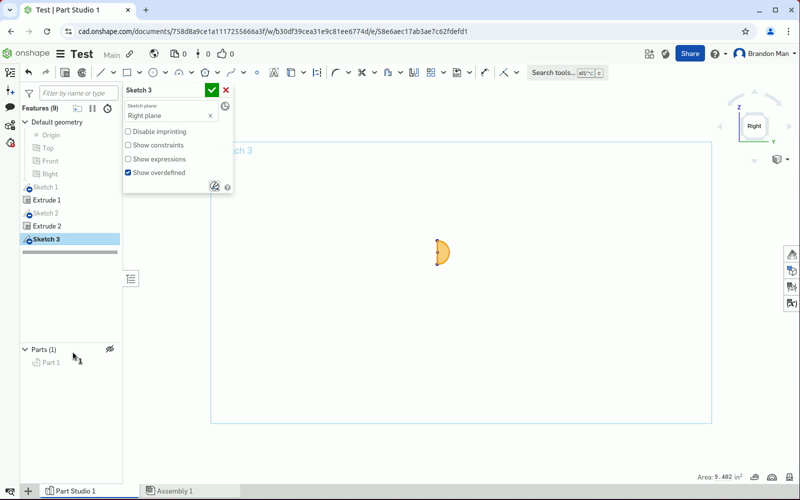
key(shift+y)
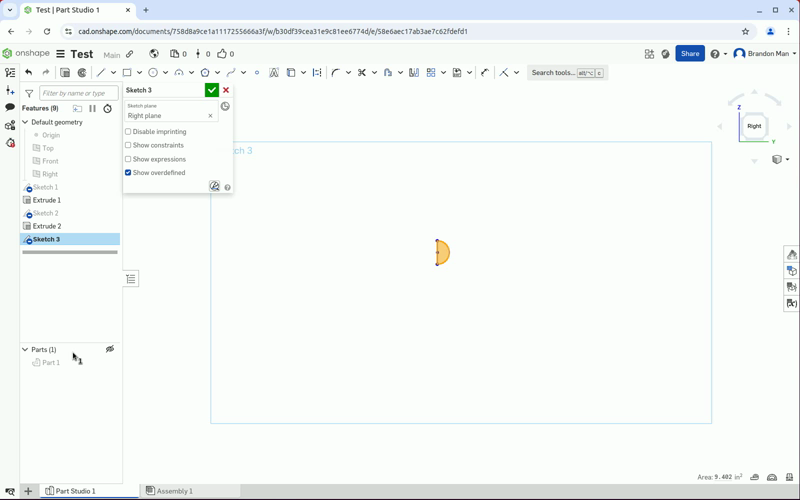
key(shift+e)
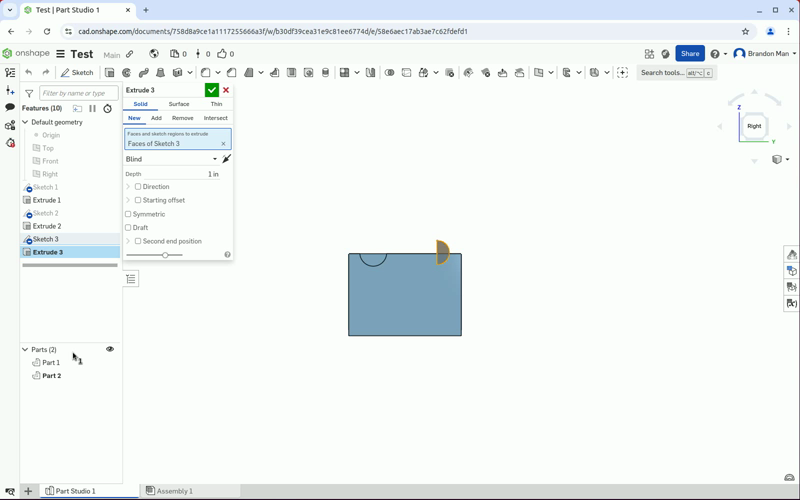
mouse_move(143, 106)
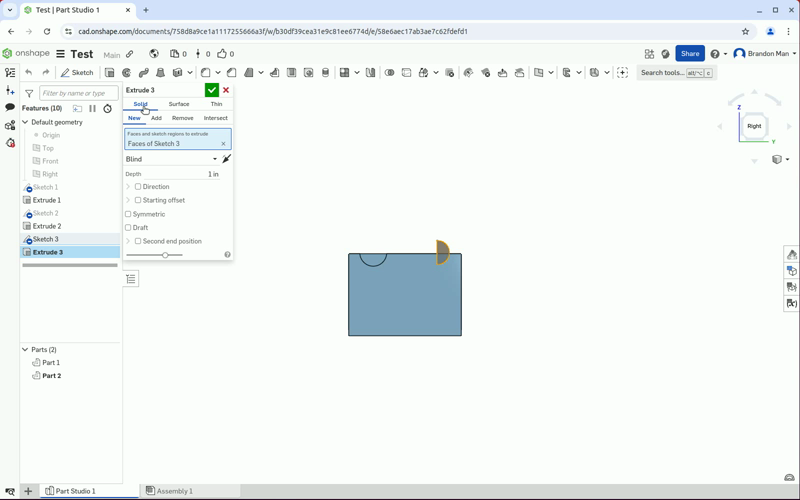
click(143, 106)
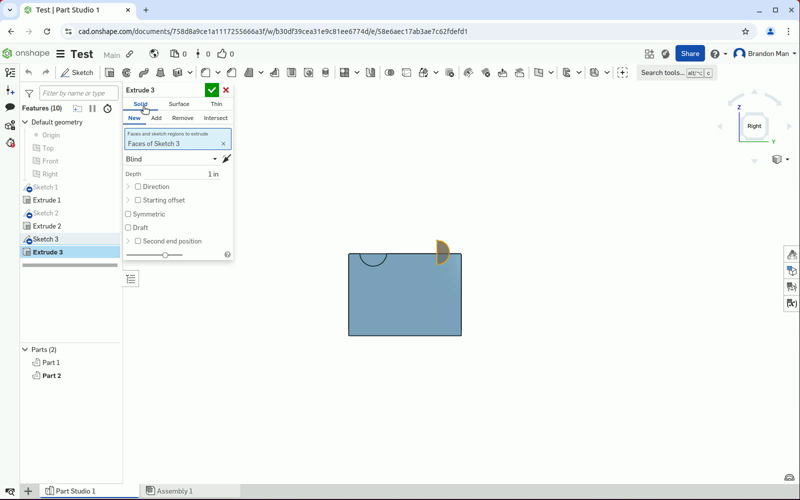
mouse_move(186, 120)
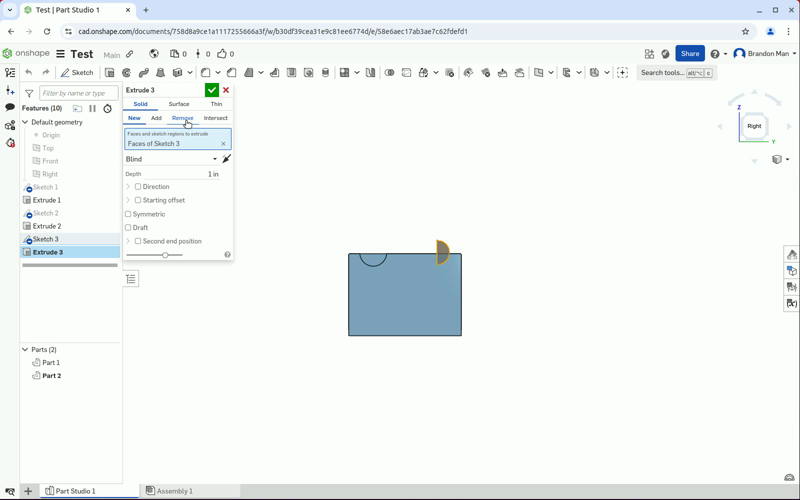
click(186, 120)
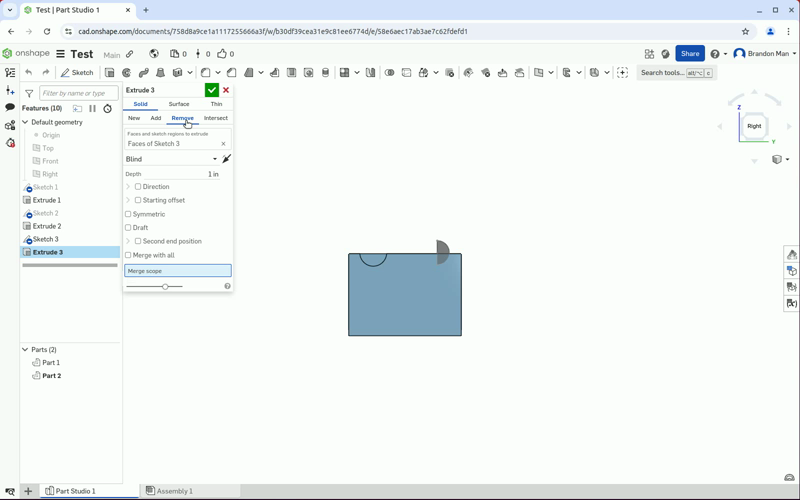
key(tab, 4)
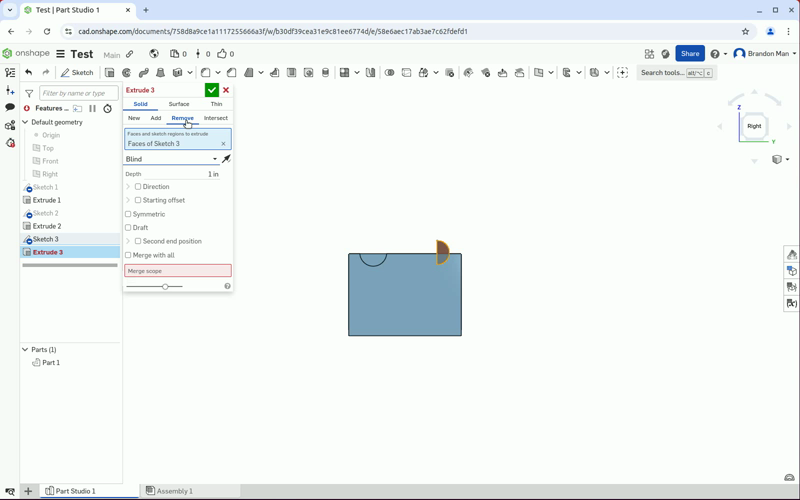
text(-19.738)
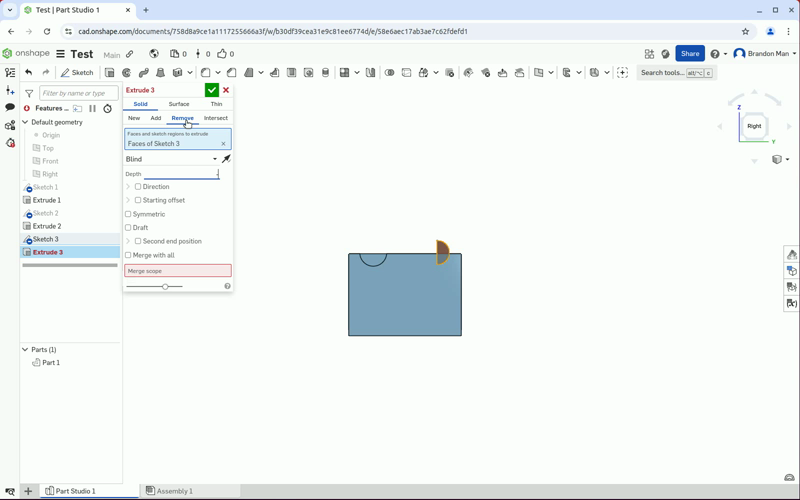
key(tab, 6)
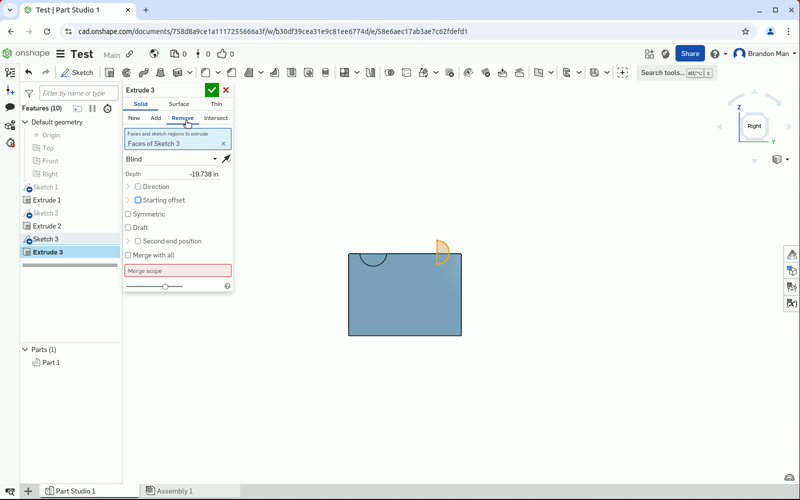
key(space)
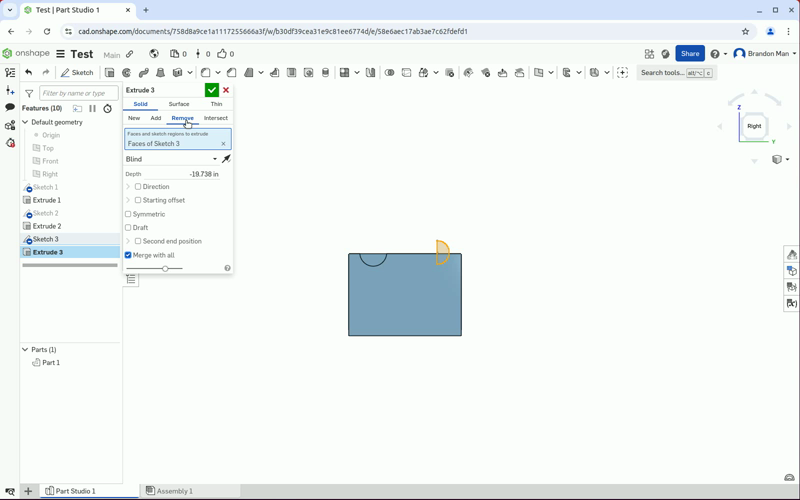
key(enter)
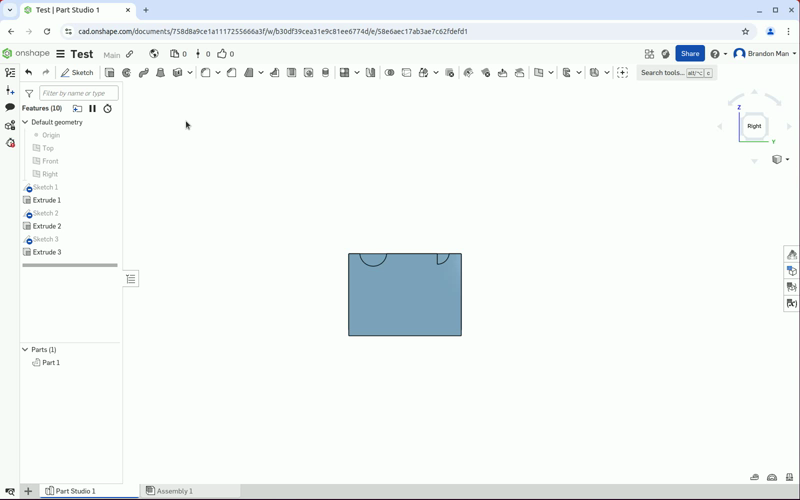
key(shift+h)
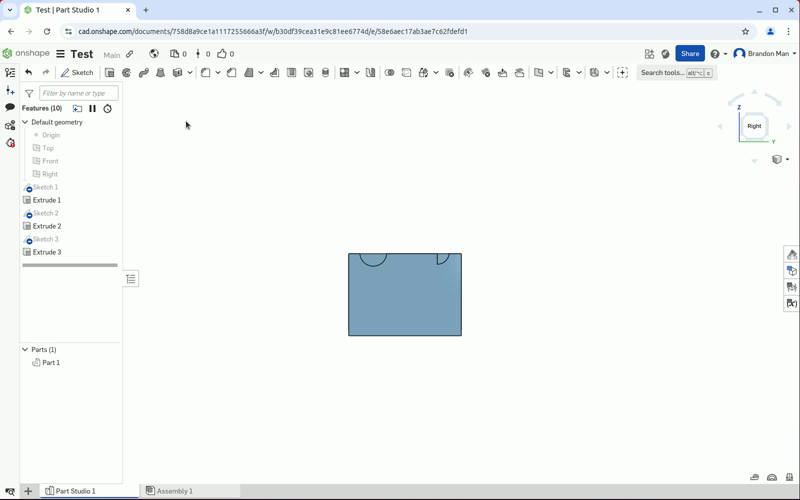
key(shift+h)
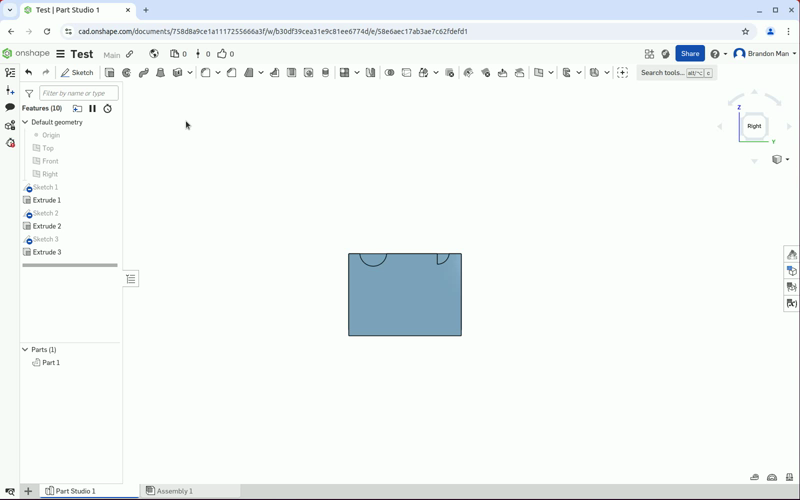
mouse_move(73, 189)
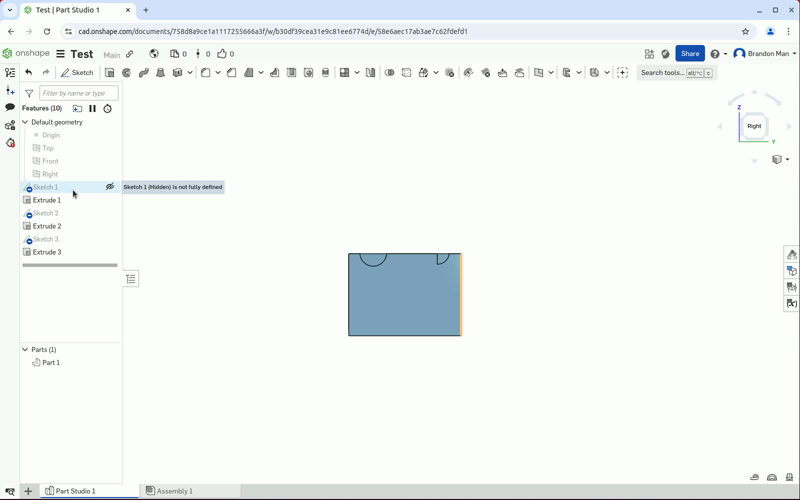
click(73, 189)
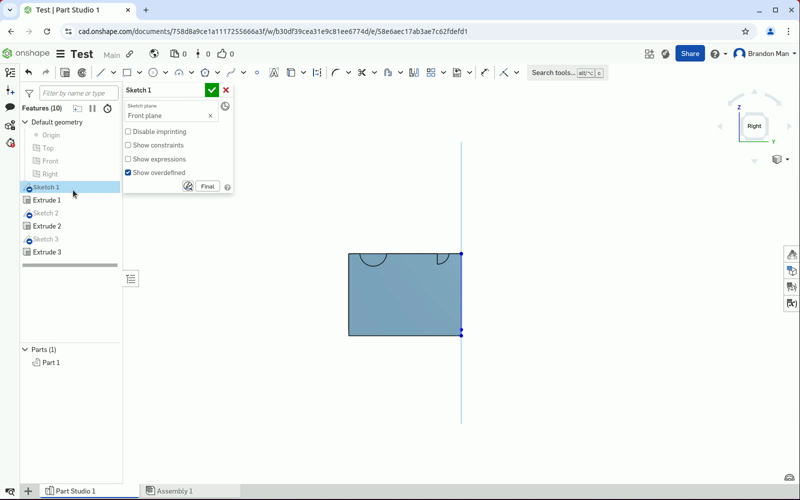
mouse_move(229, 92)
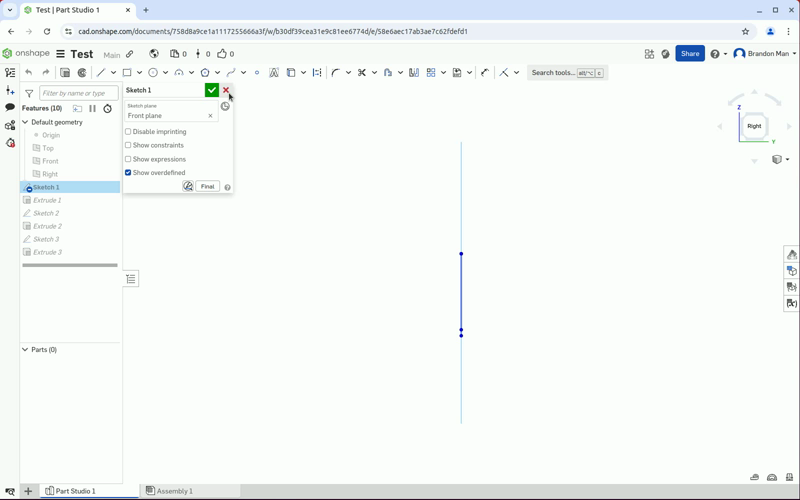
click(229, 92)
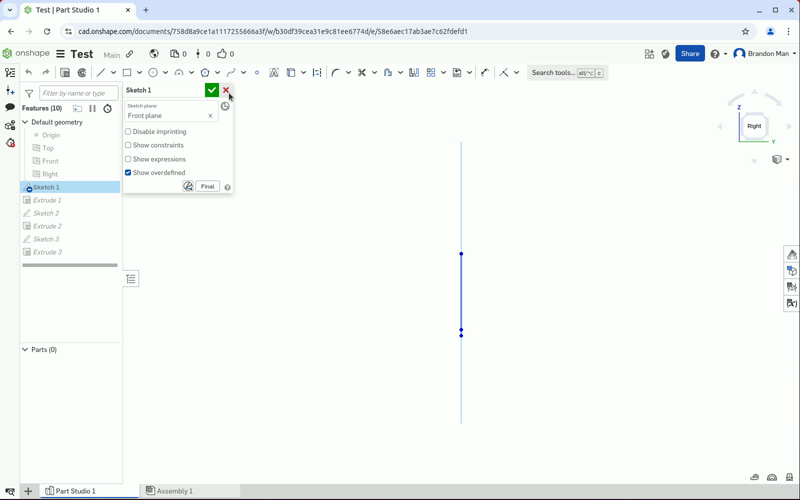
key(shift+s)
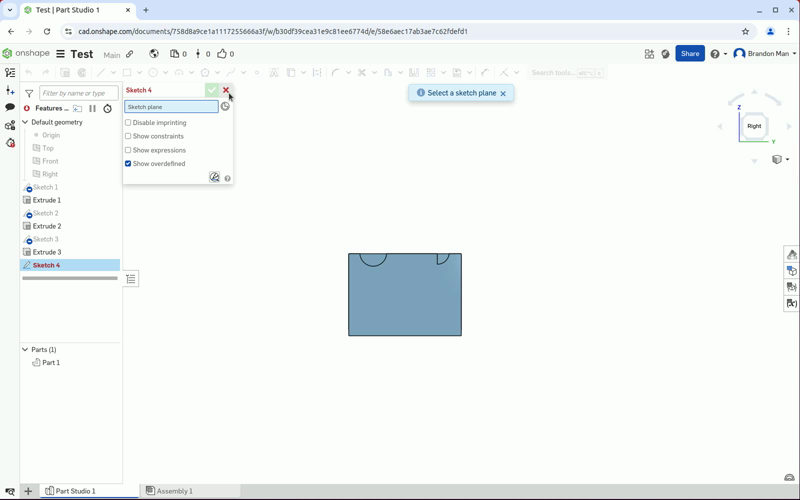
mouse_move(73, 176)
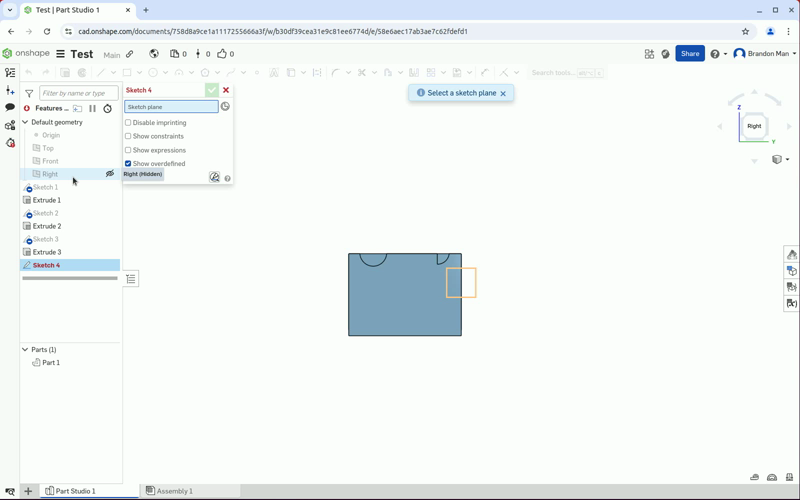
click(73, 176)
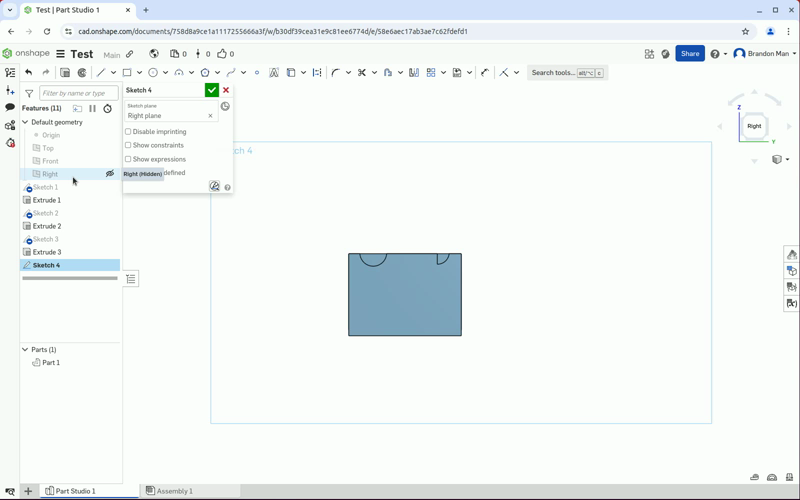
mouse_move(73, 352)
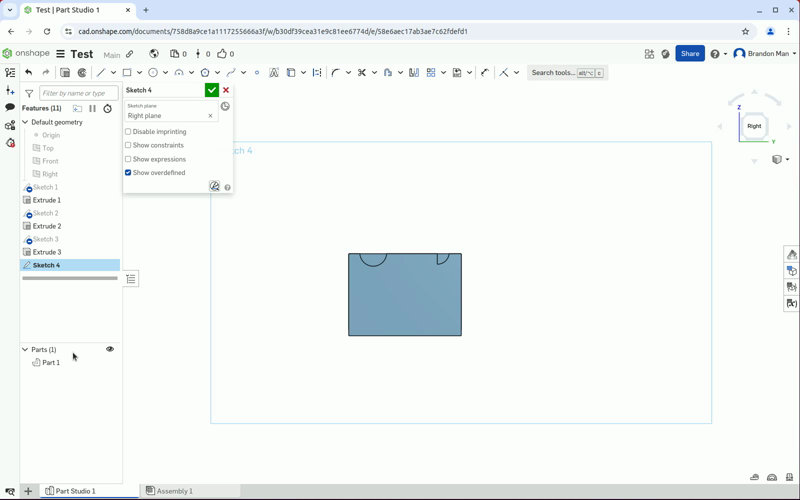
key(y)
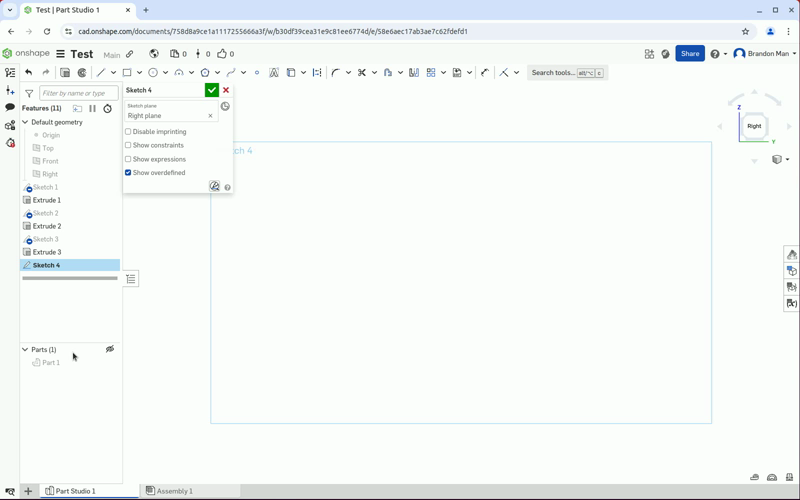
key(a)
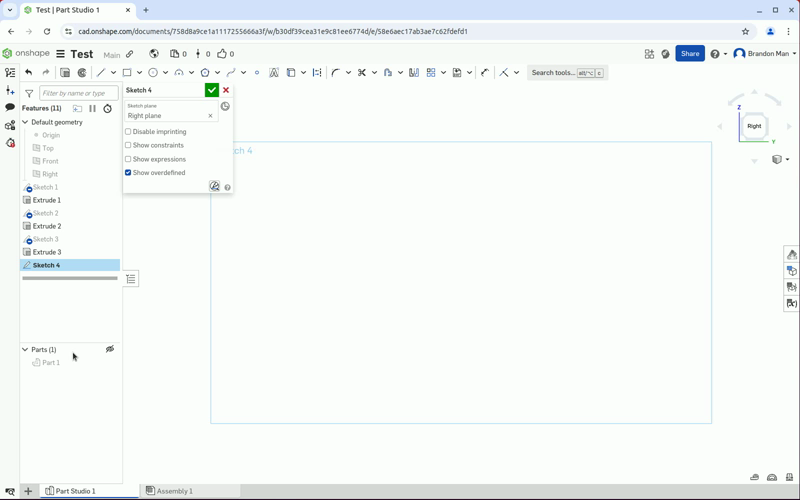
key_down(shift)
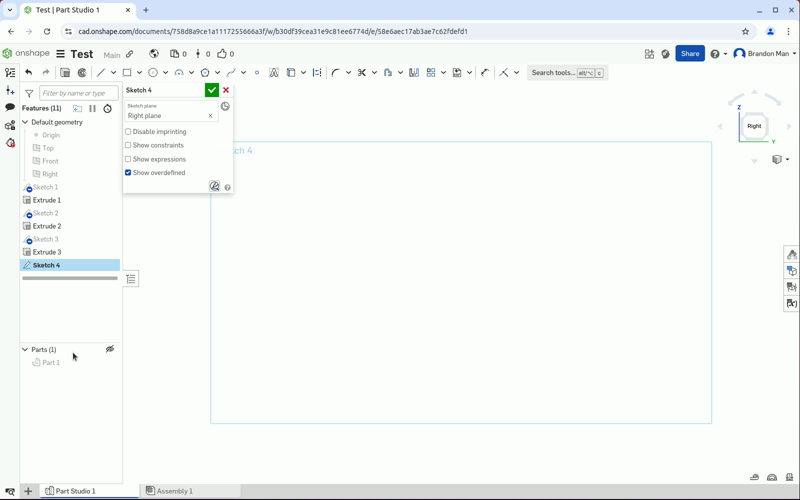
mouse_move(437, 264)
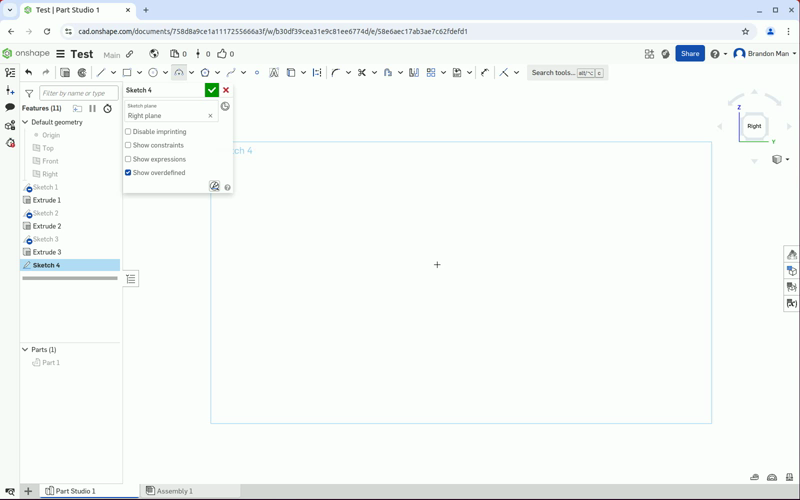
click(437, 264)
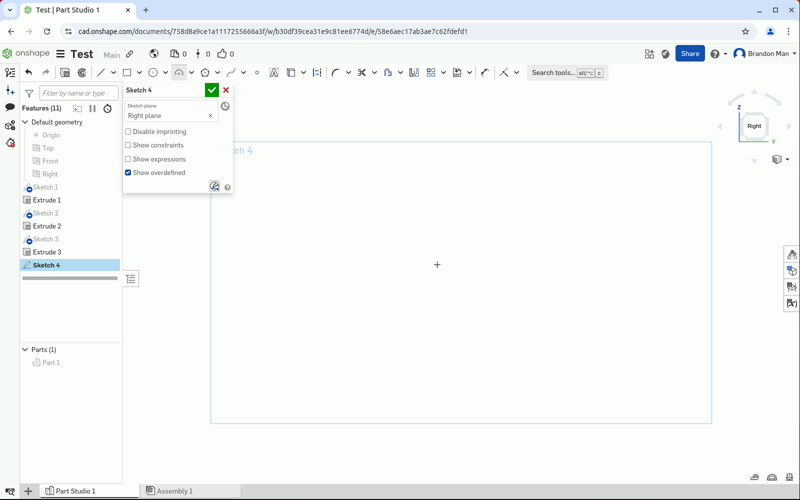
key_up(shift)
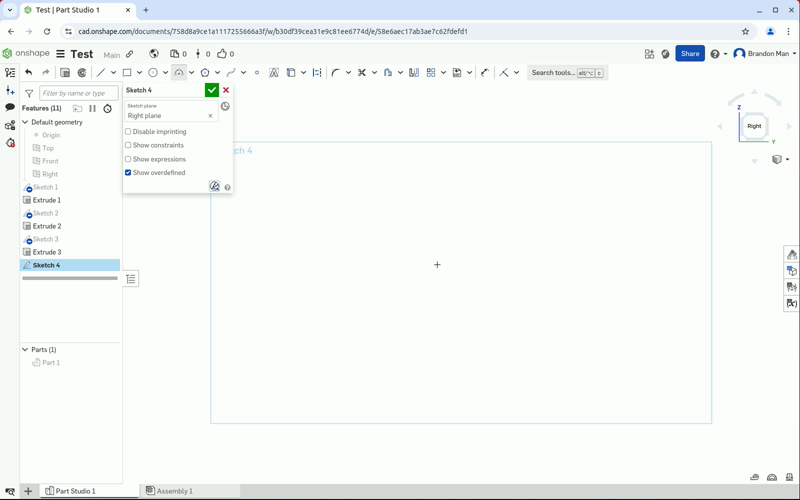
key_down(shift)
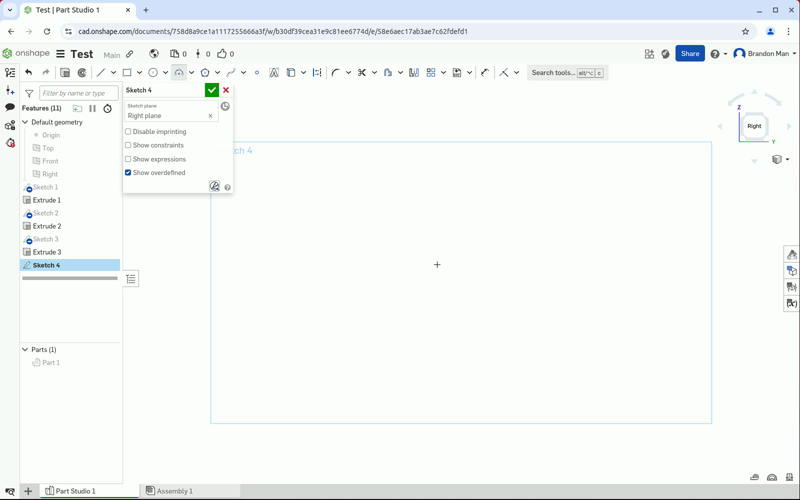
mouse_move(437, 240)
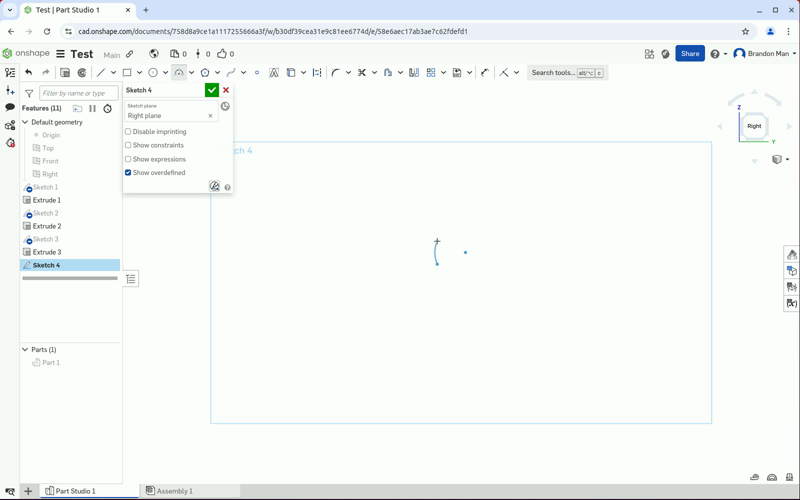
click(437, 240)
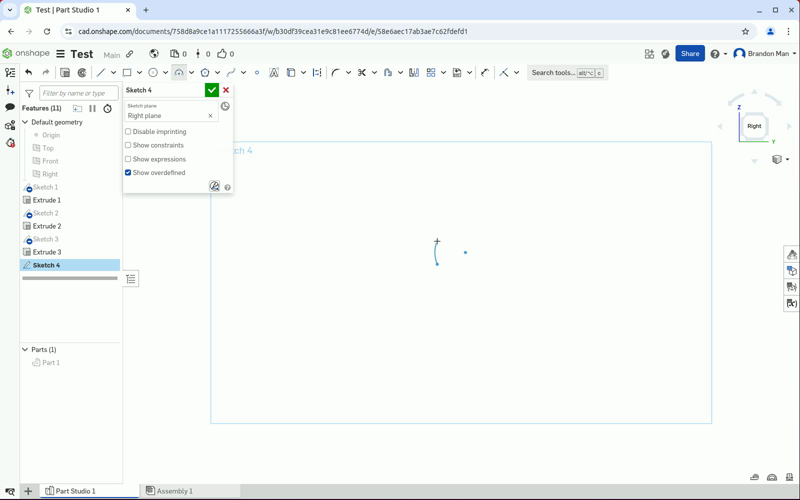
mouse_move(449, 252)
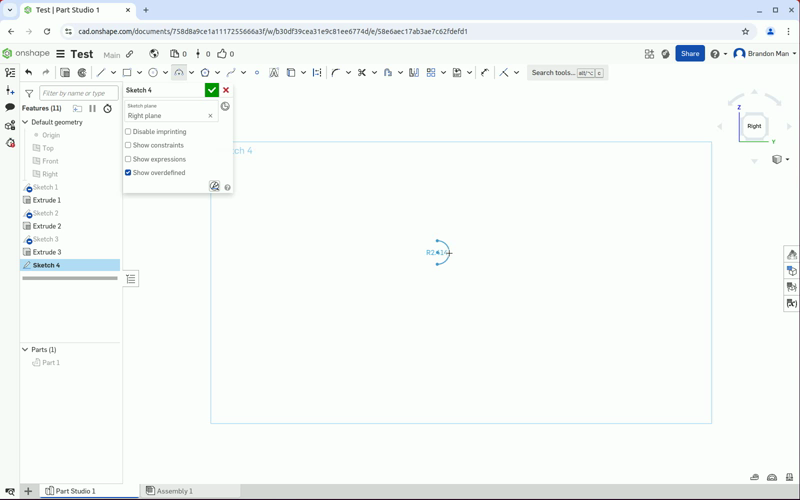
click(449, 252)
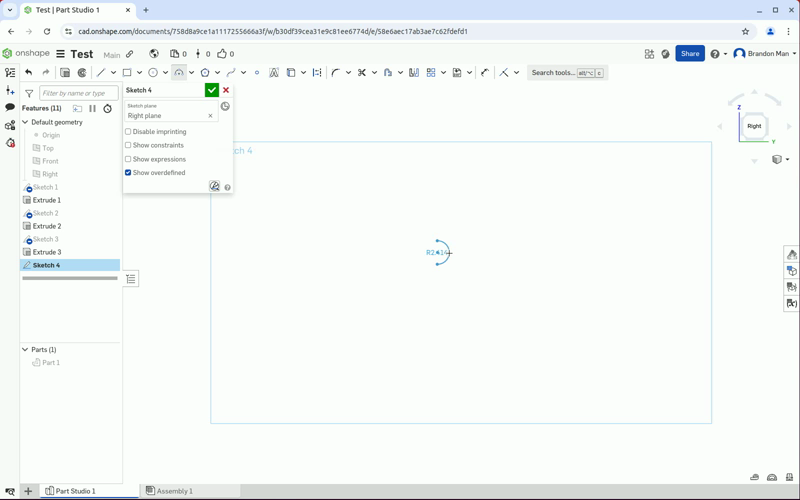
key_up(shift)
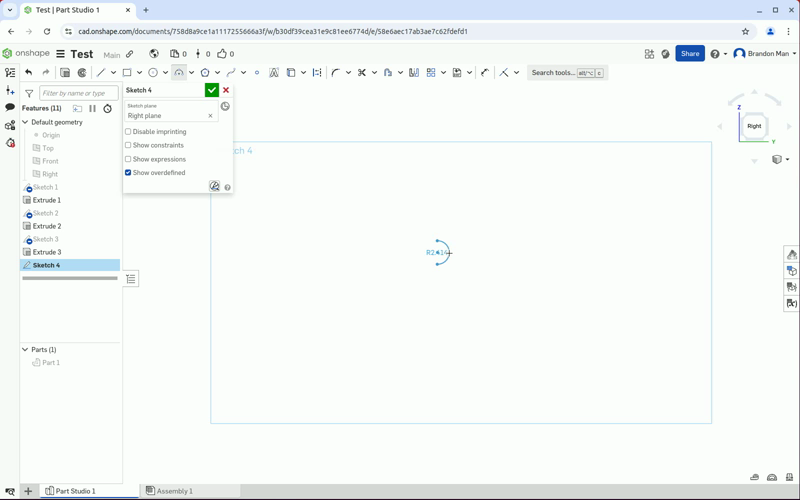
key(esc)
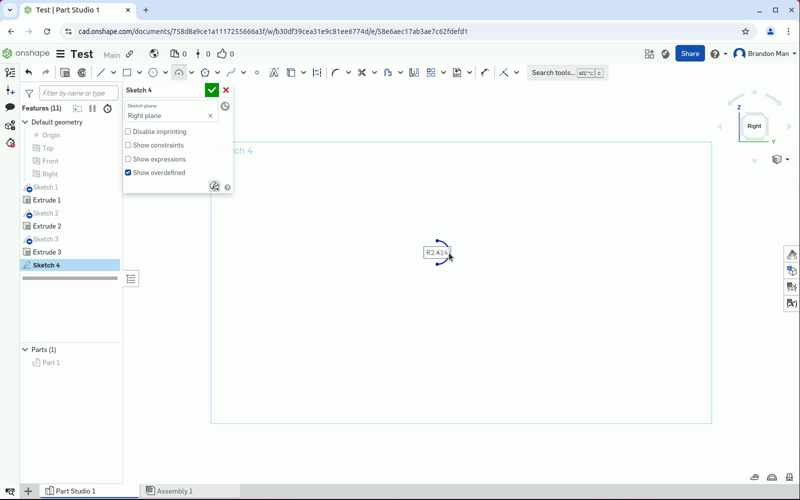
key(l)
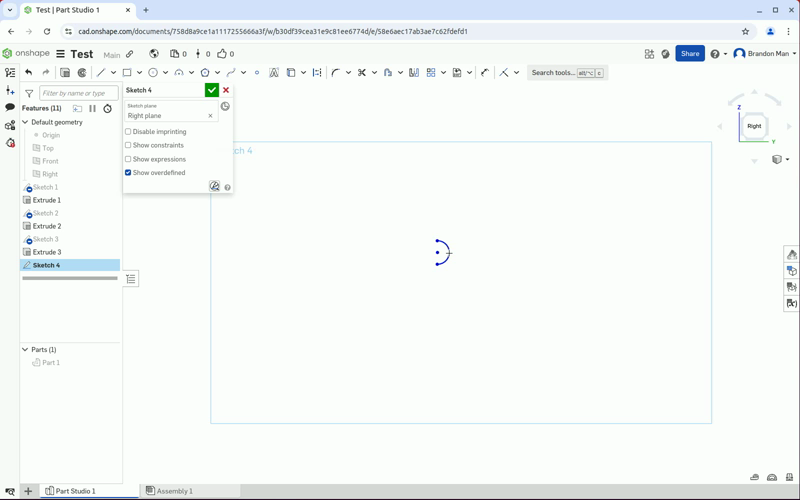
mouse_move(437, 240)
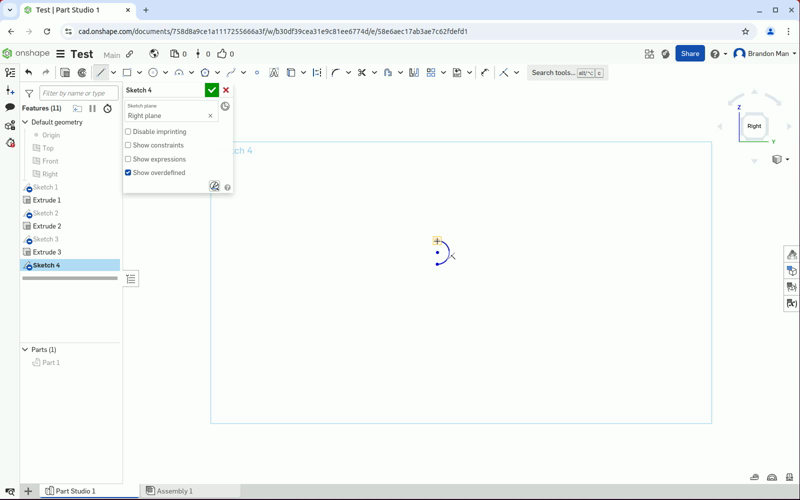
click(437, 240)
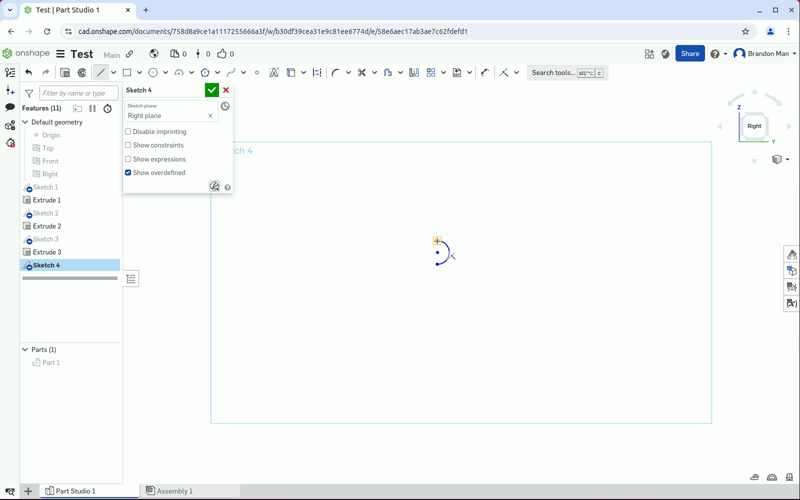
mouse_move(467, 240)
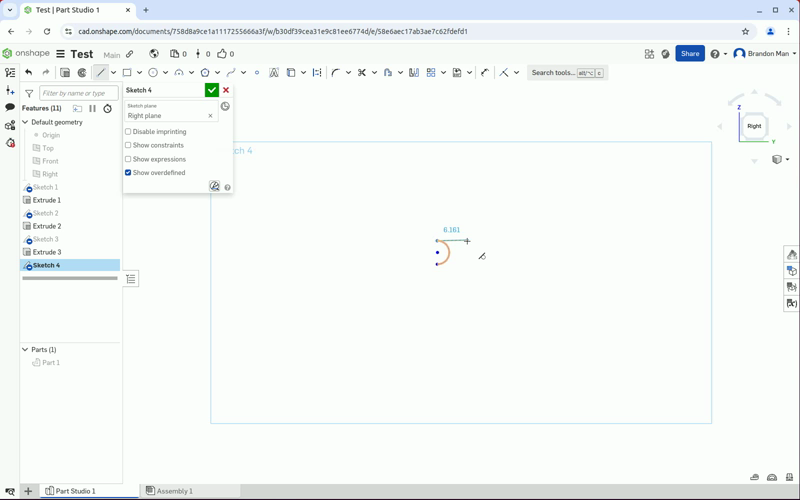
key_down(shift)
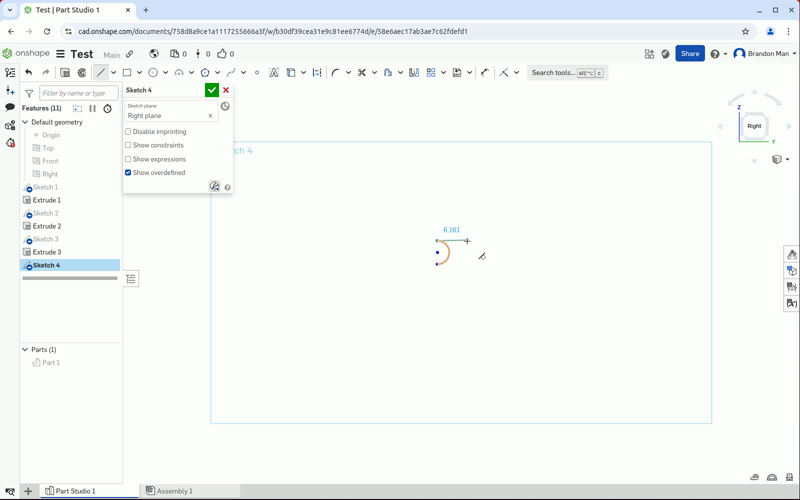
mouse_move(437, 264)
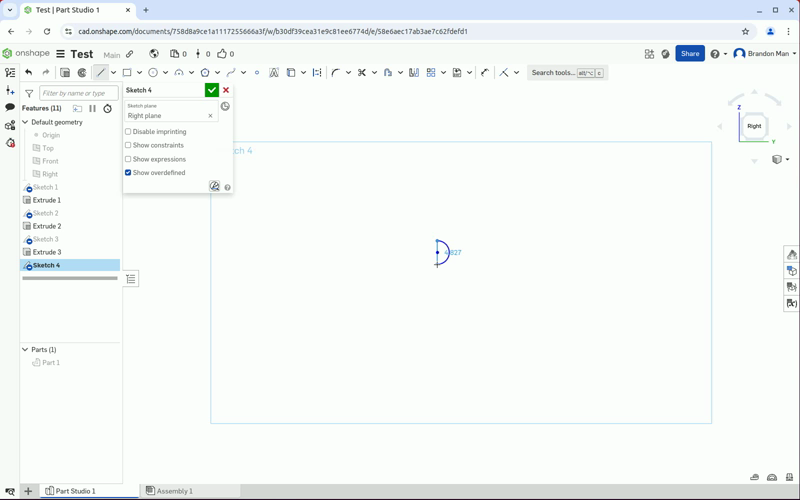
key_up(shift)
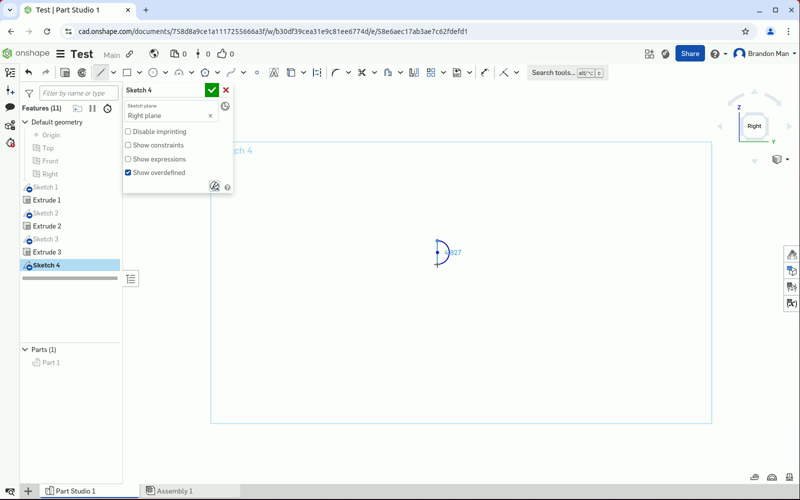
click(437, 264)
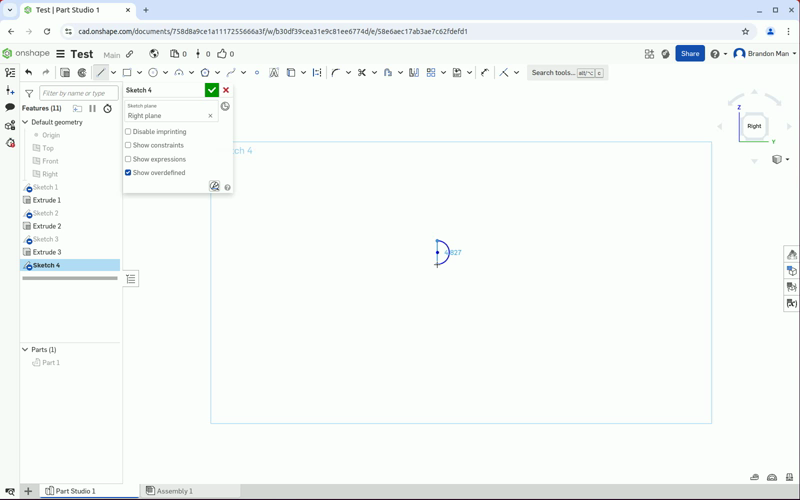
key(esc)
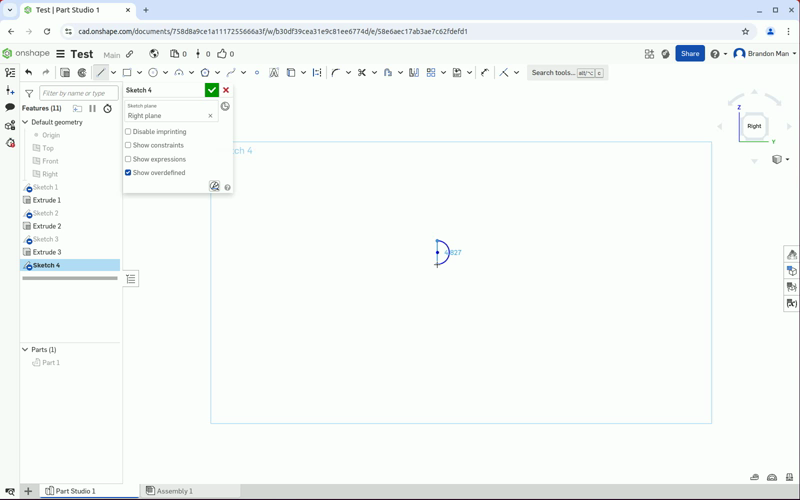
mouse_move(440, 243)
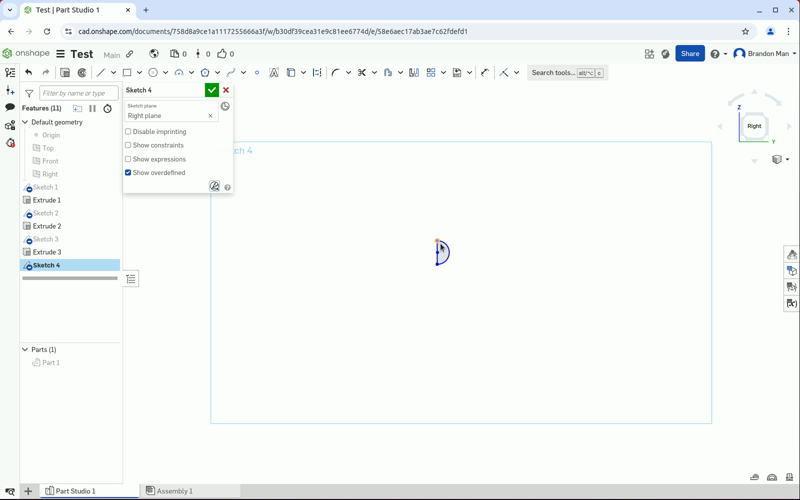
scroll(6)
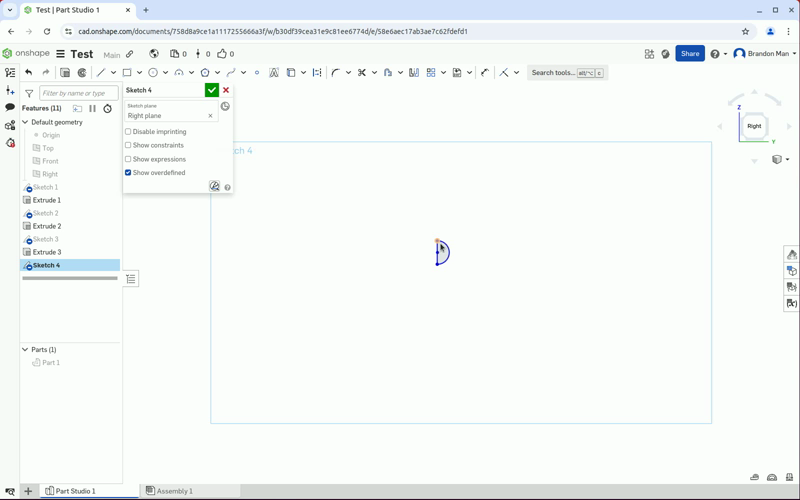
scroll(6)
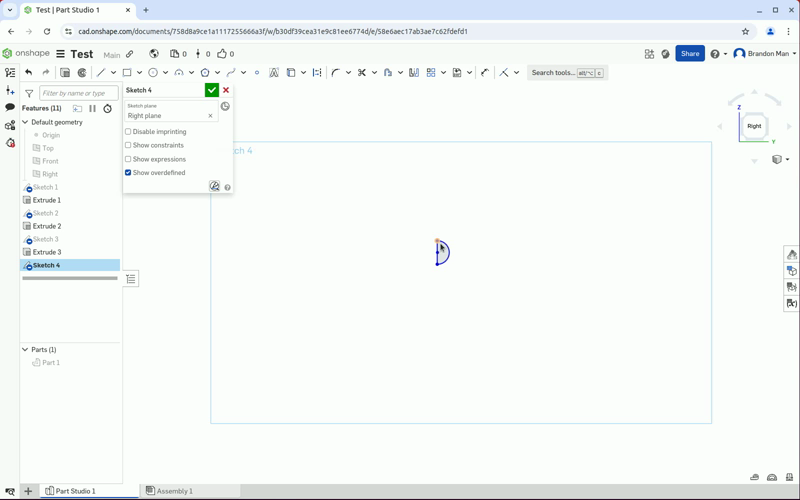
scroll(6)
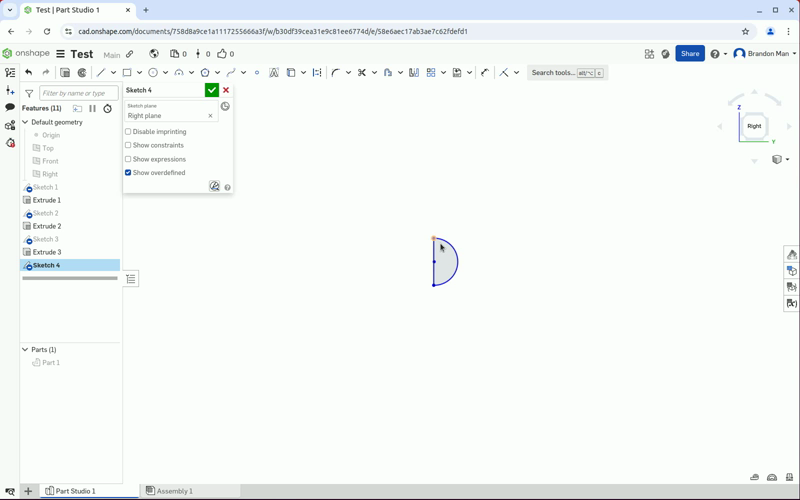
scroll(6)
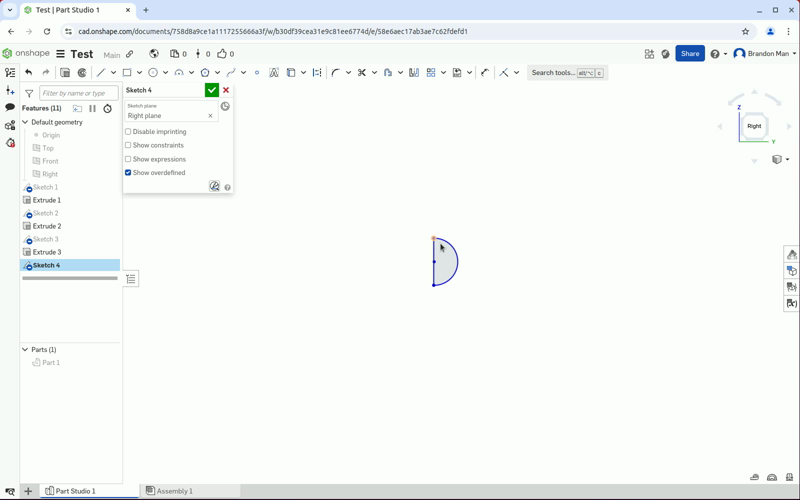
scroll(6)
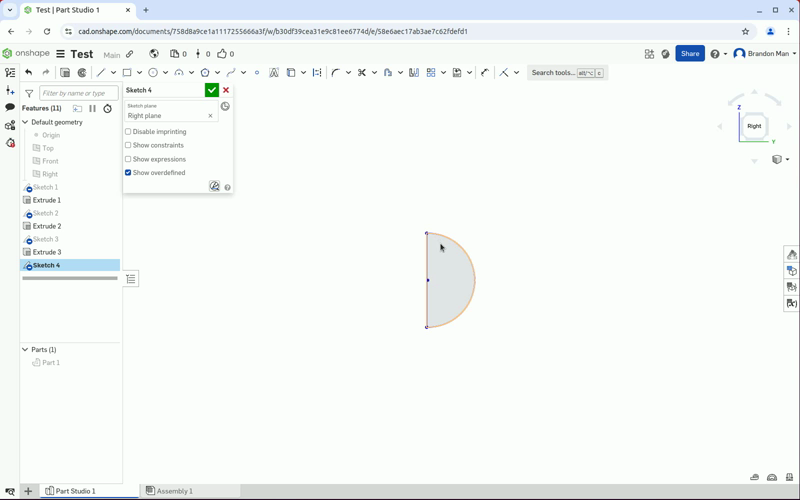
scroll(6)
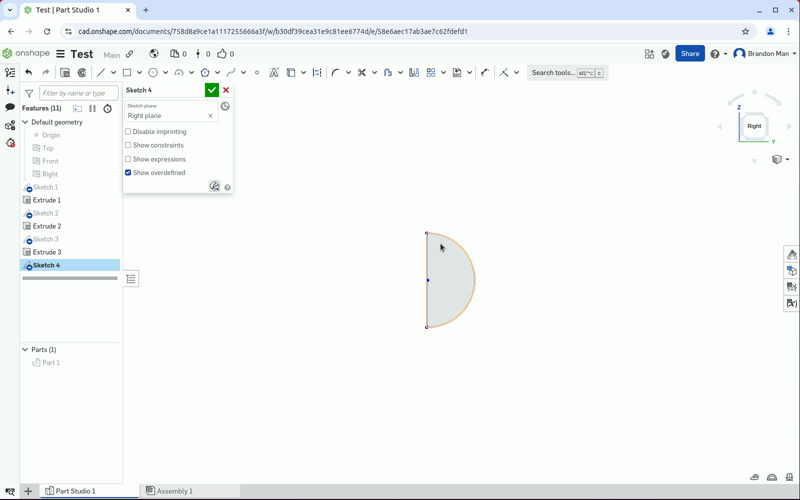
scroll(6)
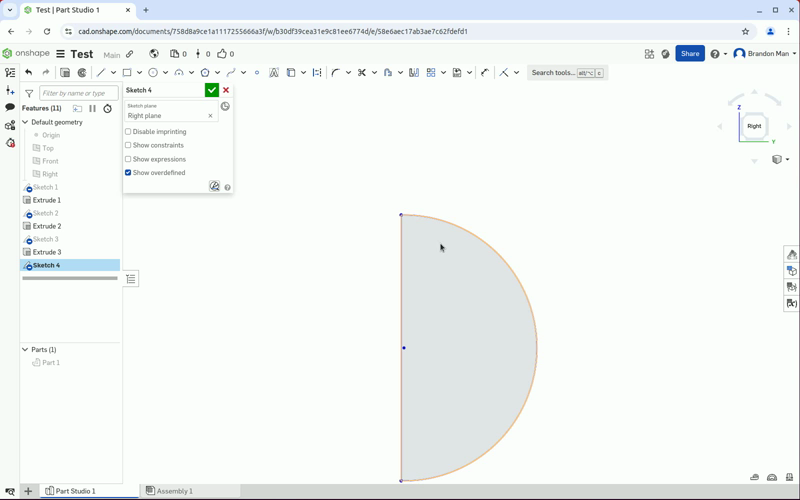
click(440, 243)
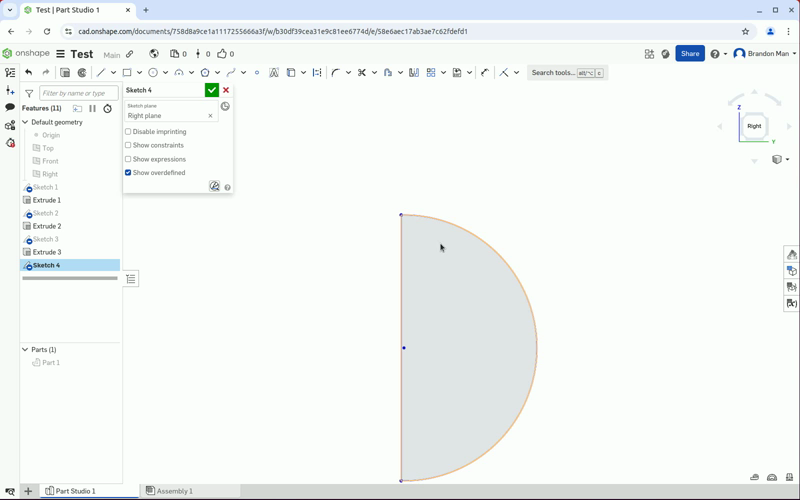
scroll(-6)
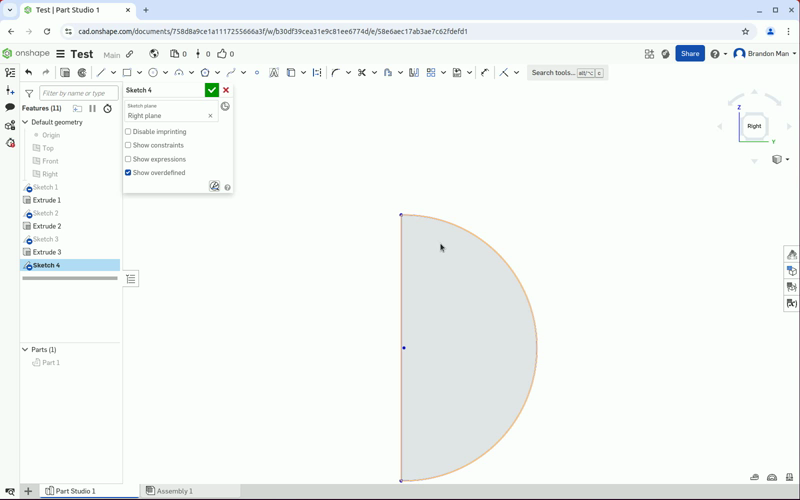
scroll(-6)
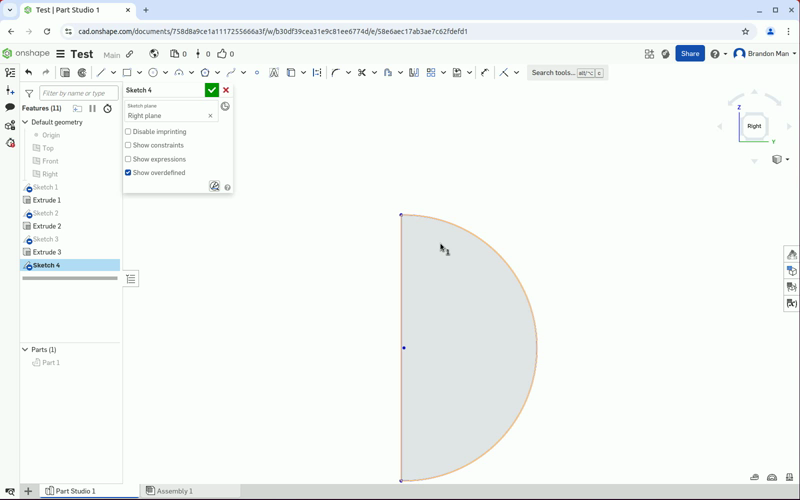
scroll(-6)
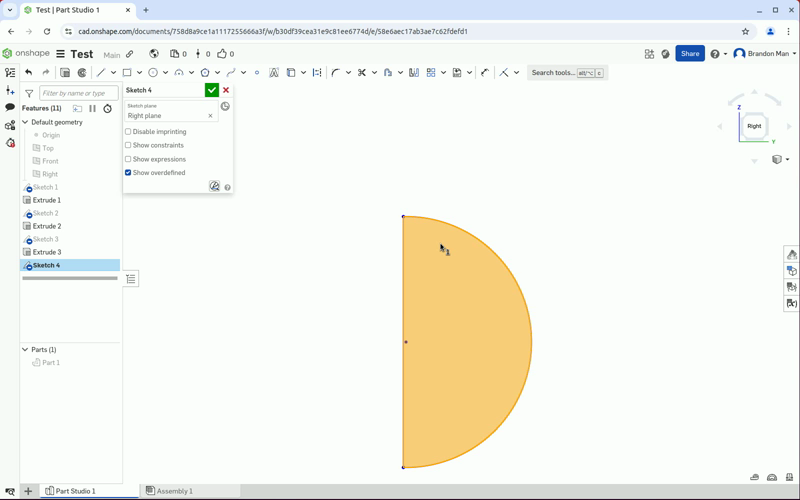
scroll(-6)
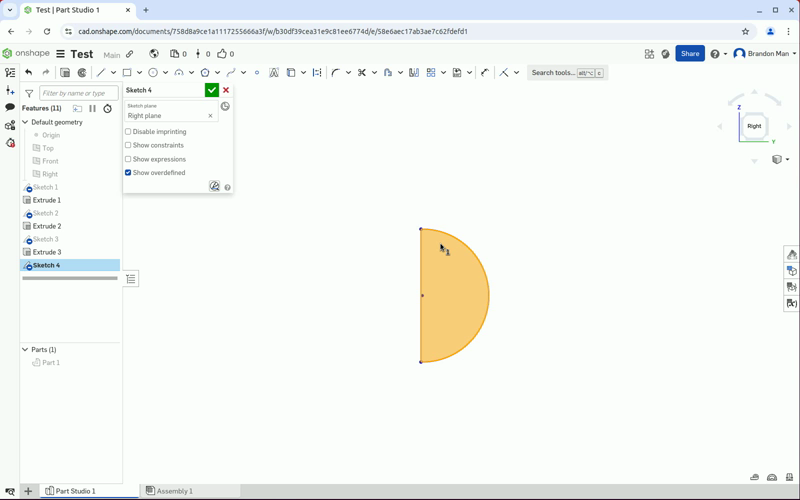
scroll(-6)
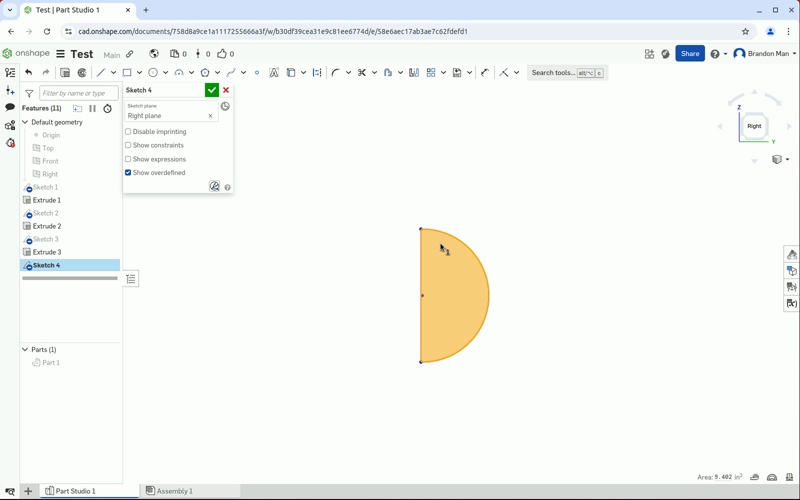
scroll(-6)
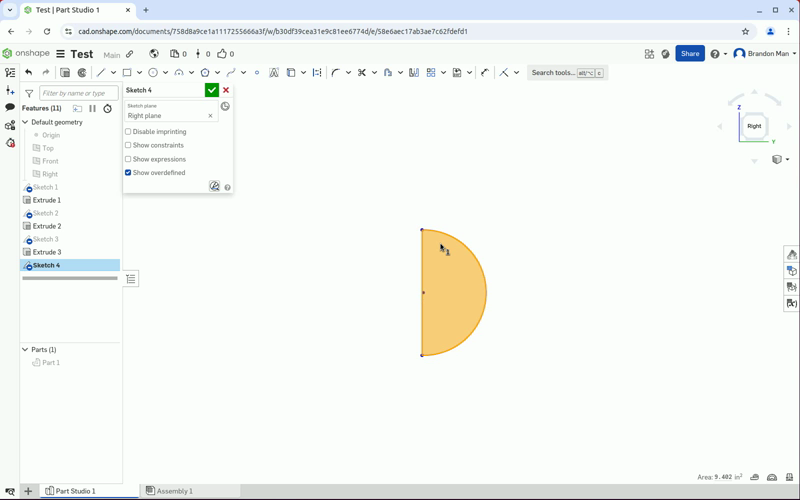
scroll(-6)
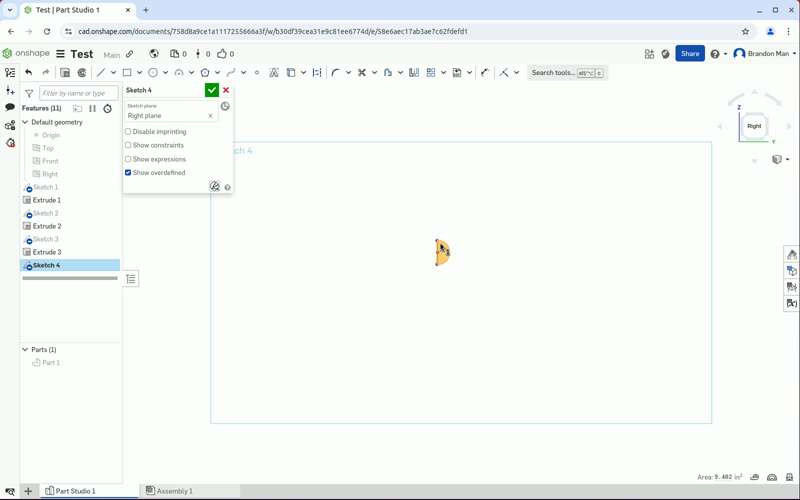
mouse_move(73, 352)
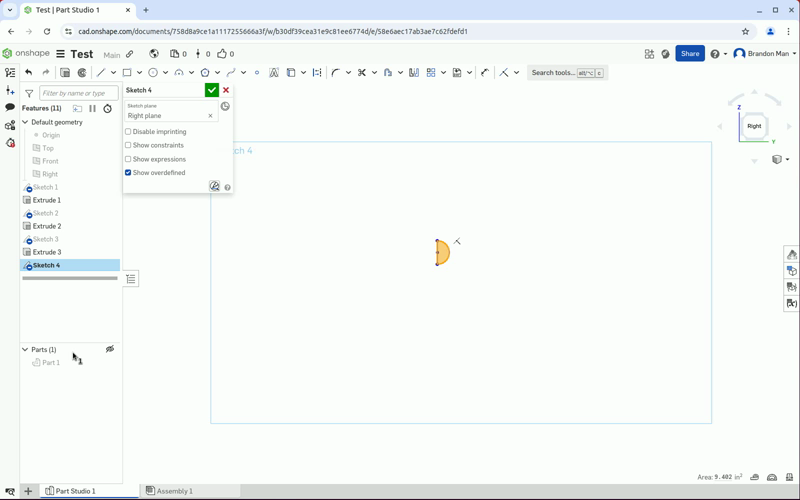
key(shift+y)
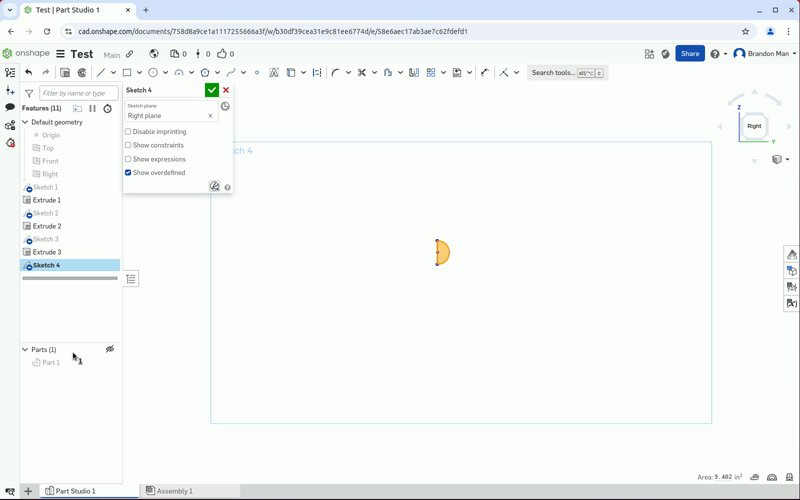
key(shift+e)
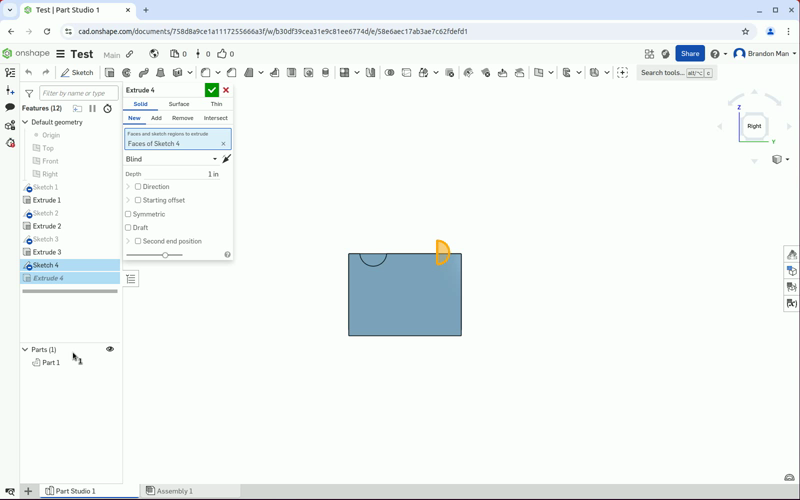
mouse_move(143, 106)
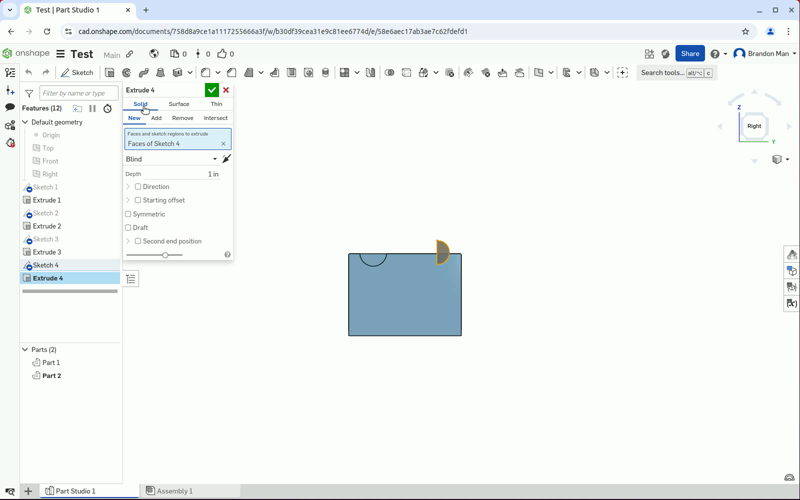
click(143, 106)
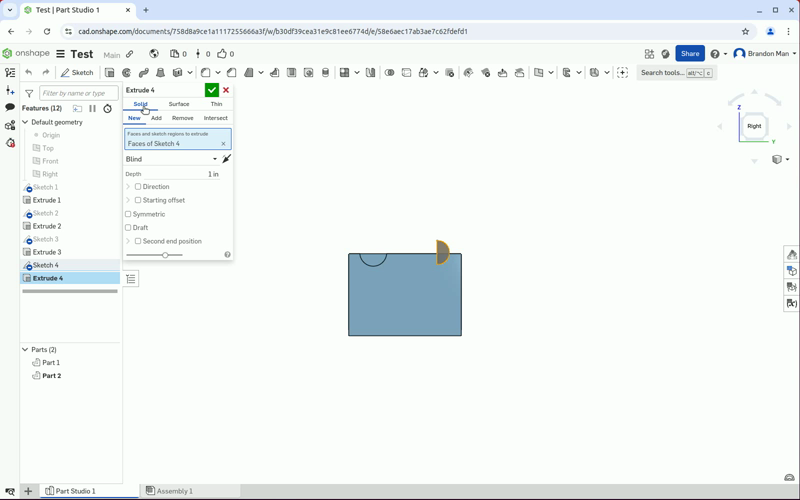
mouse_move(186, 120)
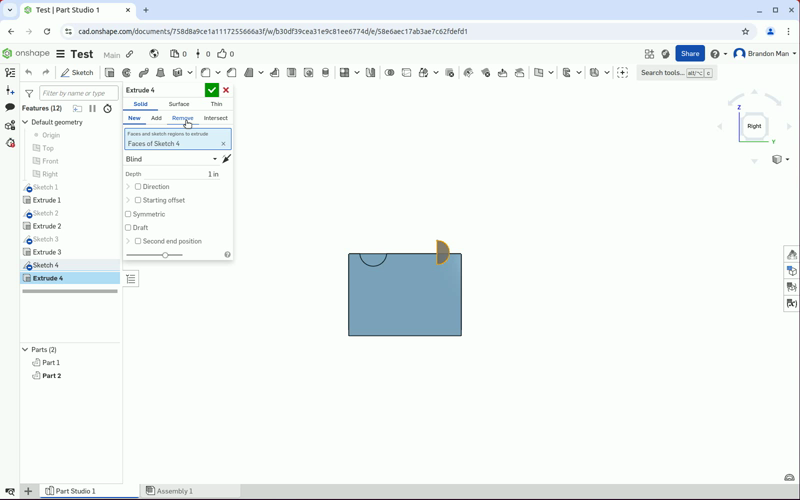
click(186, 120)
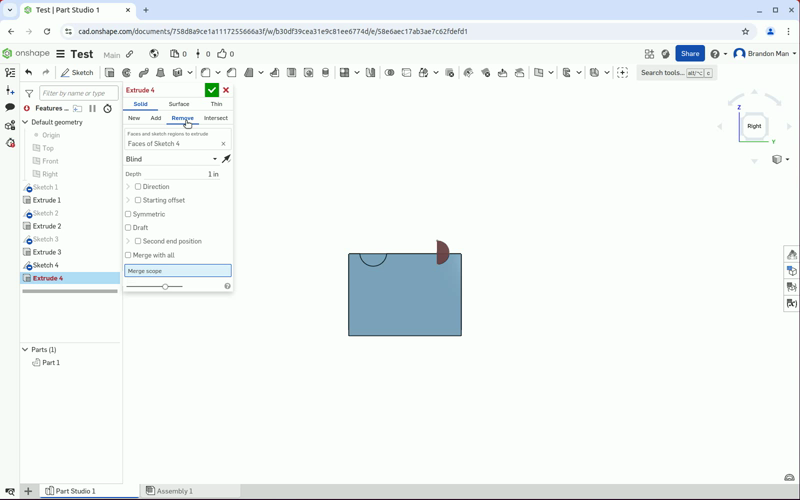
key(tab, 4)
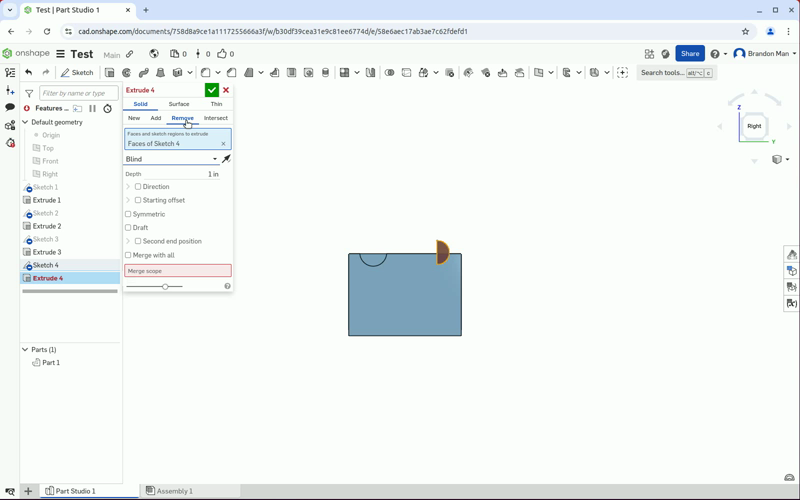
text(-19.738)
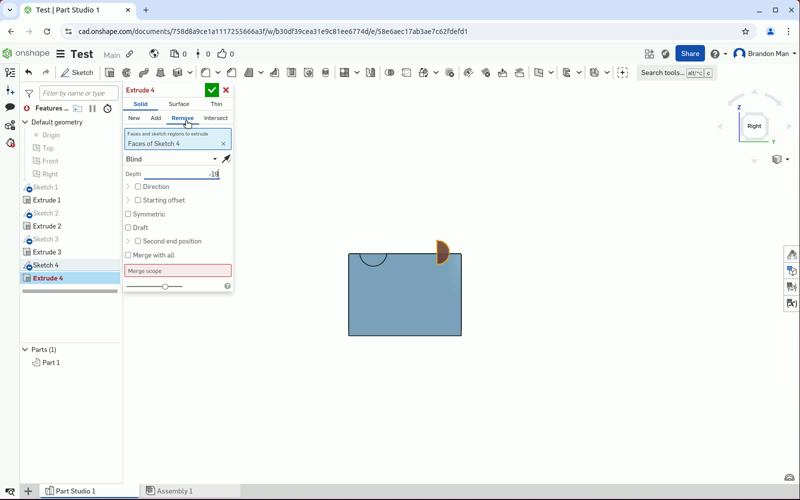
key(tab, 6)
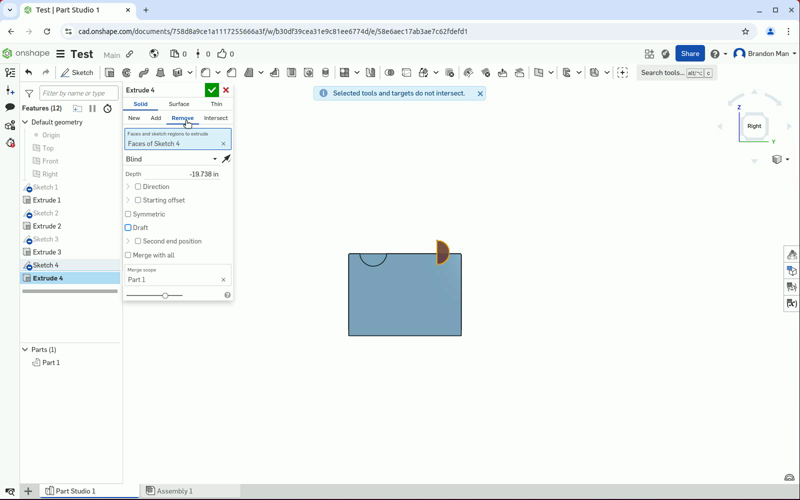
key(space)
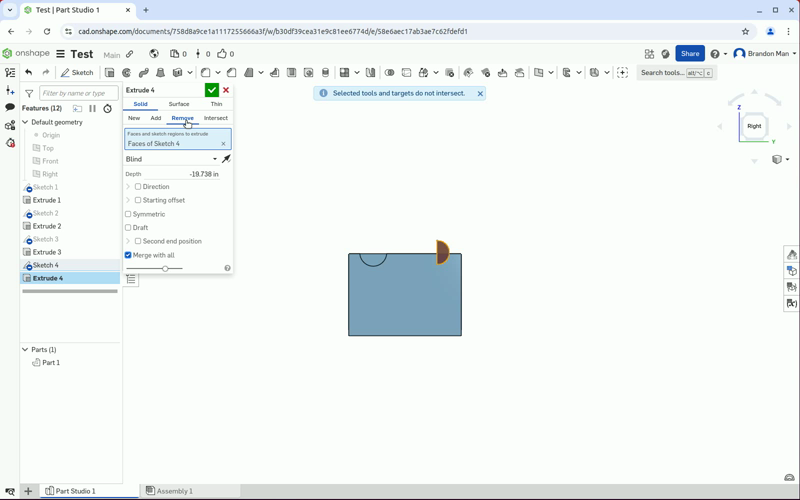
key(enter)
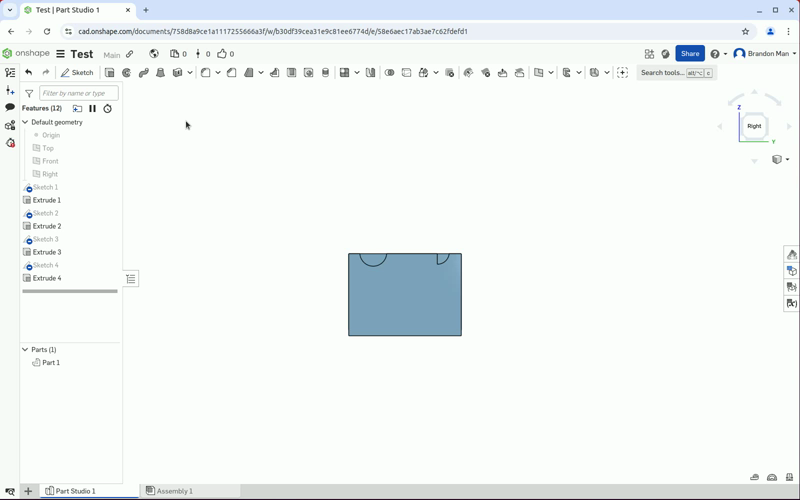
key(shift+h)
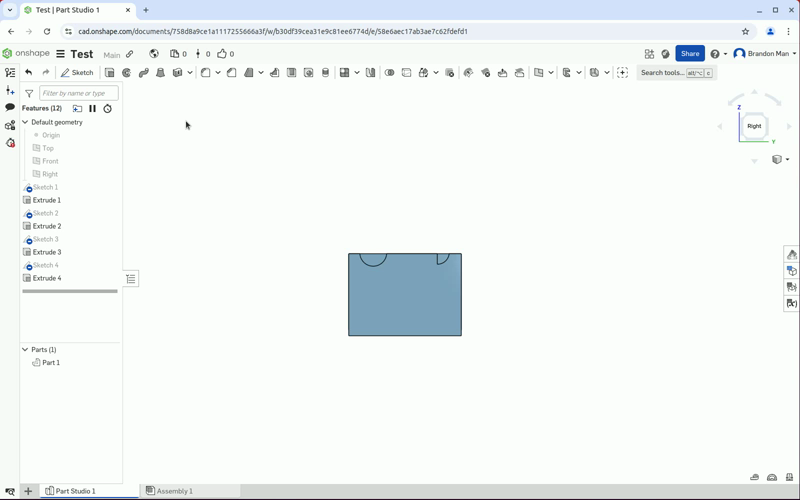
key(shift+h)
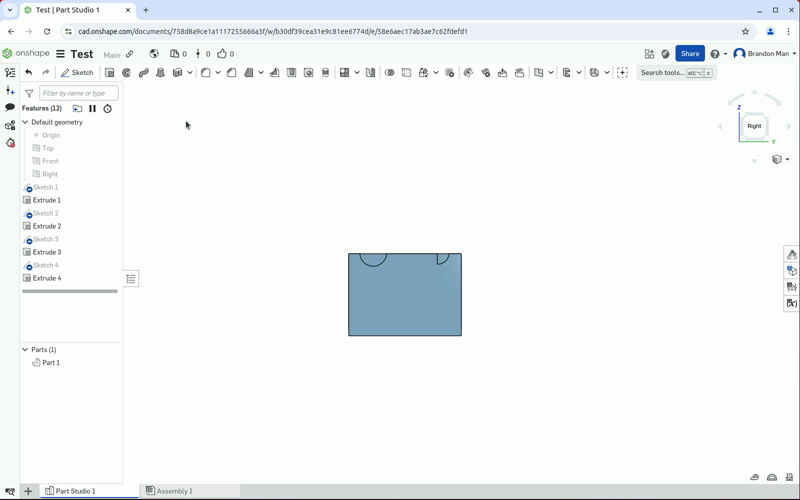
key(shift+7)
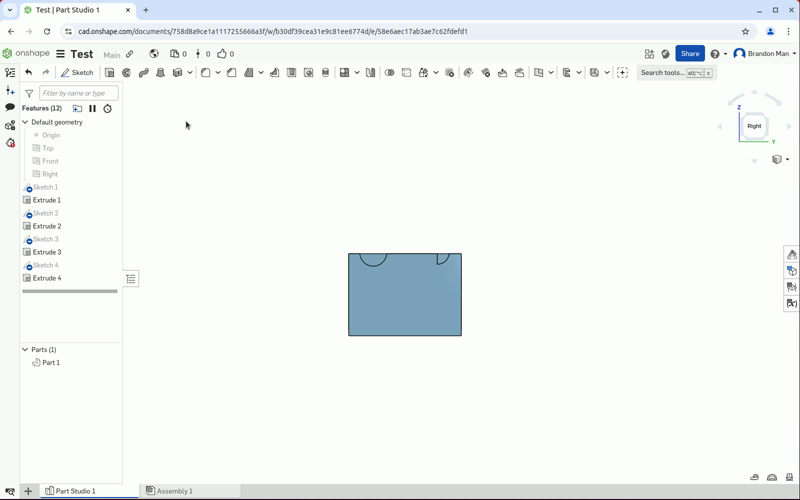
key(right, 2)
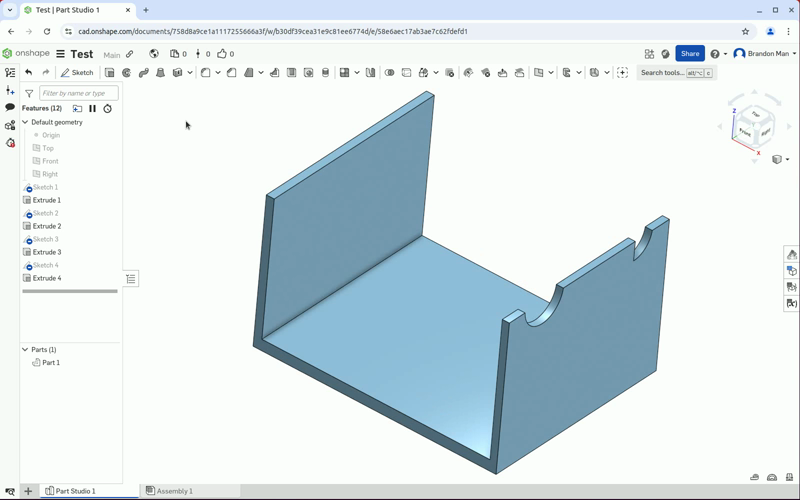
key(down, 2)
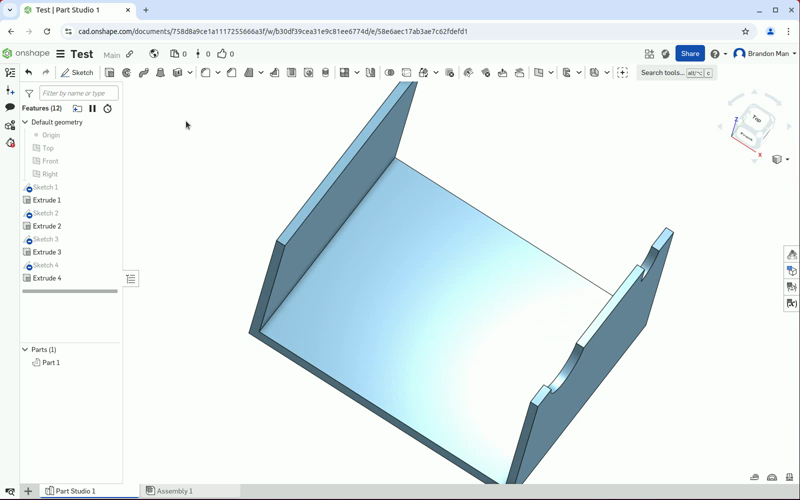
key(up, 2)
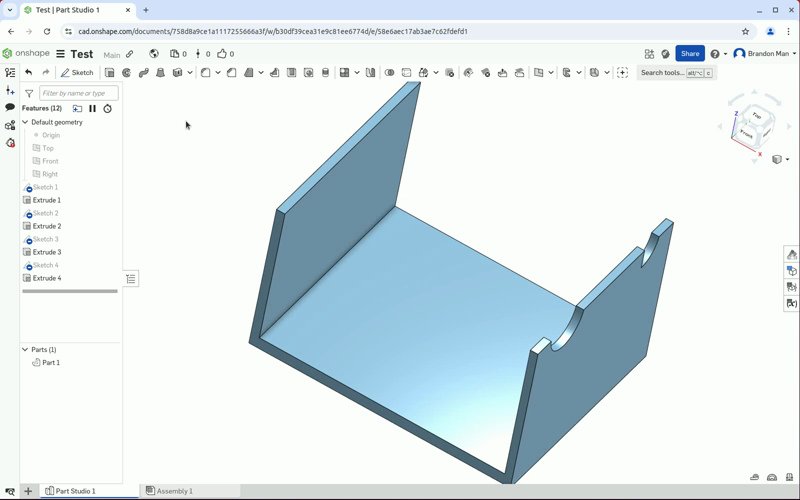
key(left, 2)
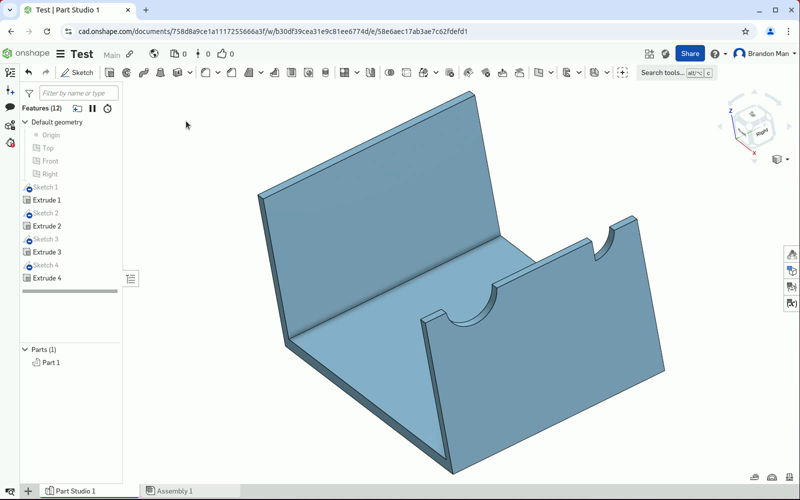
mouse_move(73, 189)
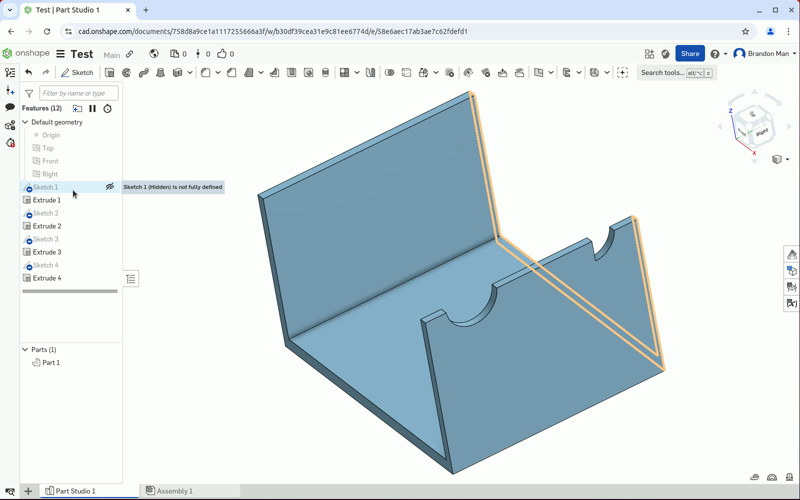
click(73, 189)